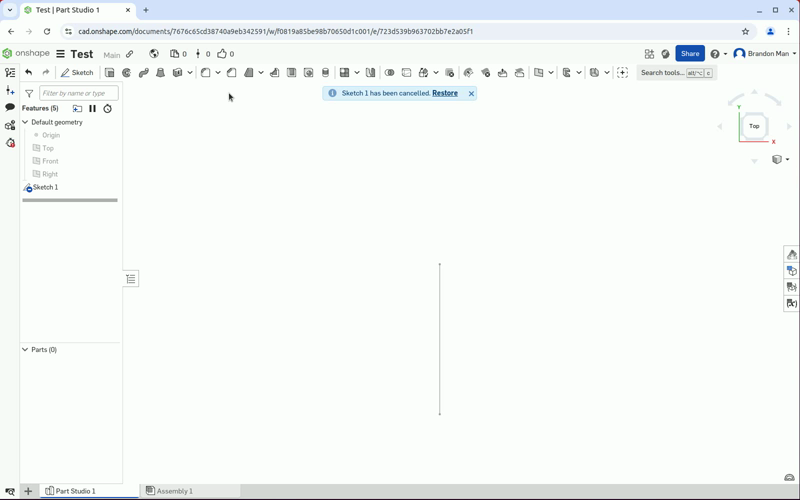
key(shift+h)
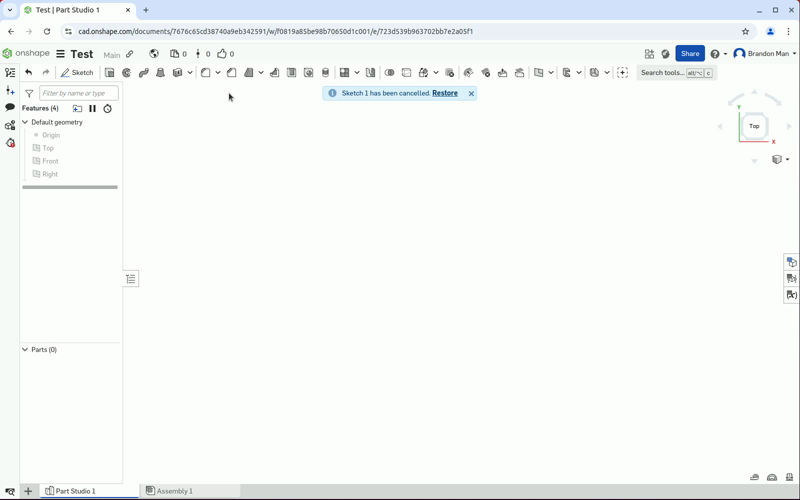
mouse_move(73, 352)
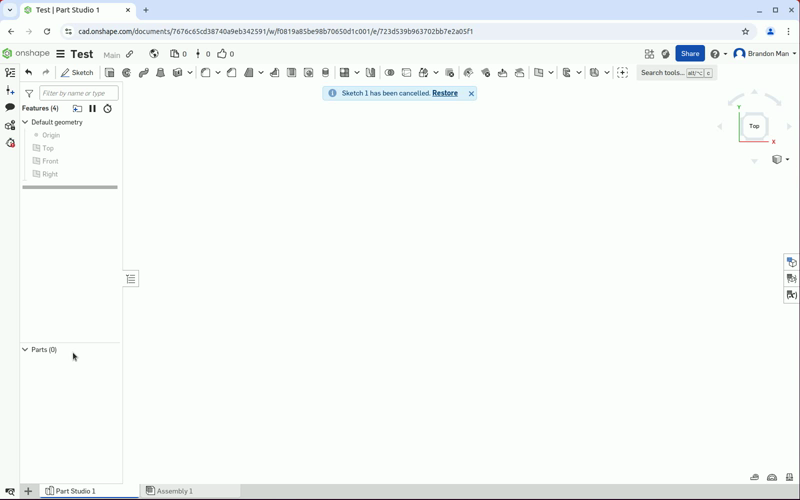
key(y)
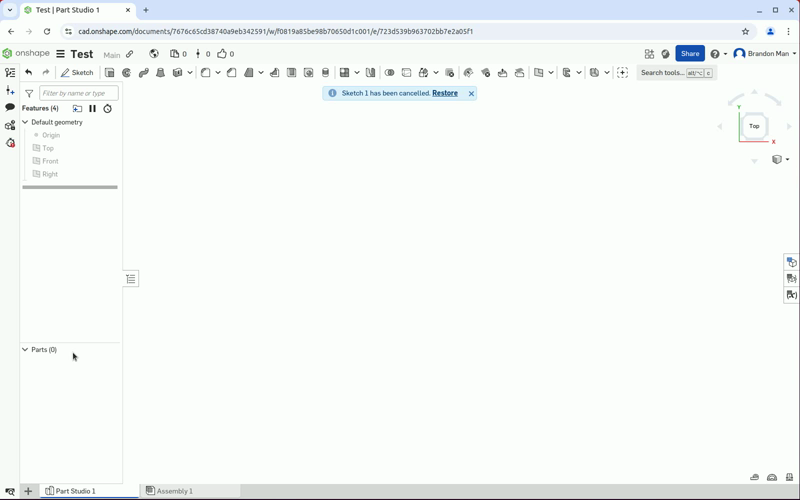
key(shift+p)
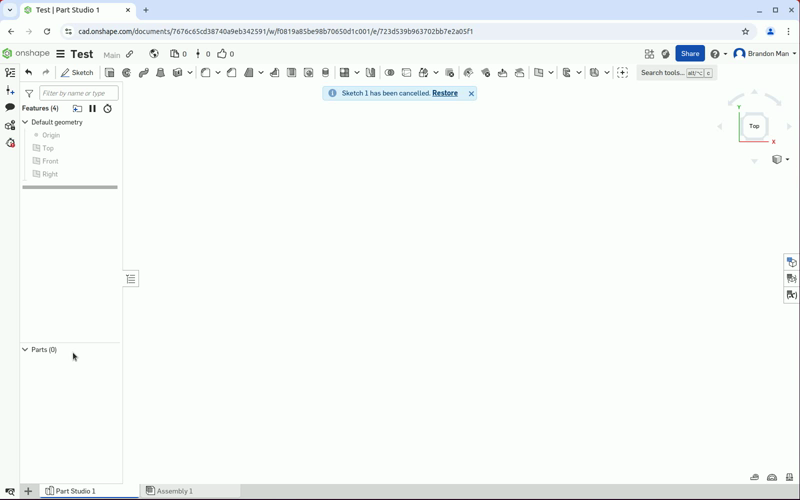
key(space)
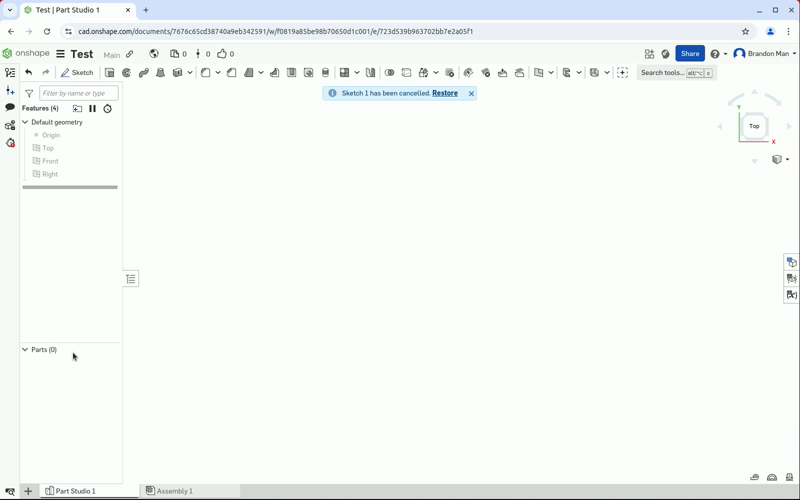
key_down(shift)
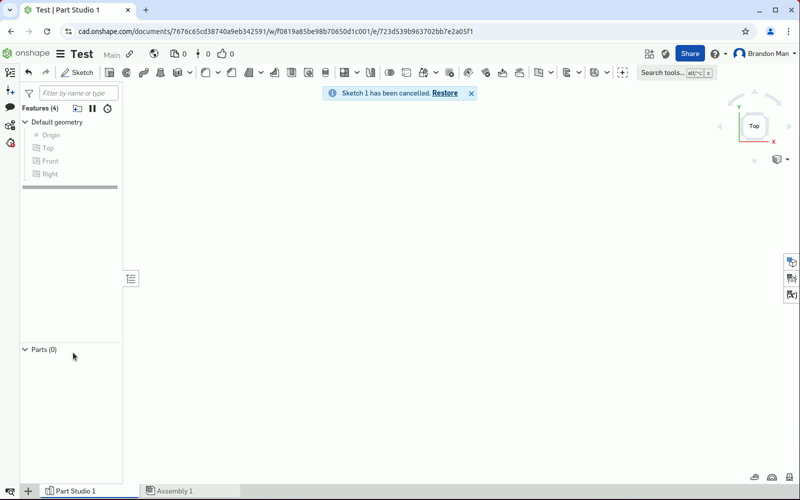
key(up)
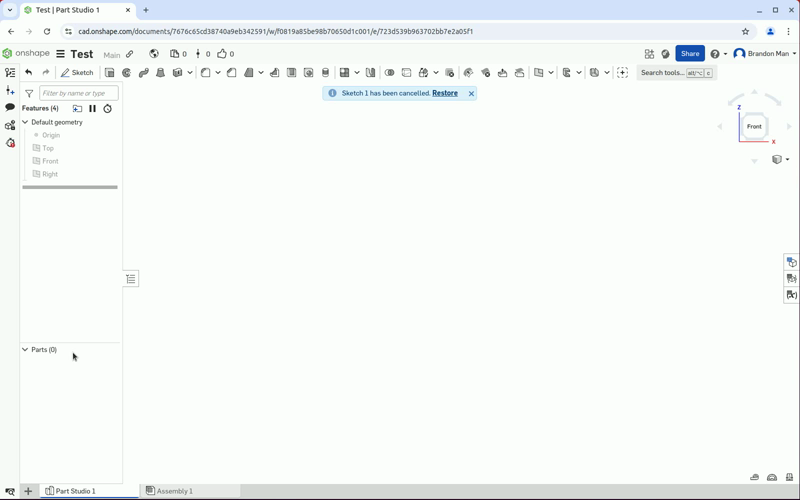
key_up(shift)
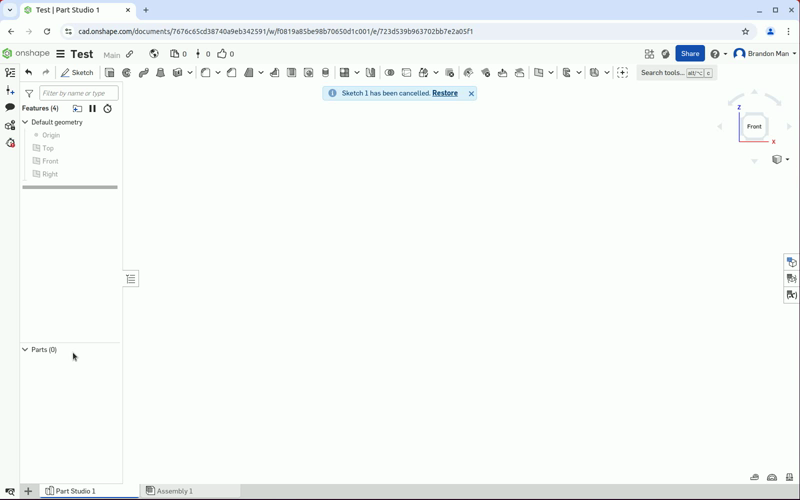
mouse_move(73, 352)
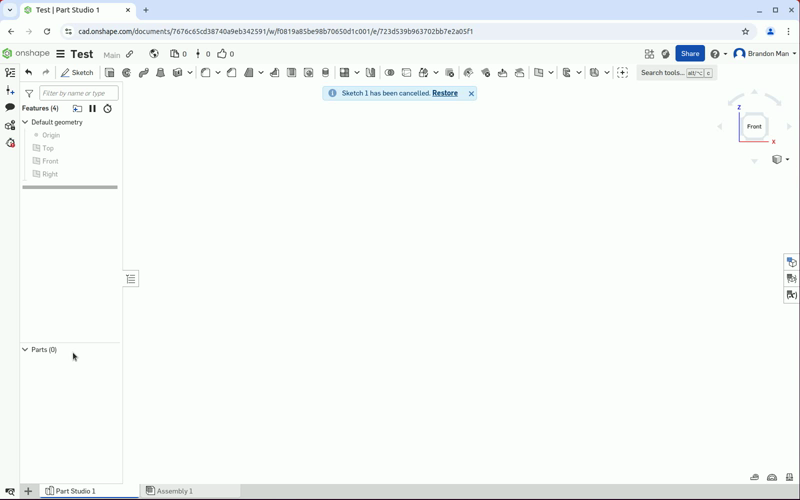
key(shift+y)
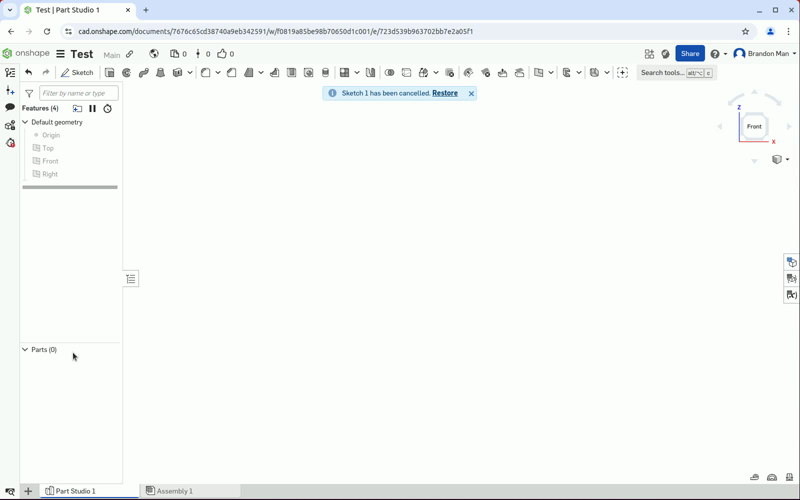
key(shift+s)
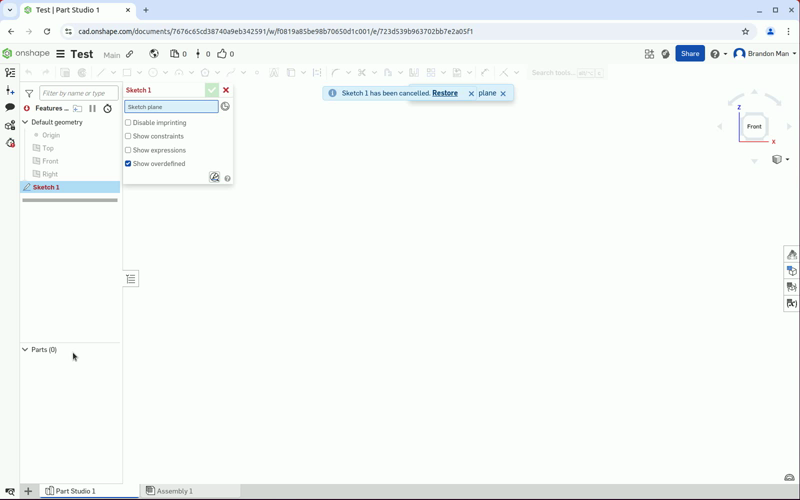
mouse_move(73, 163)
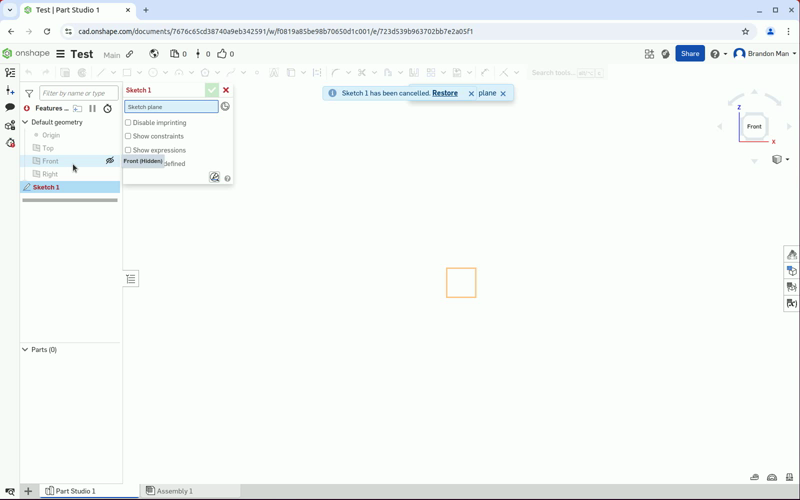
click(73, 163)
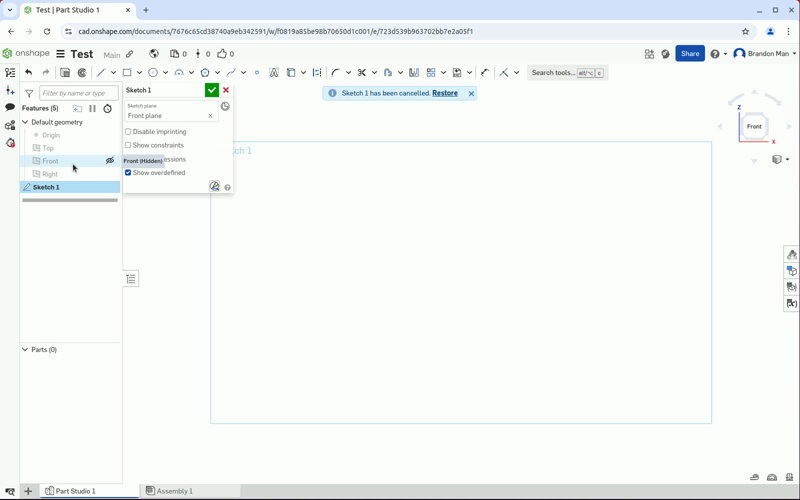
mouse_move(73, 352)
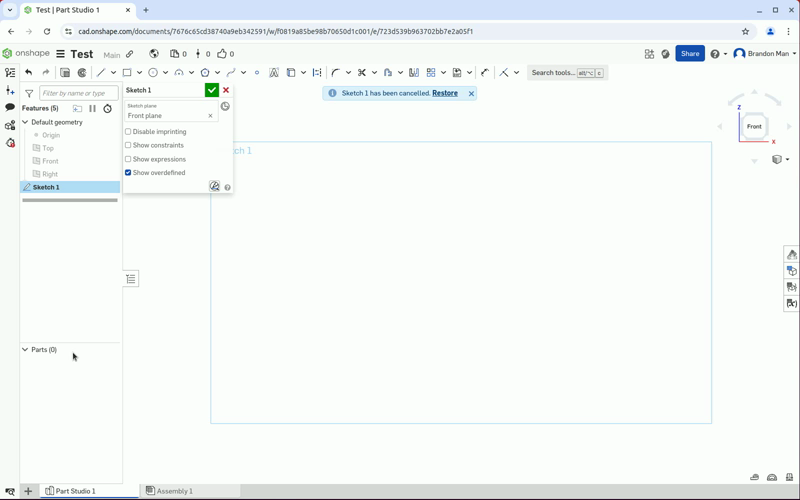
key(y)
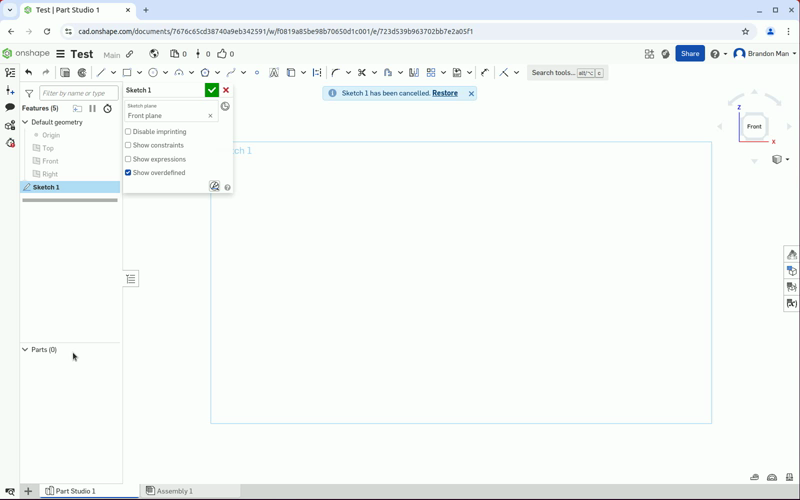
key(c)
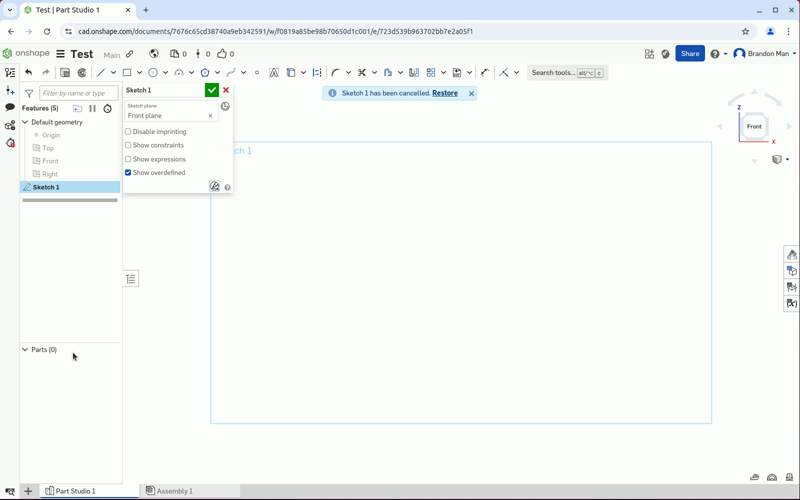
key_down(shift)
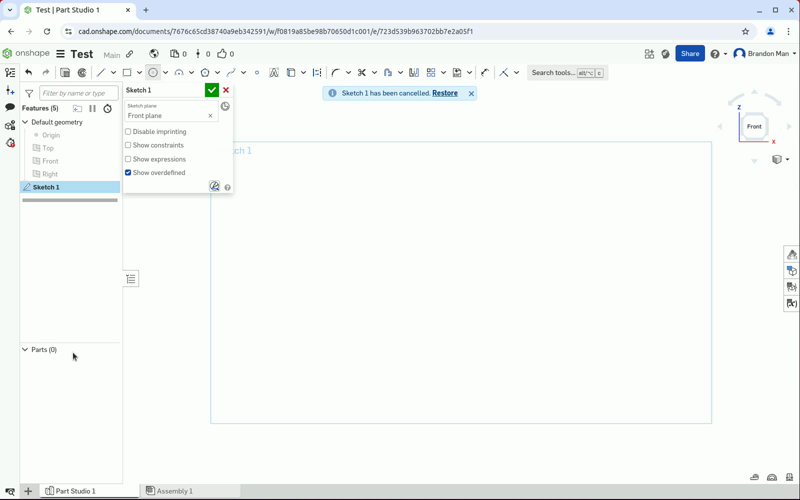
mouse_move(461, 282)
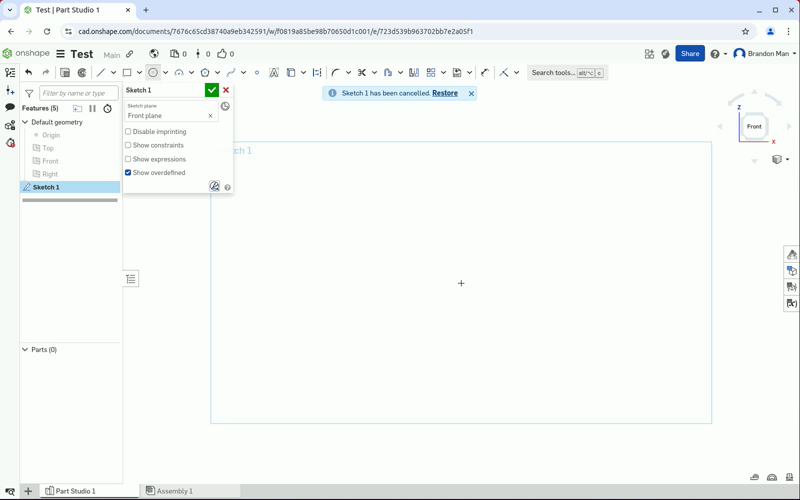
click(461, 282)
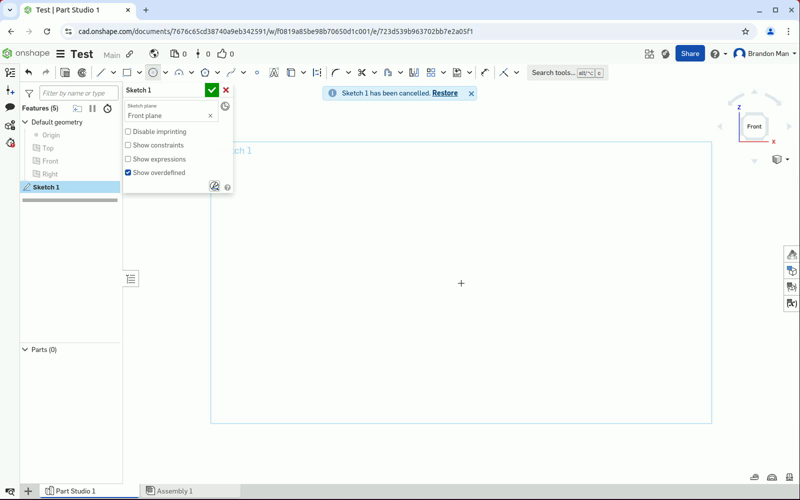
key_up(shift)
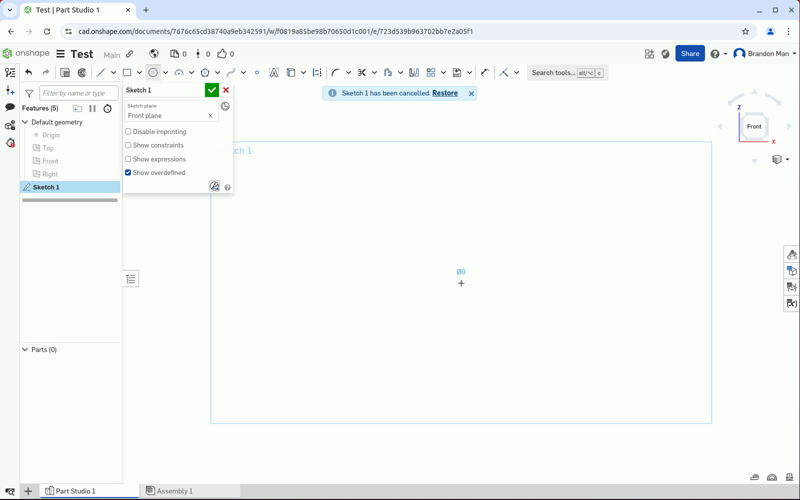
mouse_move(472, 282)
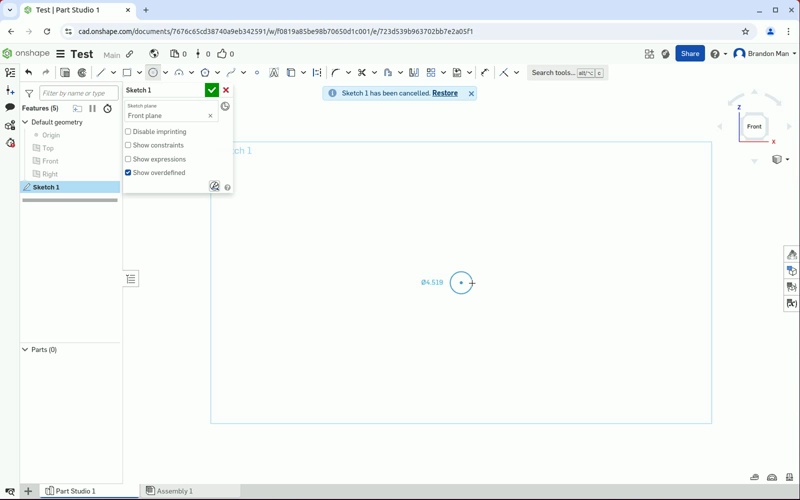
click(472, 282)
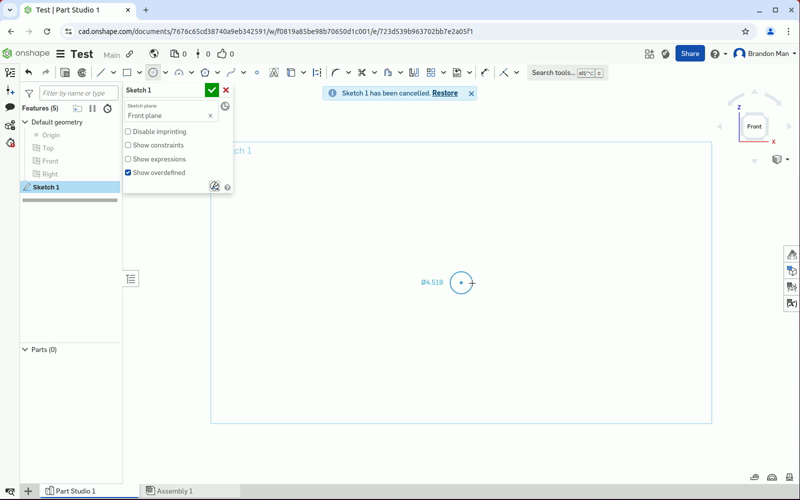
key(esc)
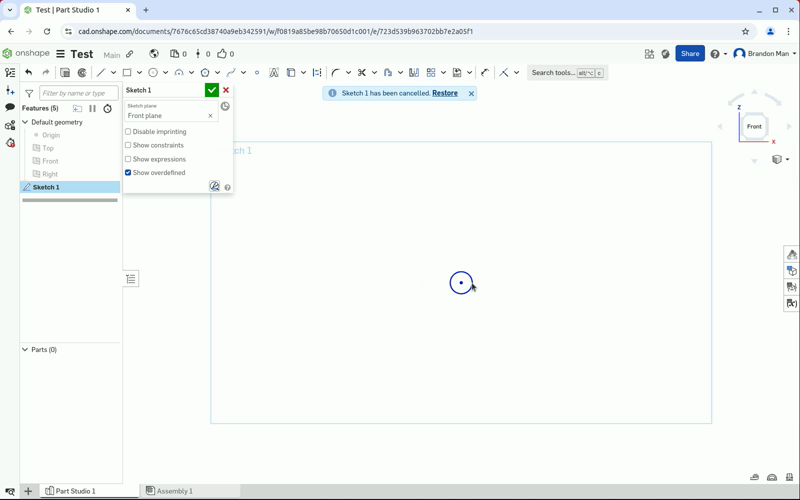
mouse_move(458, 293)
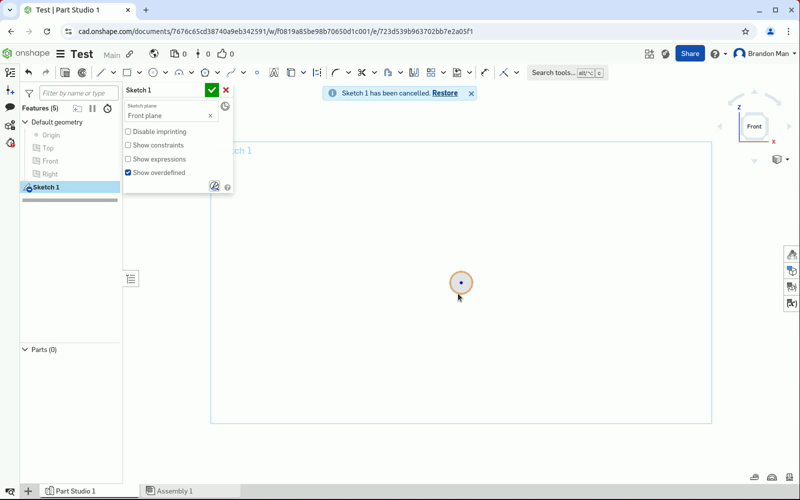
scroll(6)
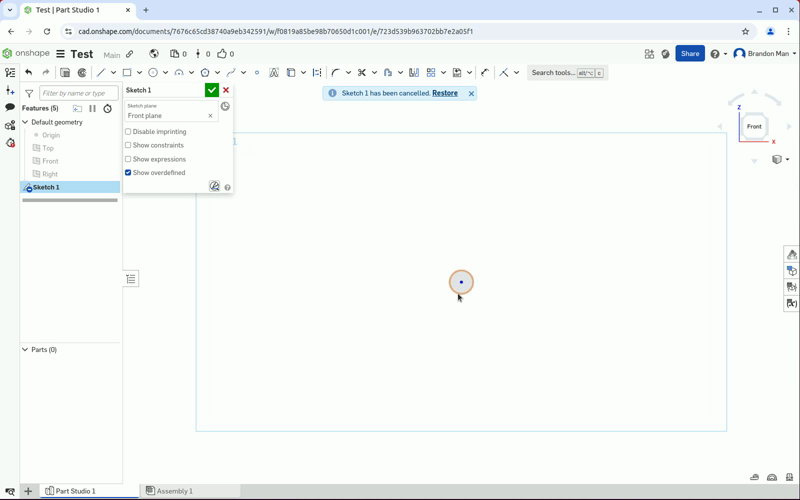
scroll(6)
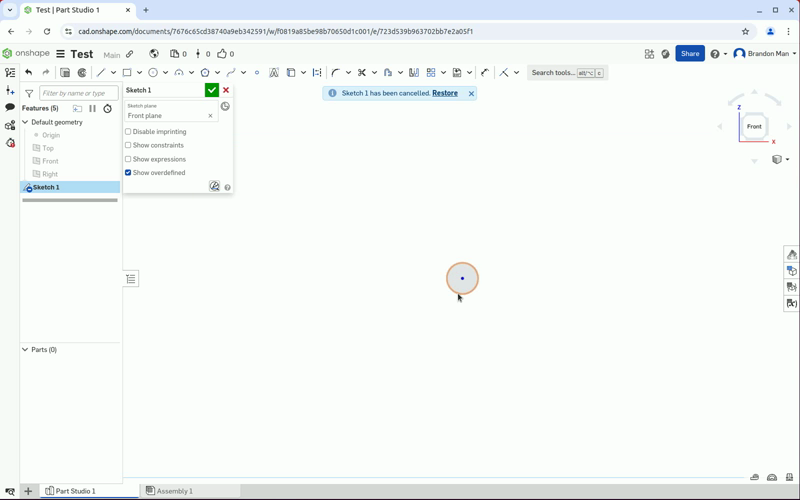
scroll(6)
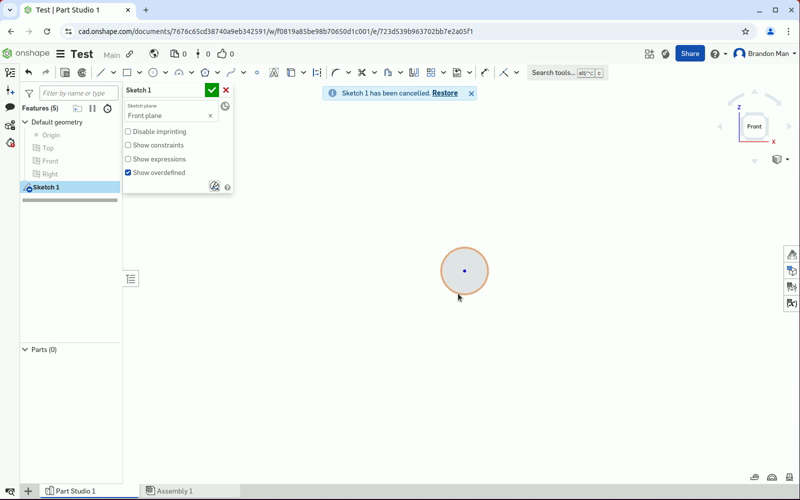
scroll(6)
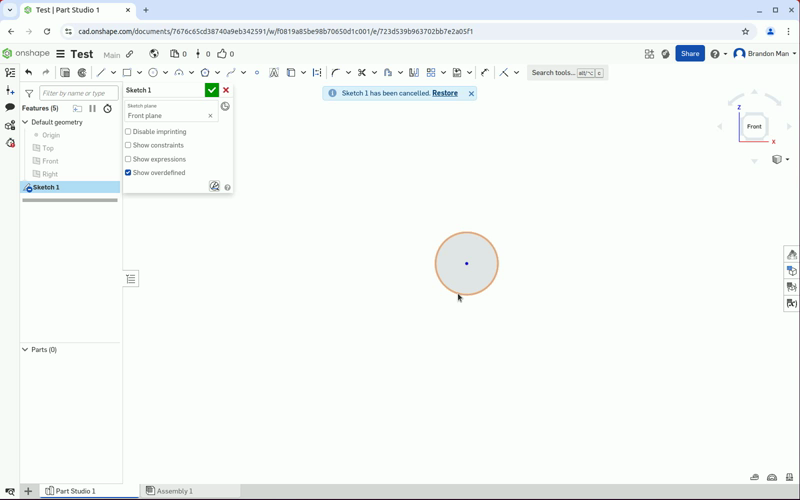
scroll(6)
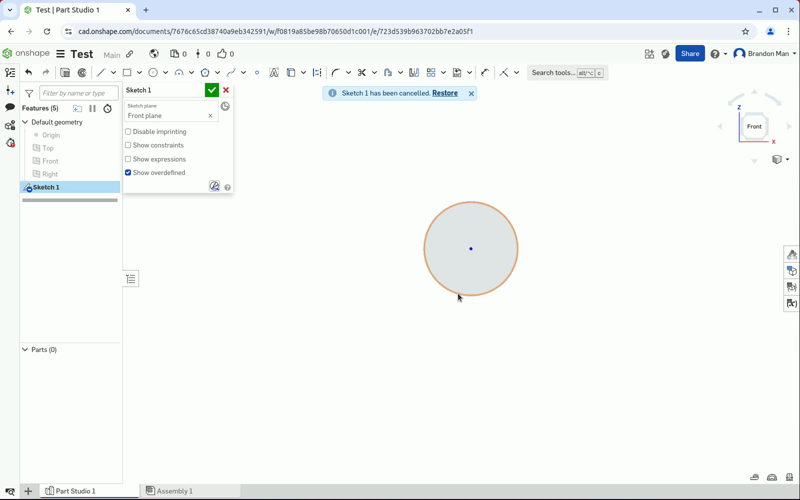
scroll(6)
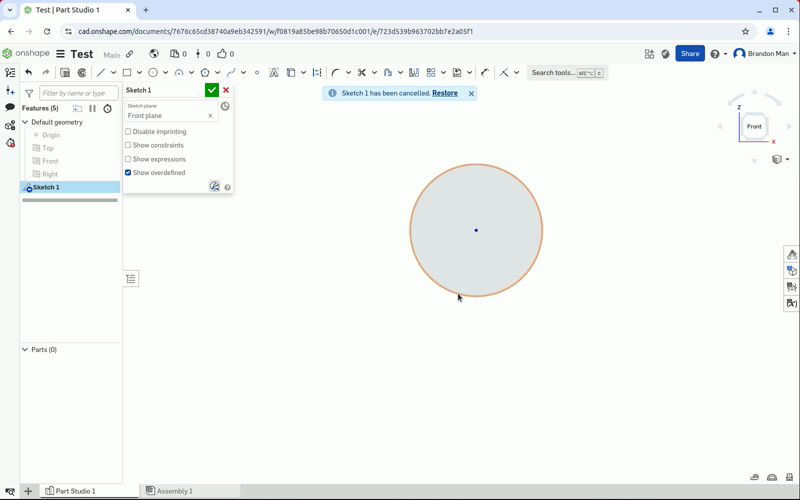
scroll(6)
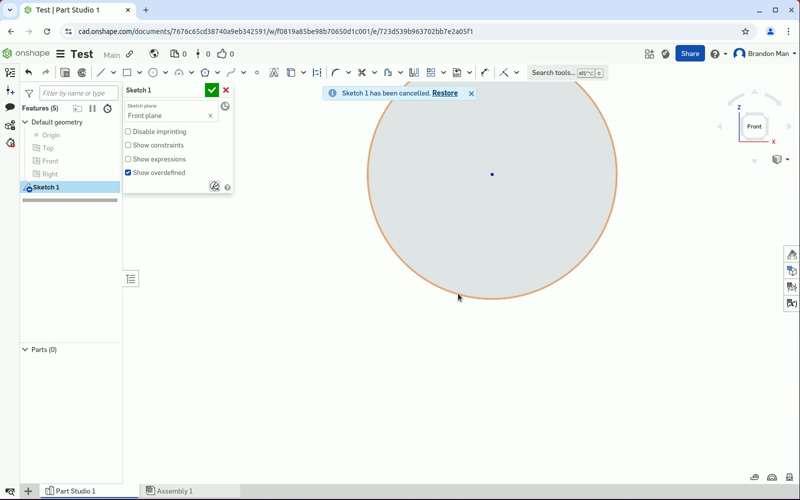
click(458, 293)
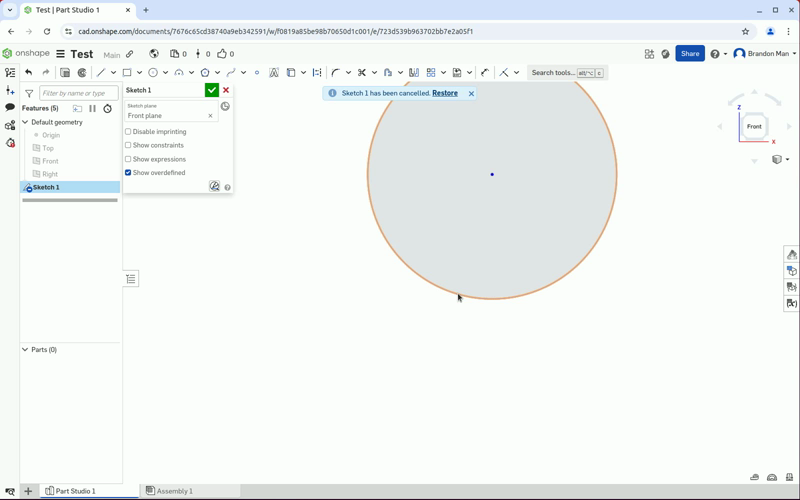
scroll(-6)
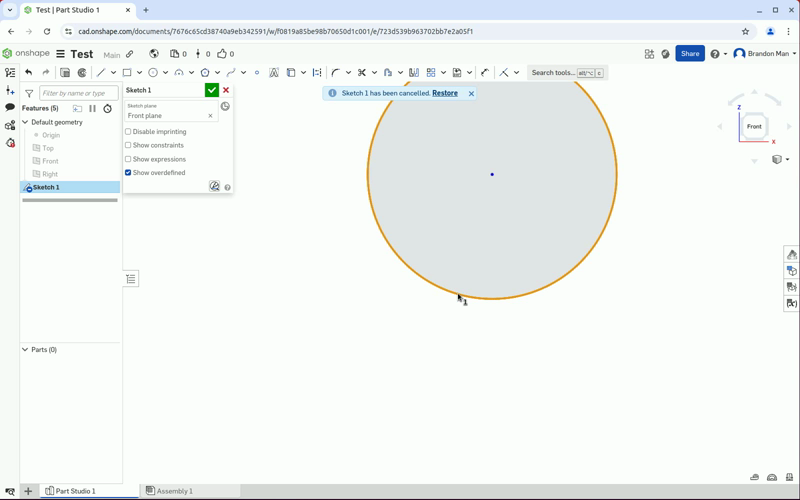
scroll(-6)
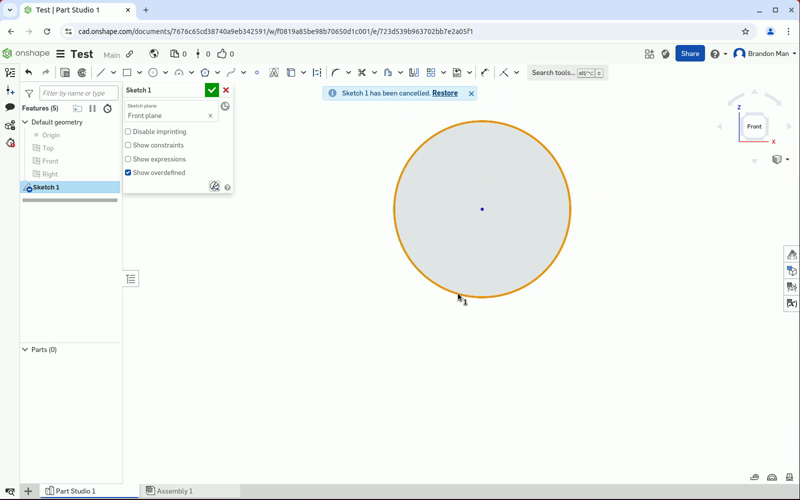
scroll(-6)
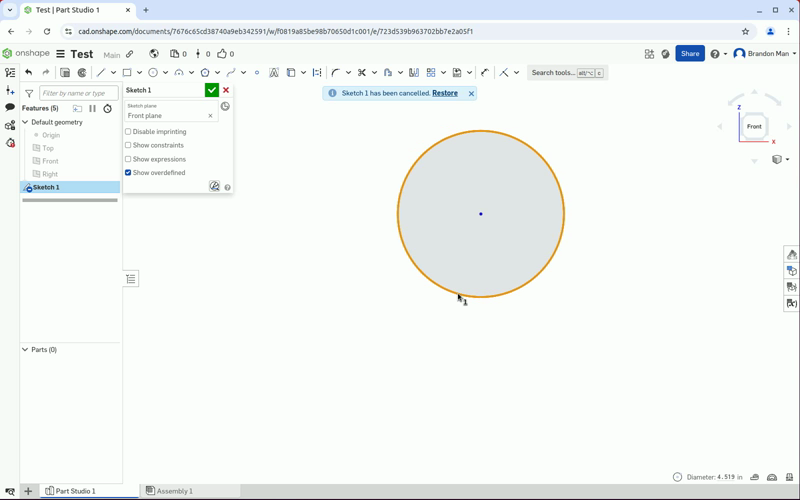
scroll(-6)
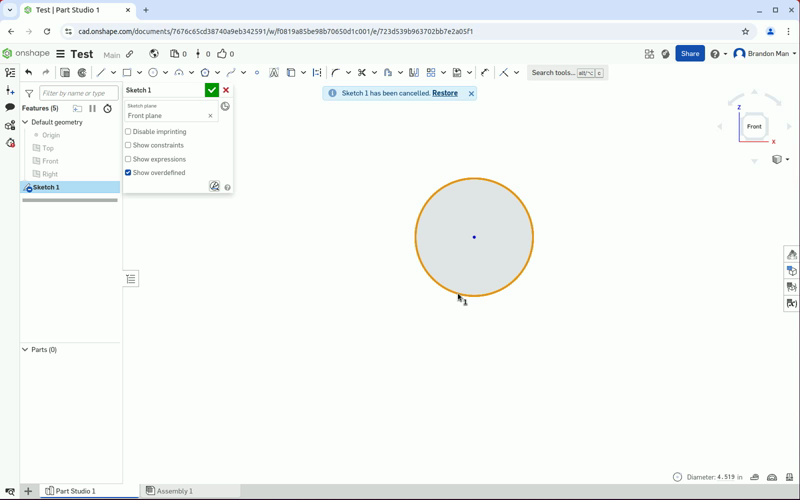
scroll(-6)
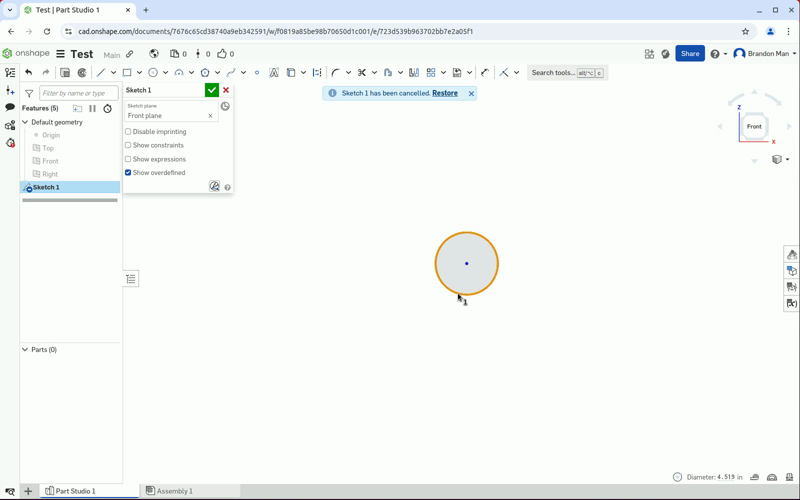
scroll(-6)
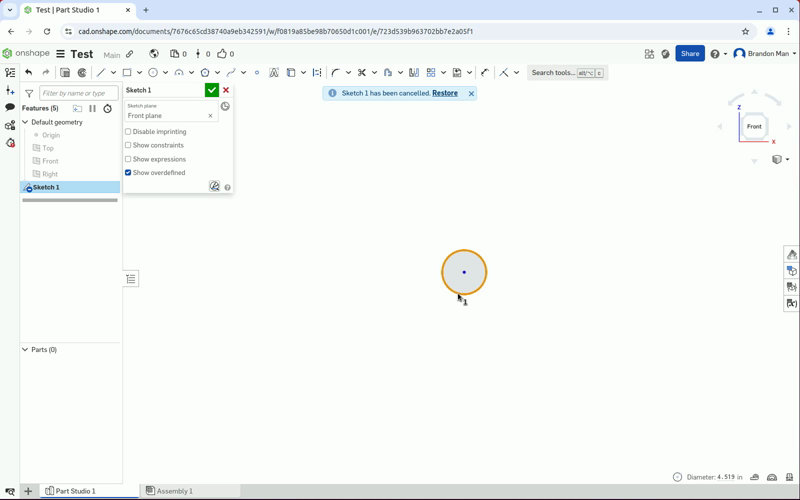
scroll(-6)
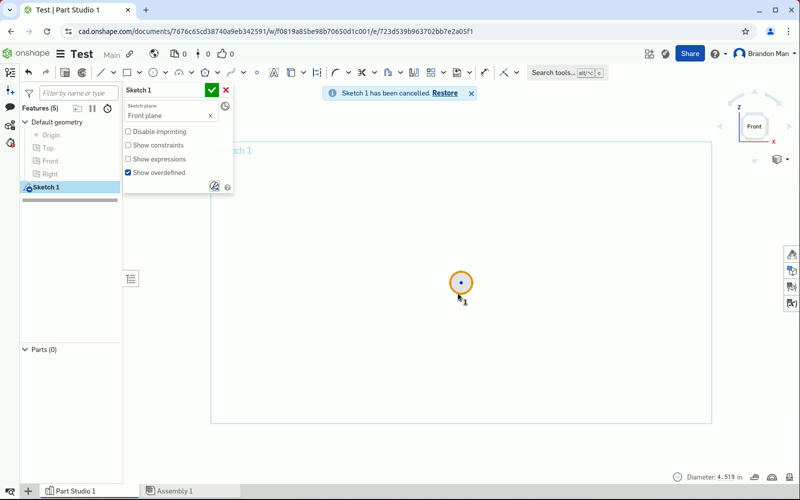
mouse_move(73, 352)
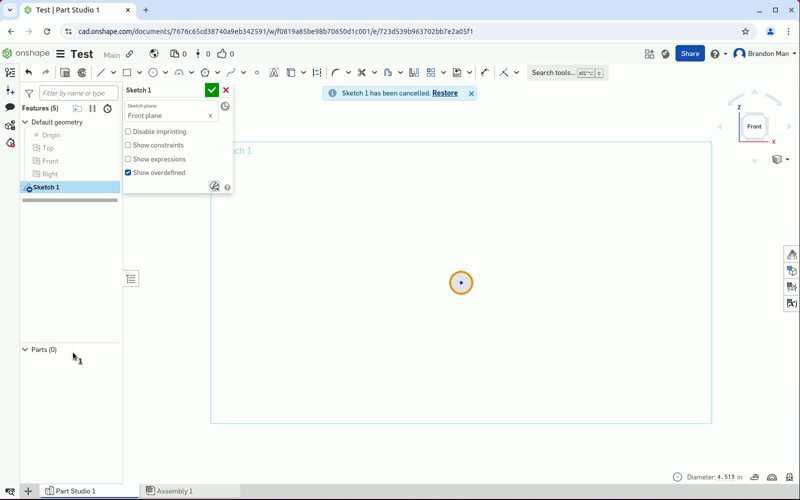
key(shift+y)
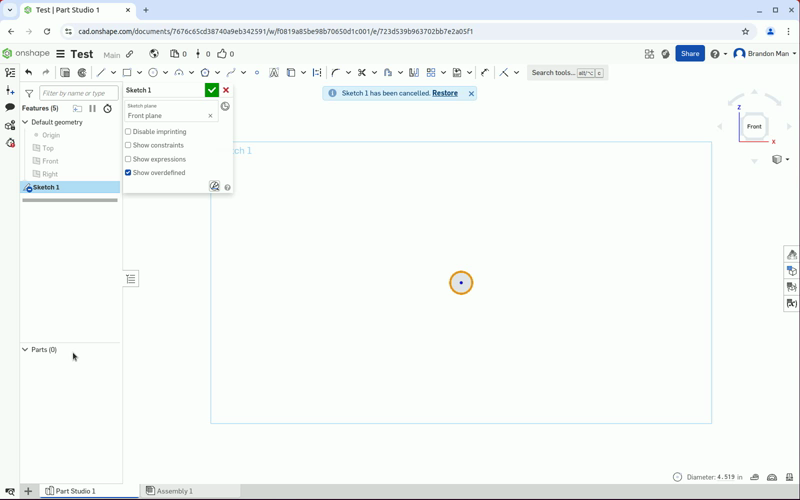
key(shift+e)
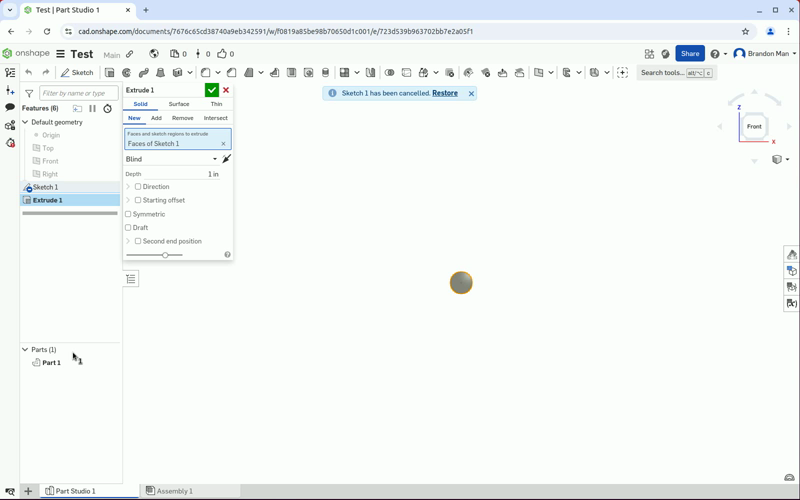
mouse_move(143, 106)
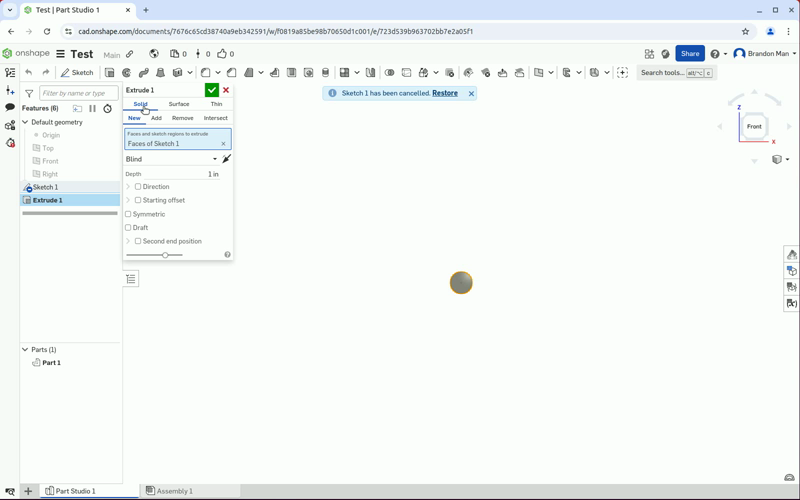
click(143, 106)
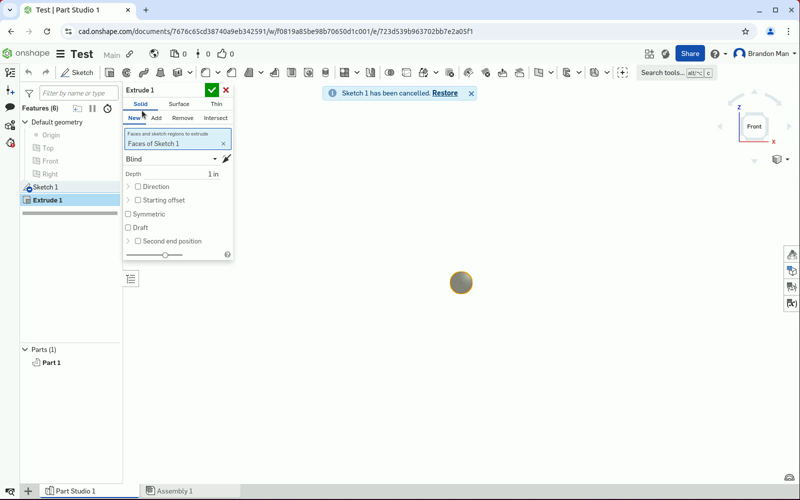
mouse_move(137, 120)
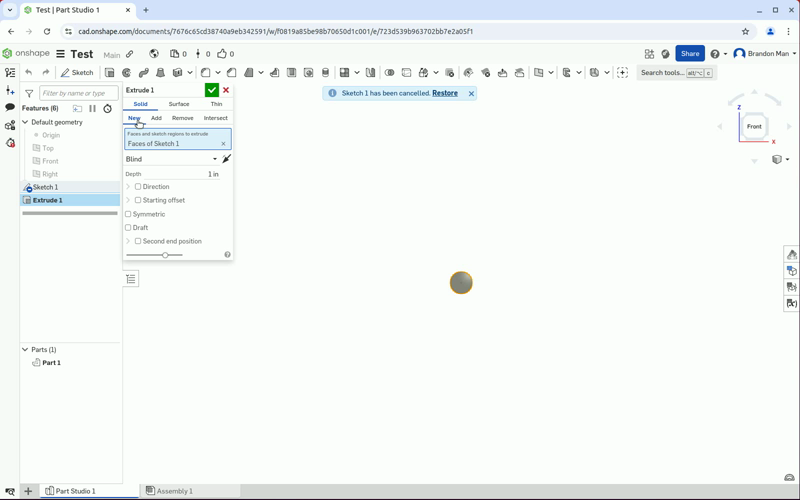
click(137, 120)
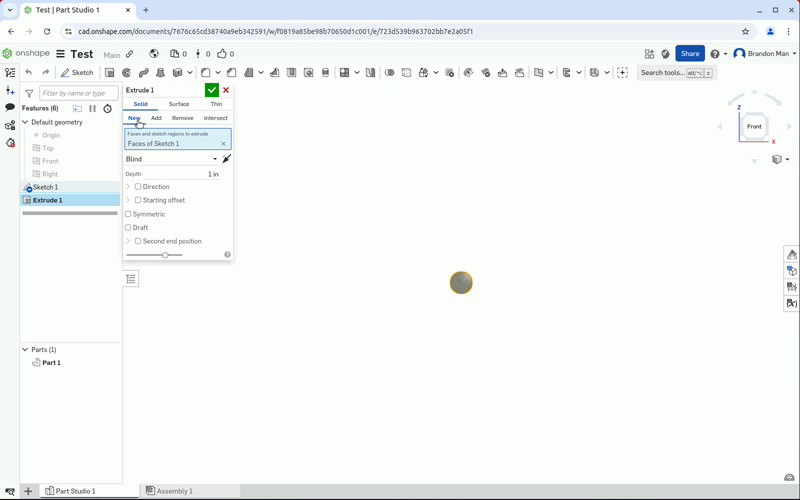
key(tab, 4)
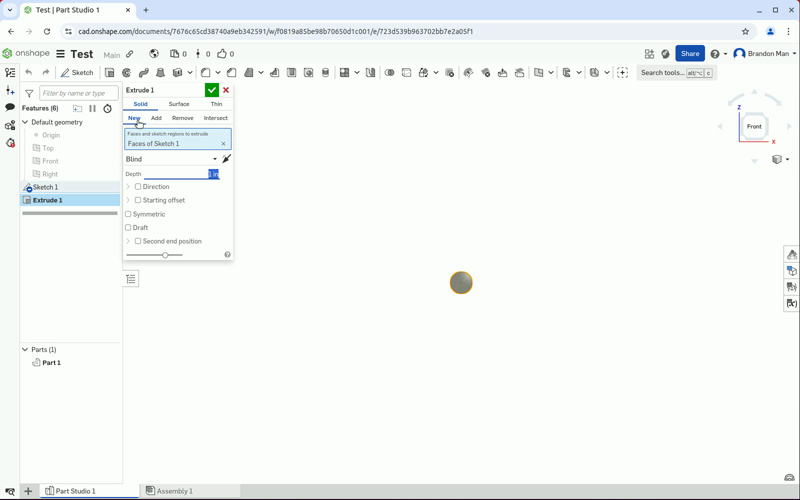
text(46.216)
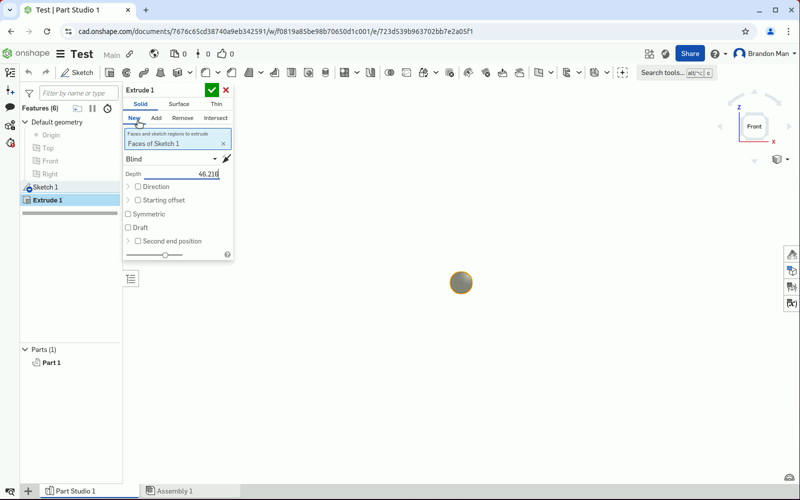
key(tab, 3)
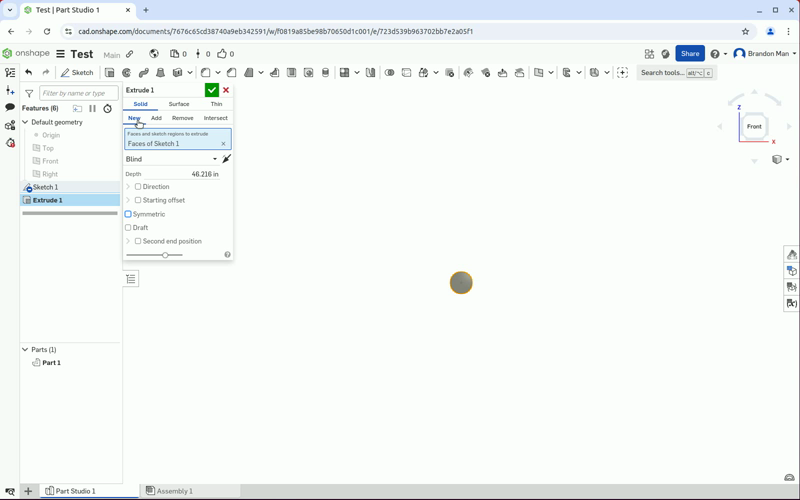
key(space)
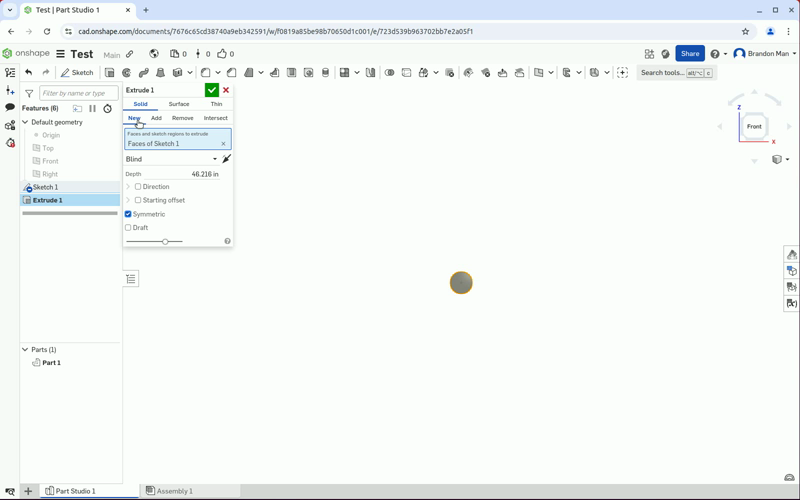
key(enter)
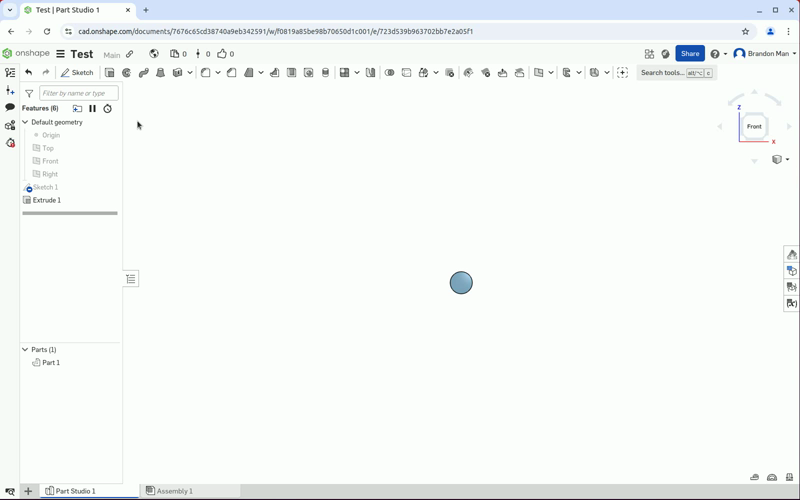
key(shift+h)
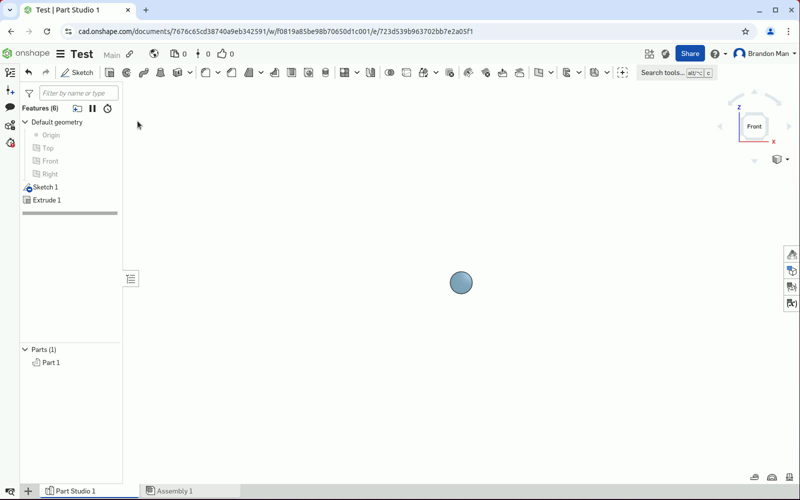
key(shift+h)
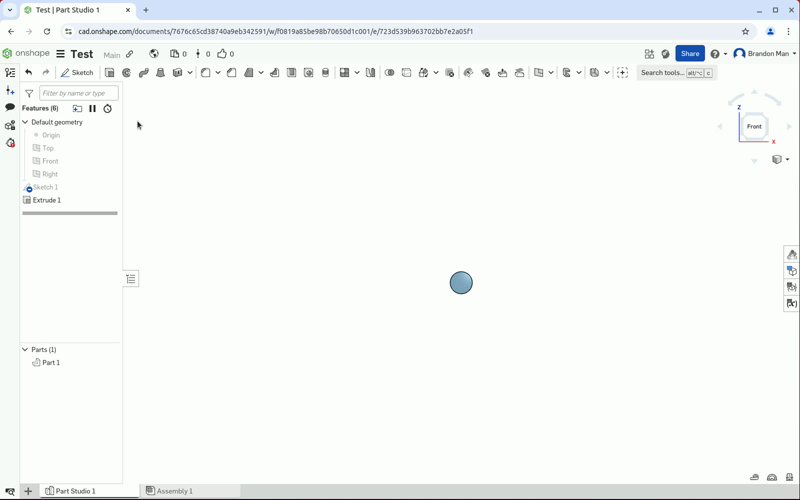
mouse_move(73, 189)
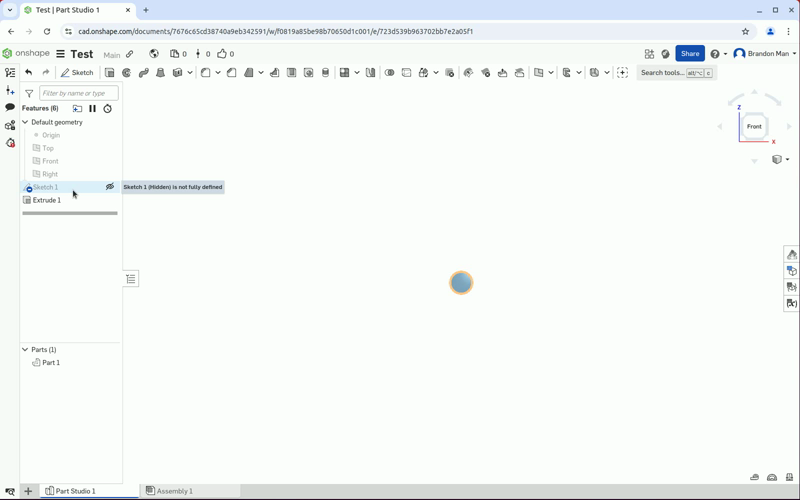
click(73, 189)
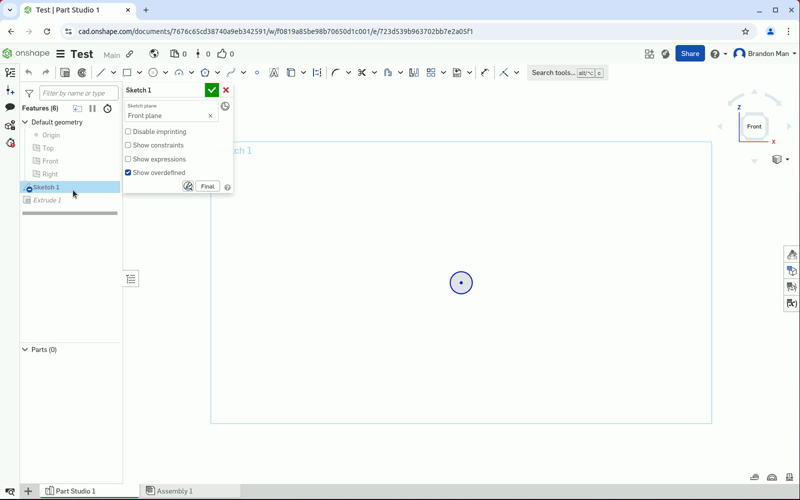
mouse_move(229, 92)
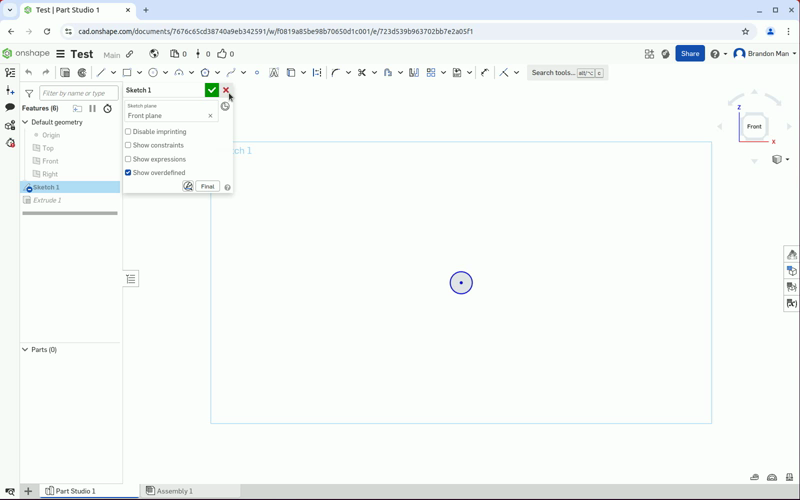
click(229, 92)
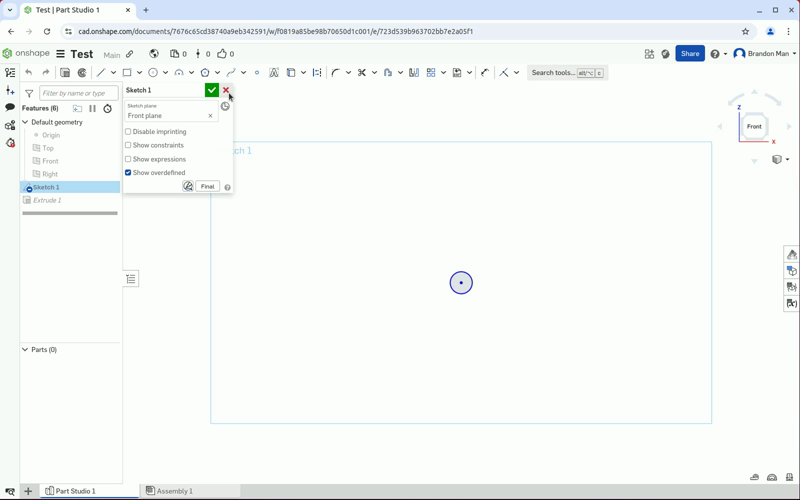
key(shift+s)
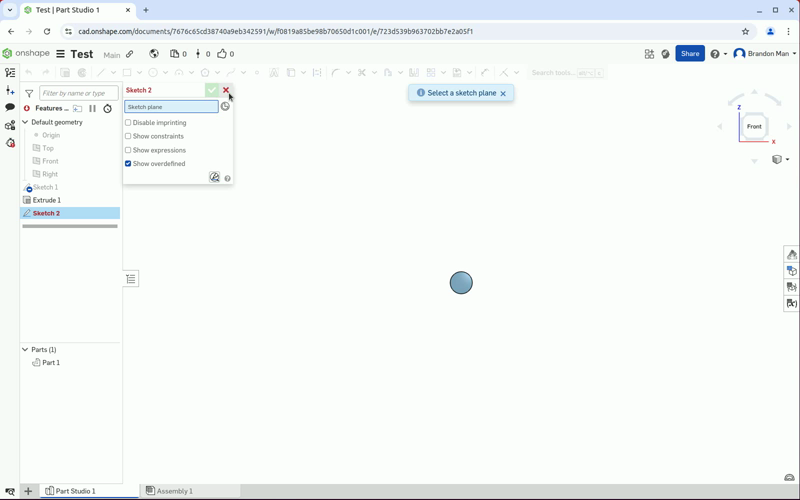
mouse_move(73, 163)
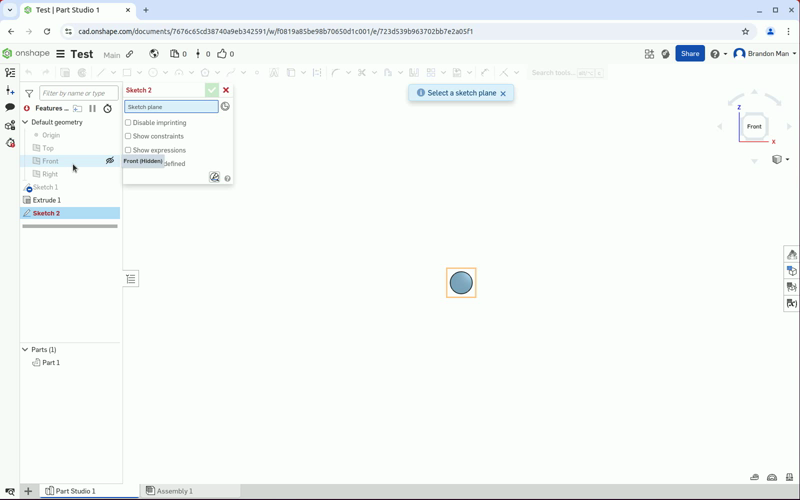
click(73, 163)
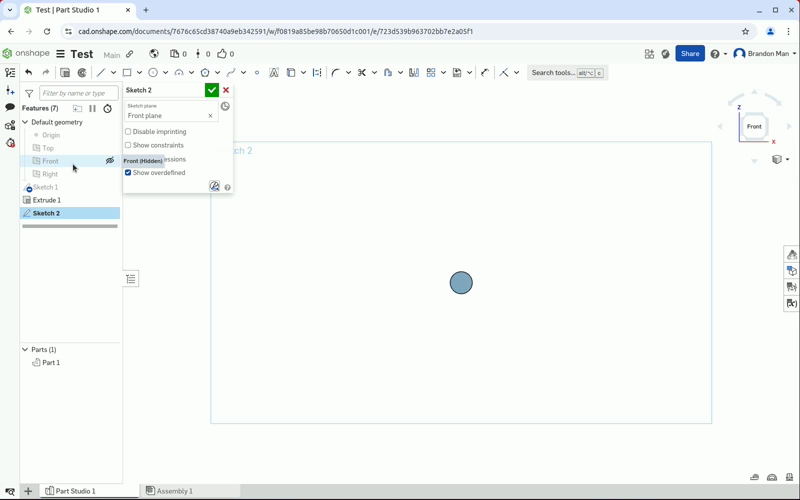
mouse_move(73, 352)
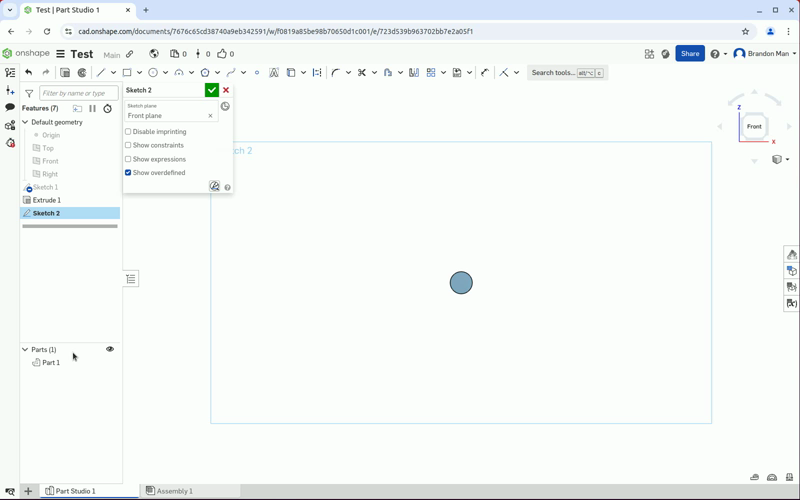
key(y)
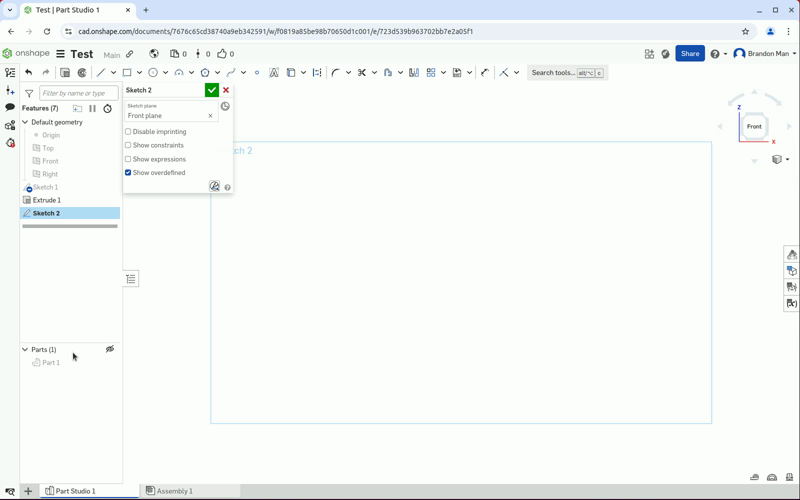
key(c)
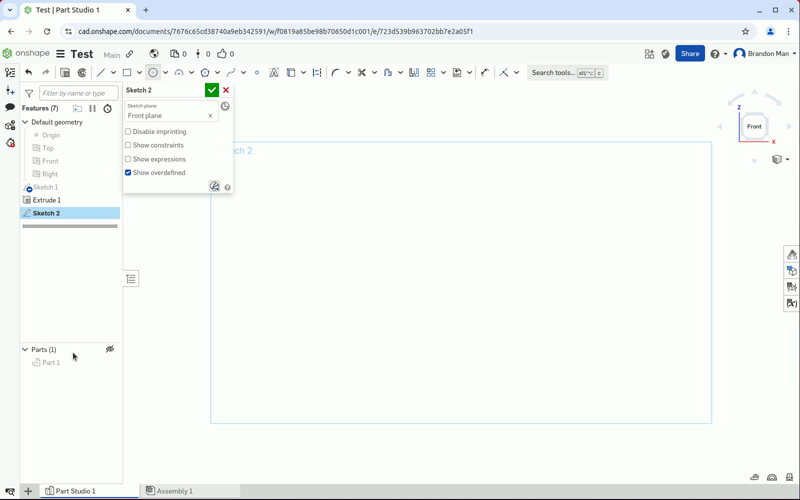
key_down(shift)
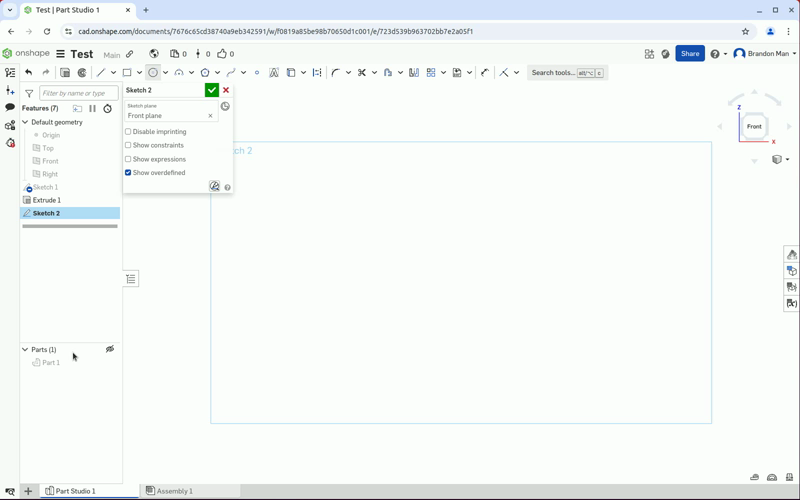
mouse_move(461, 282)
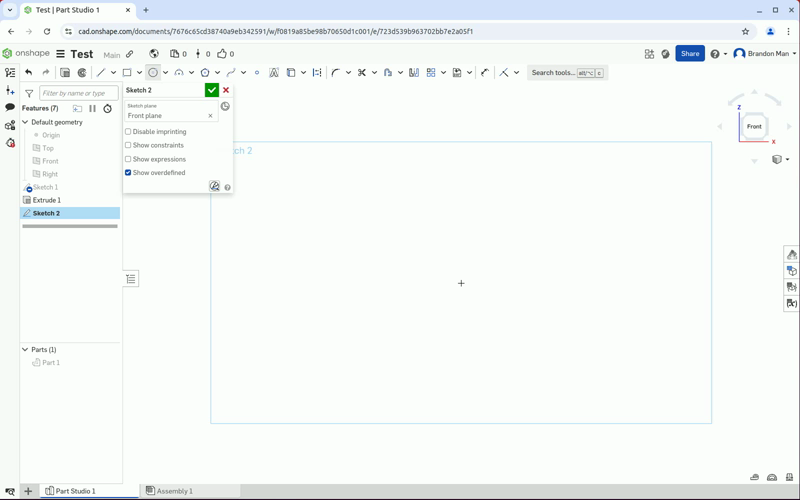
click(461, 282)
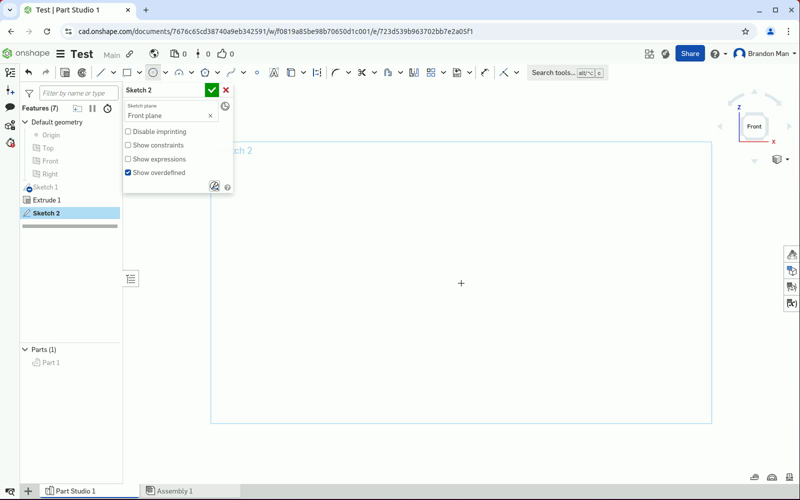
key_up(shift)
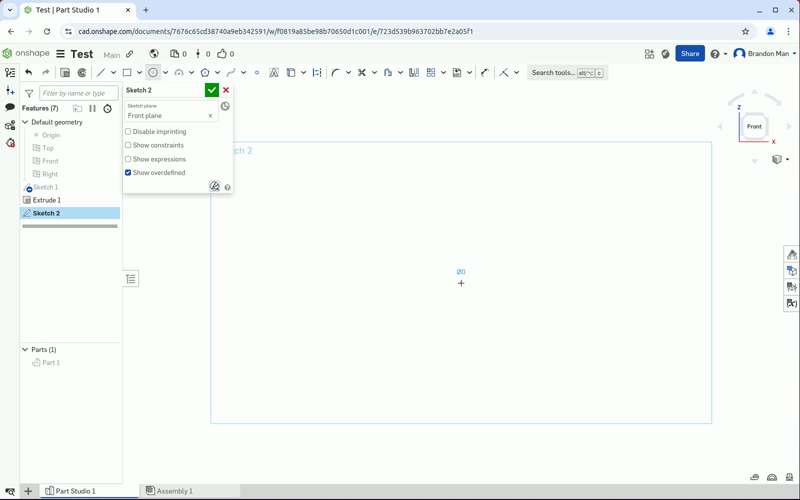
mouse_move(473, 282)
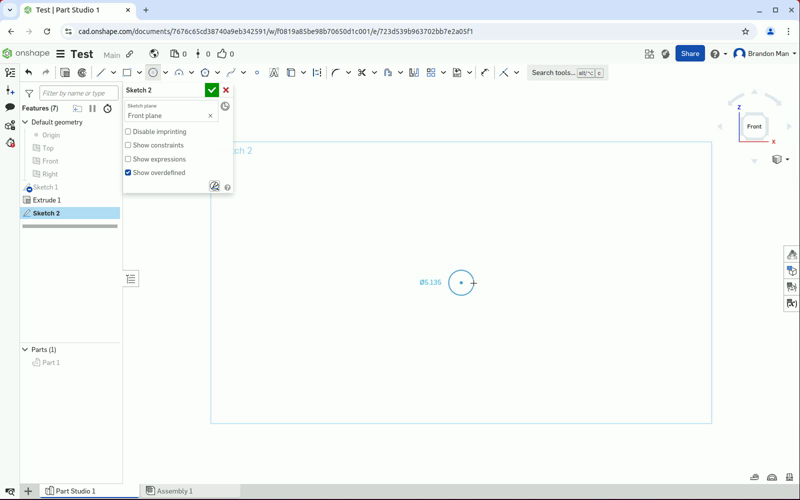
click(473, 282)
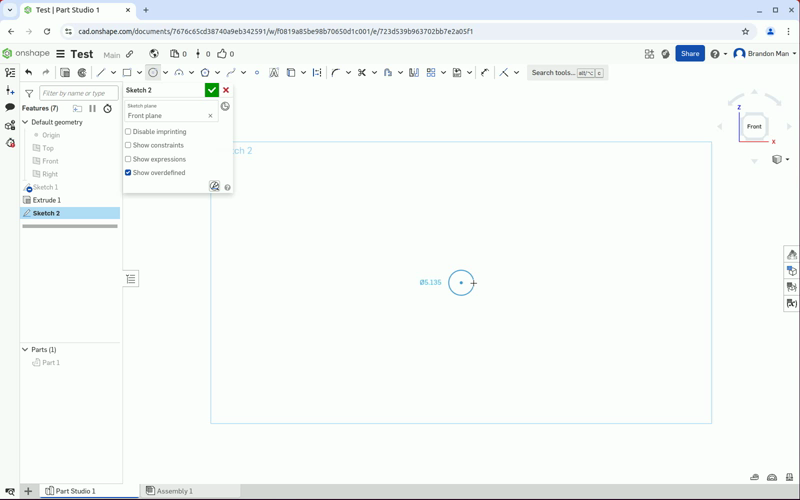
key(esc)
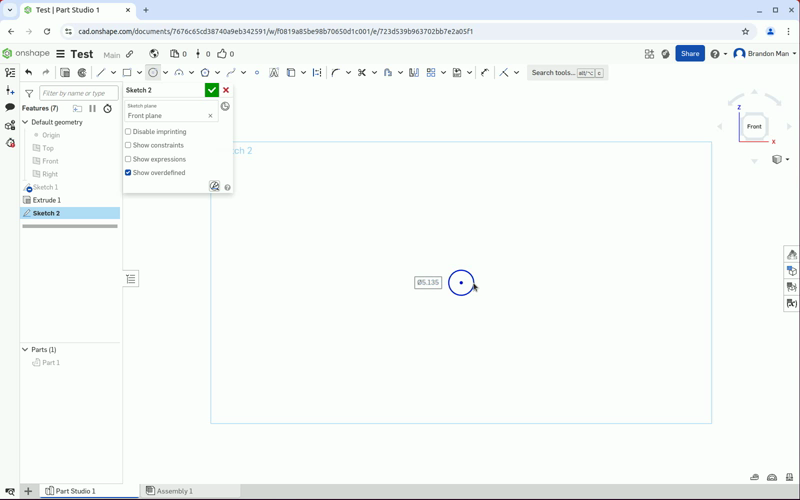
key(c)
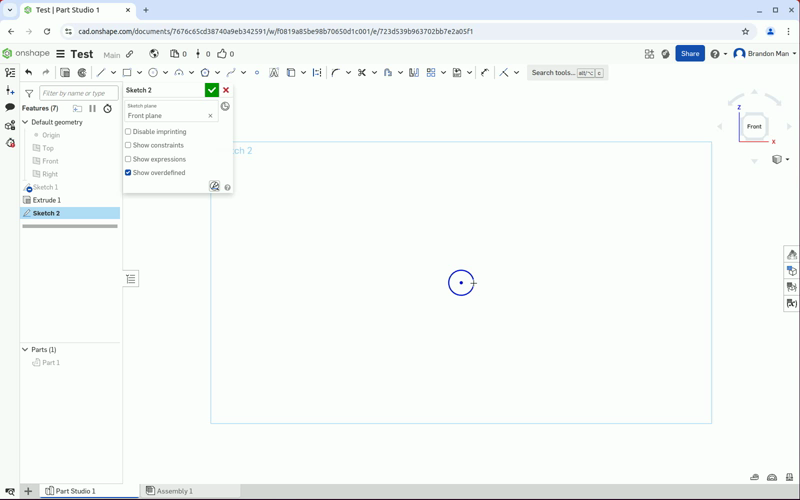
key_down(shift)
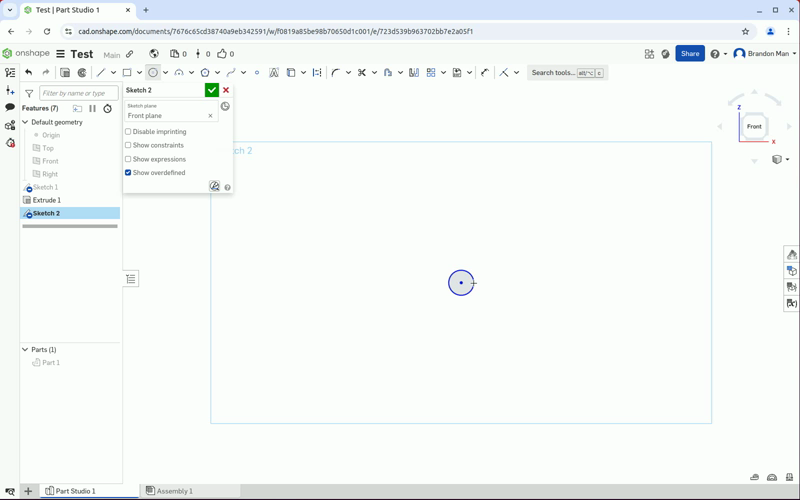
mouse_move(461, 282)
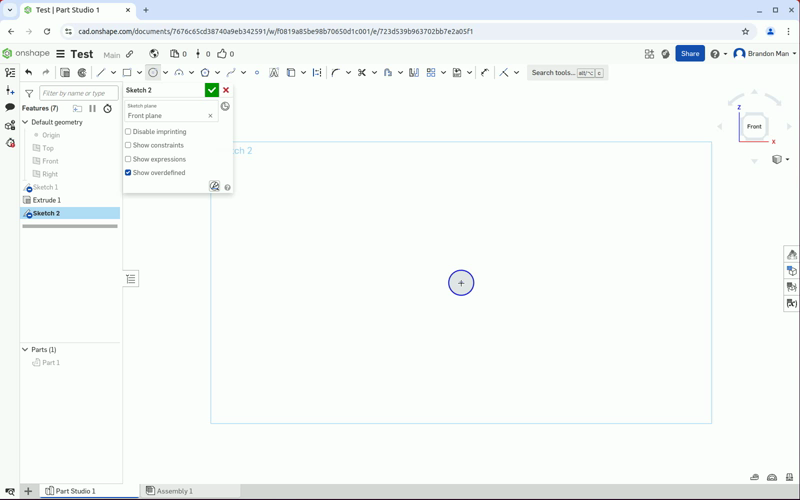
click(461, 282)
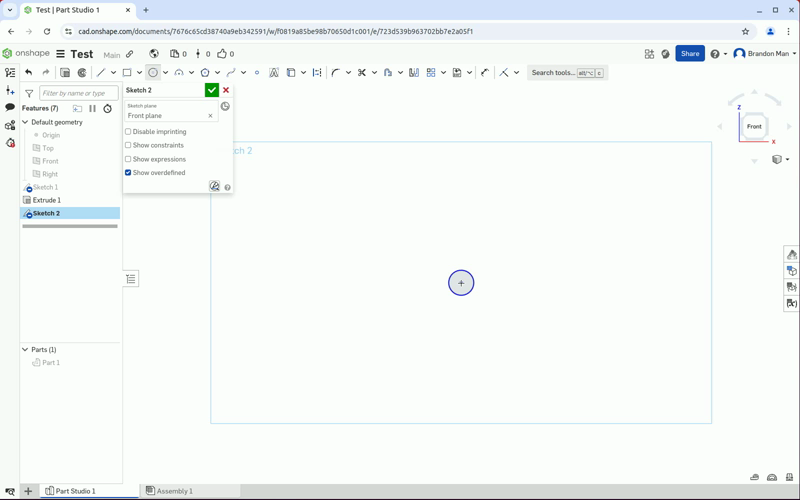
key_up(shift)
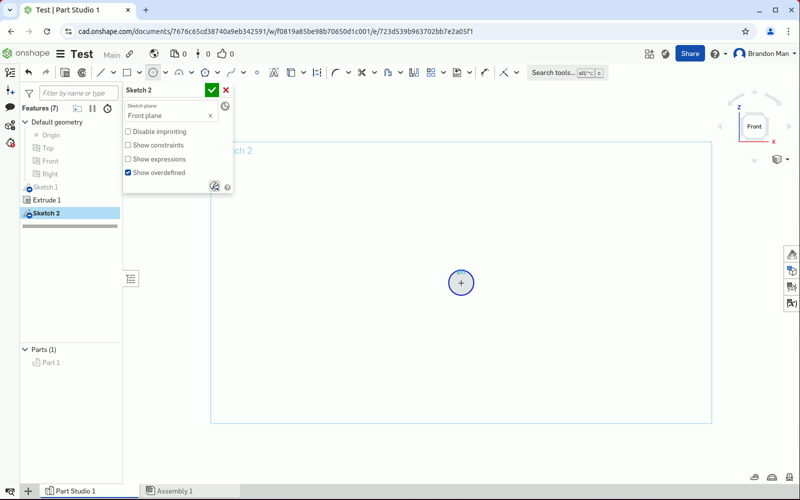
mouse_move(472, 282)
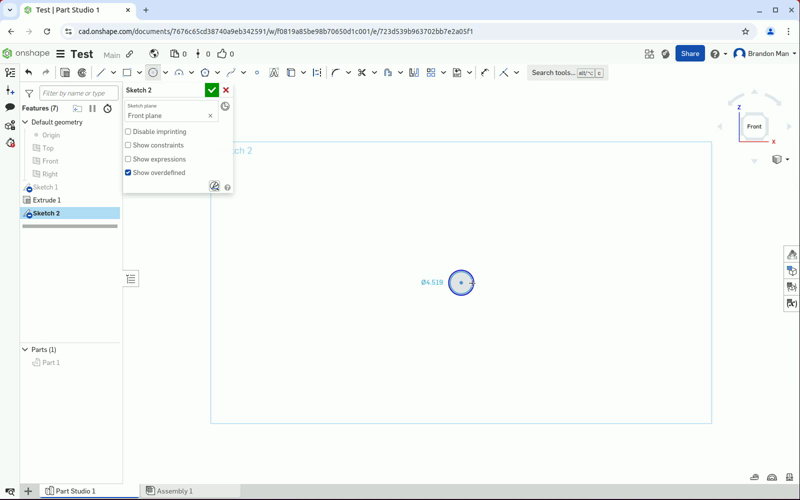
scroll(6)
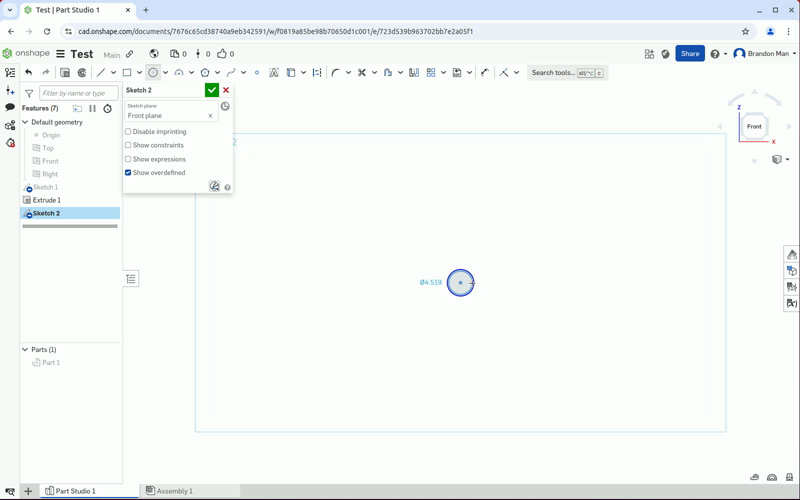
scroll(6)
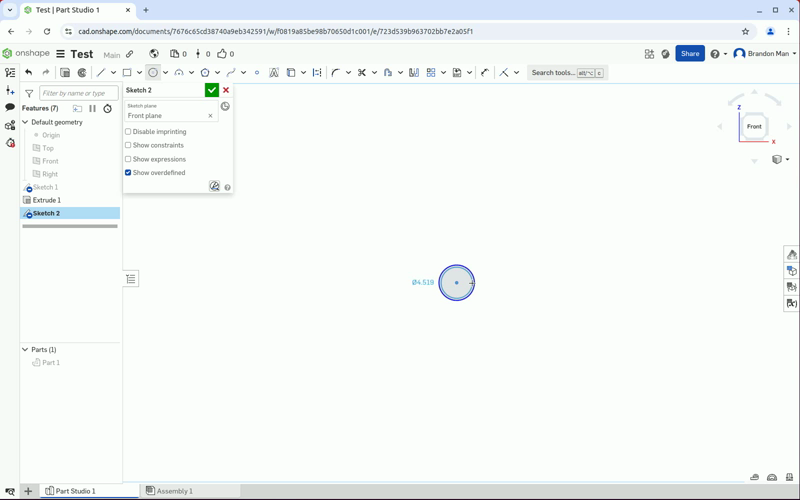
scroll(6)
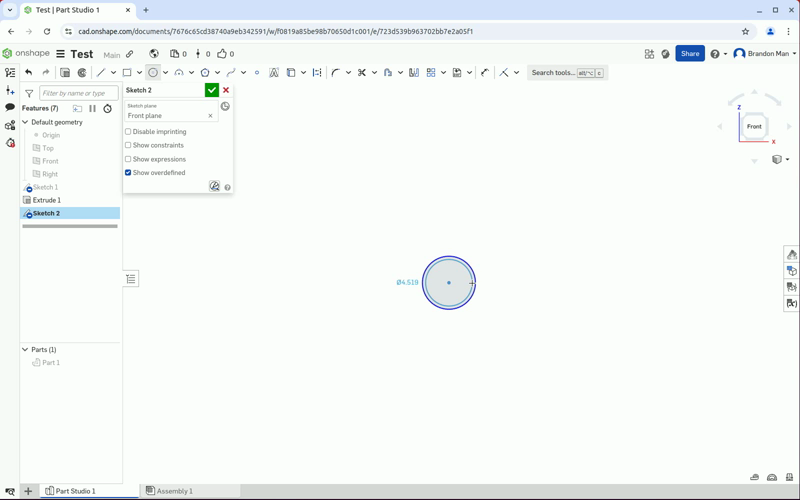
scroll(6)
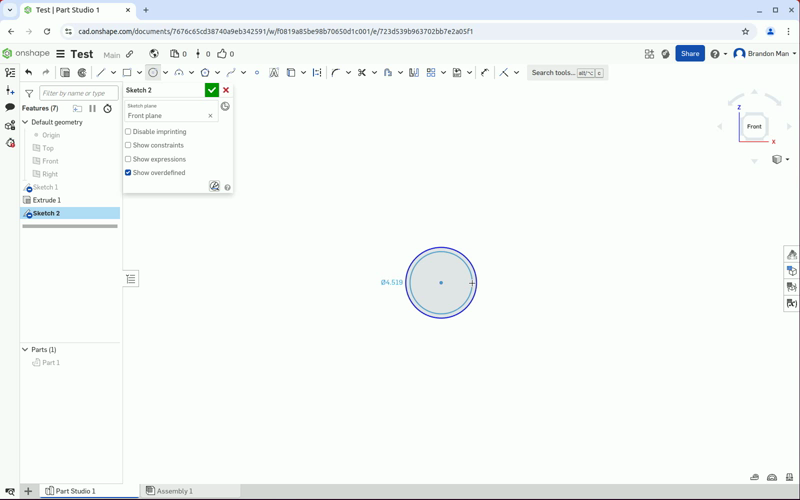
scroll(6)
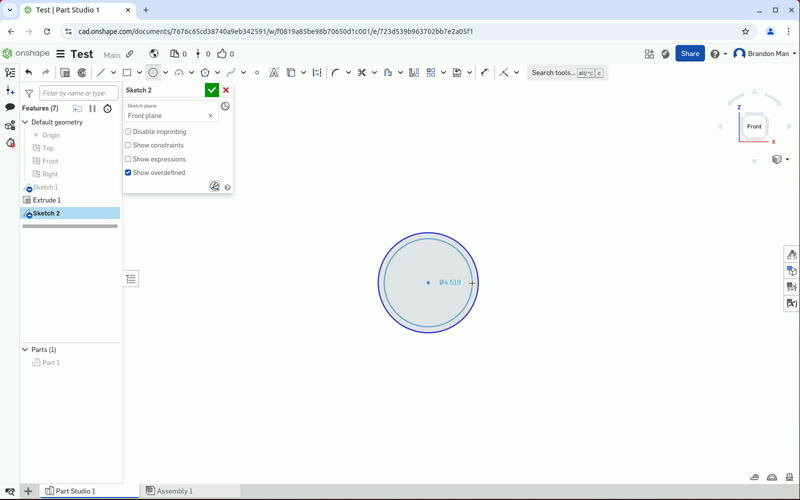
scroll(6)
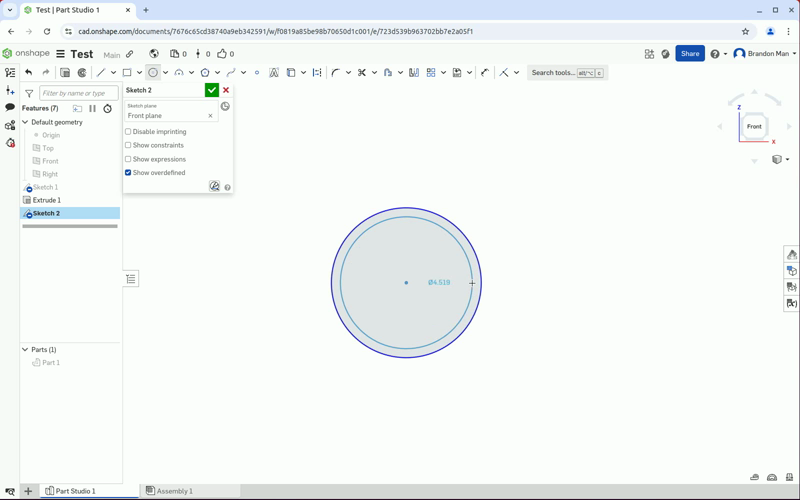
scroll(6)
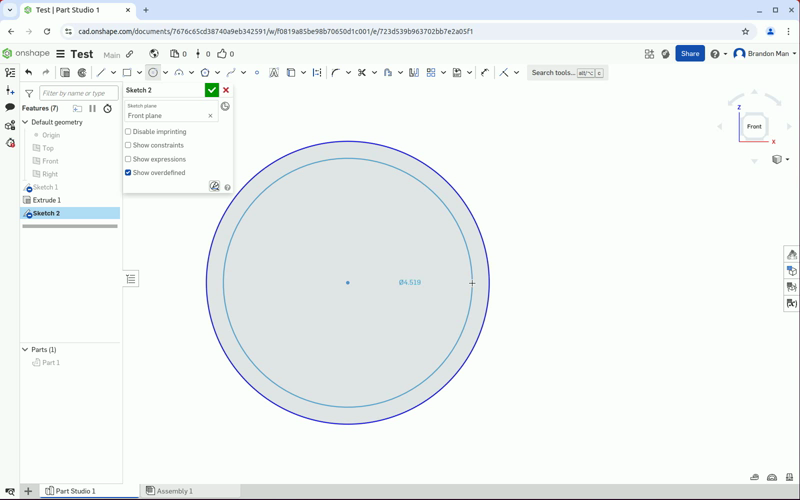
click(472, 282)
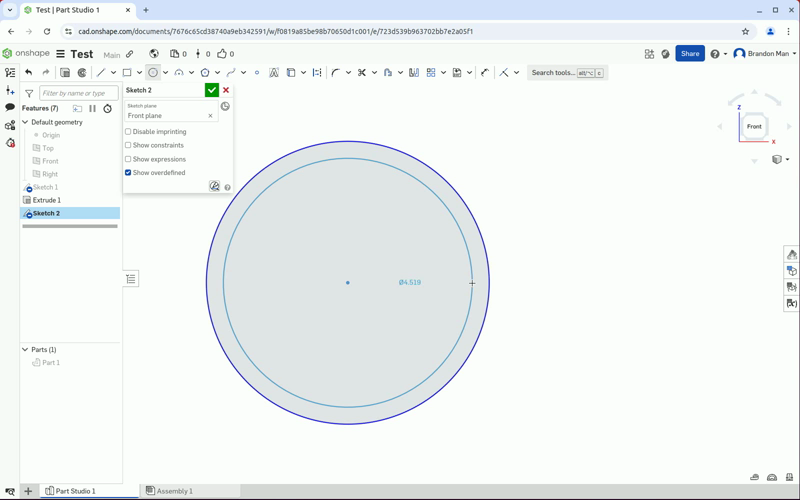
scroll(-6)
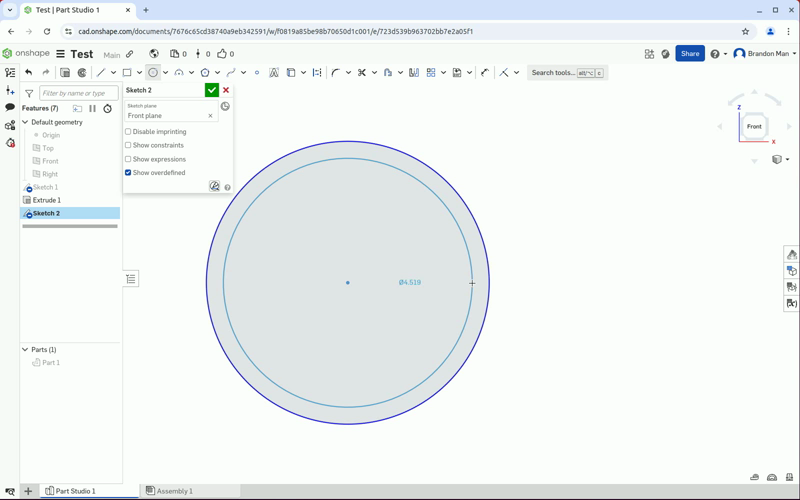
scroll(-6)
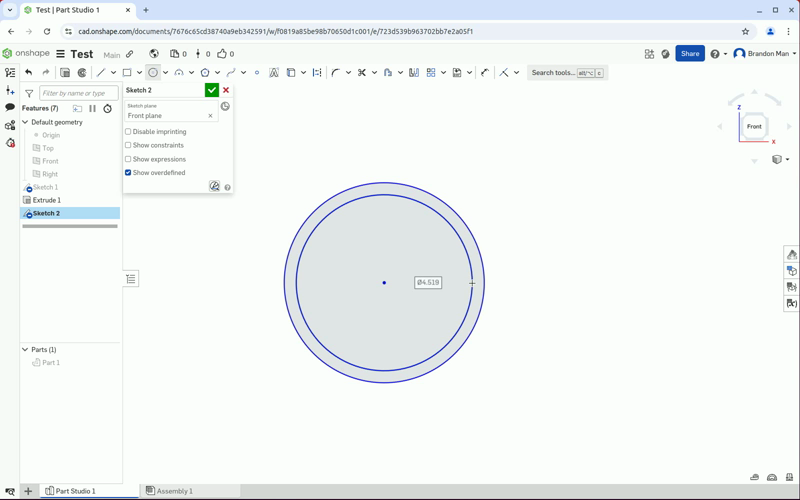
scroll(-6)
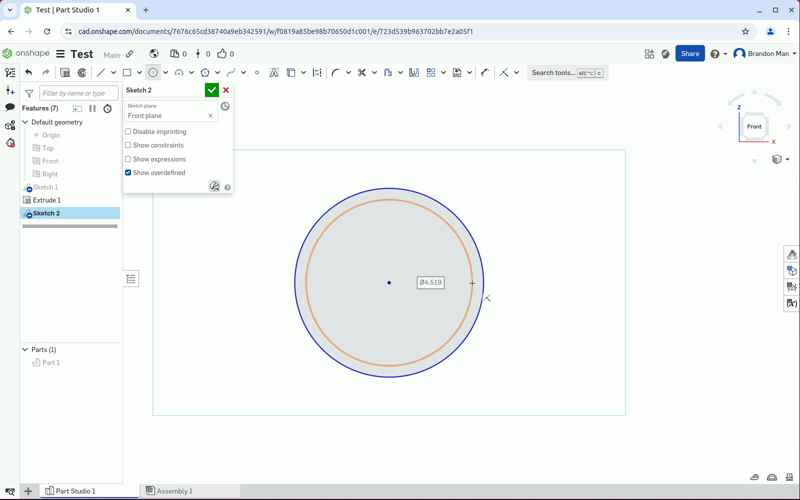
scroll(-6)
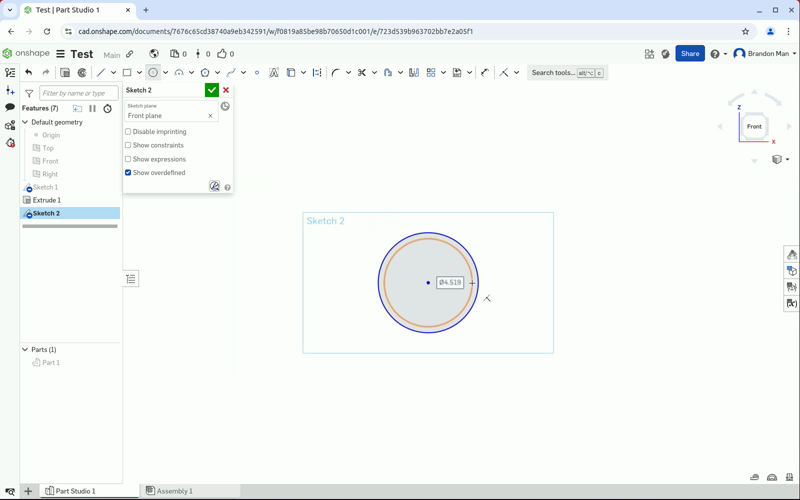
scroll(-6)
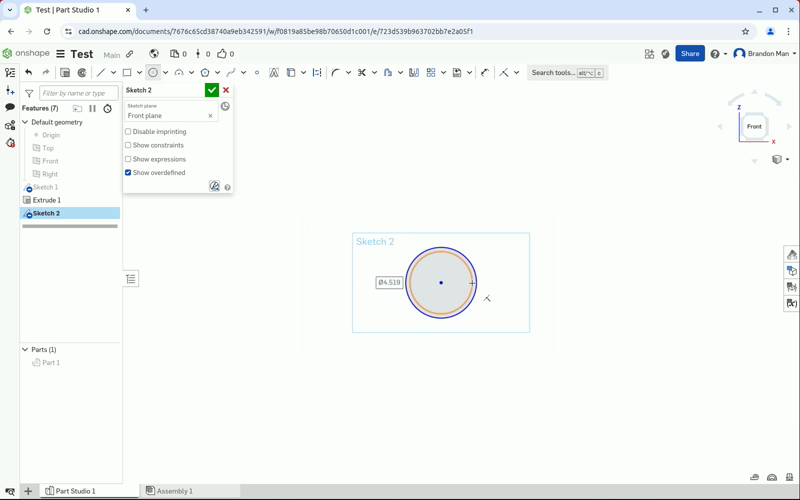
scroll(-6)
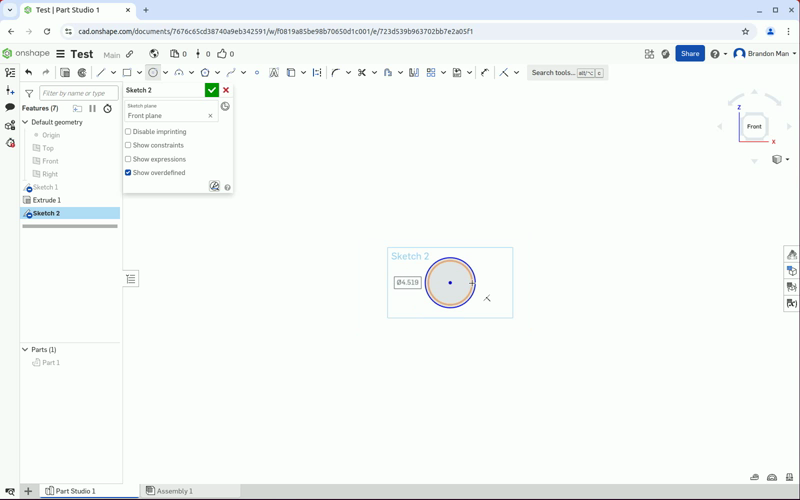
scroll(-6)
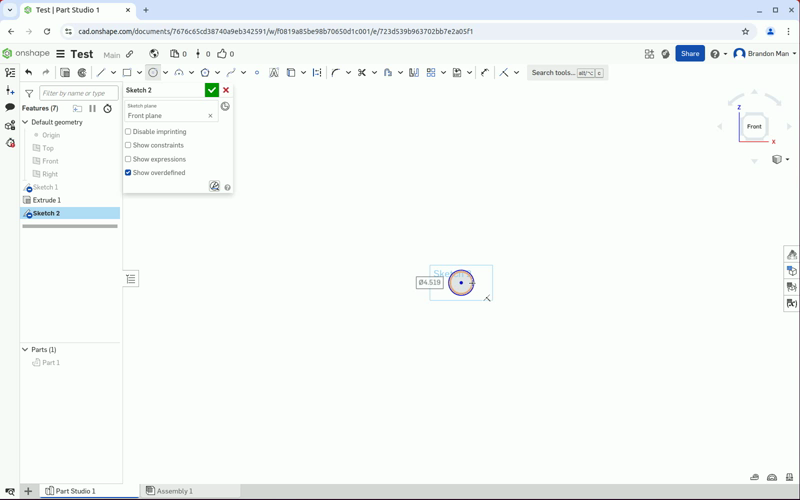
key(esc)
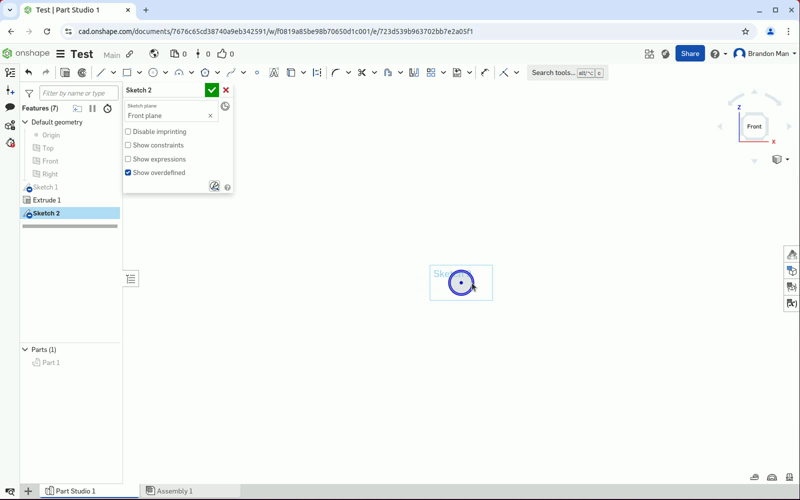
mouse_move(458, 293)
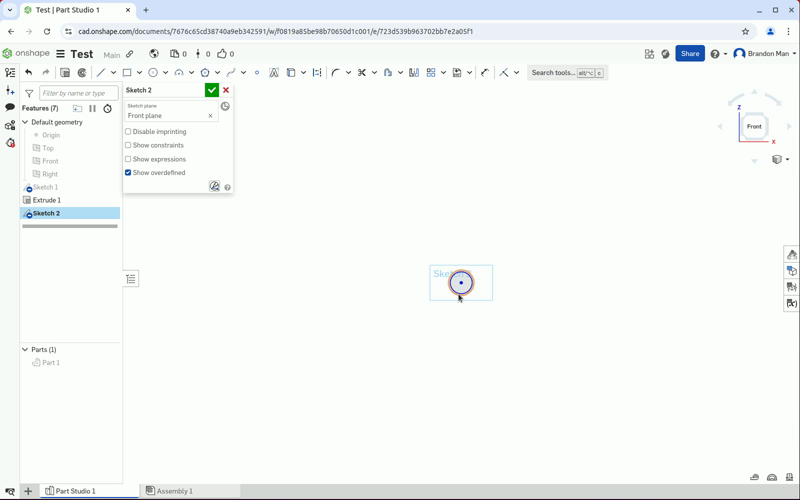
scroll(6)
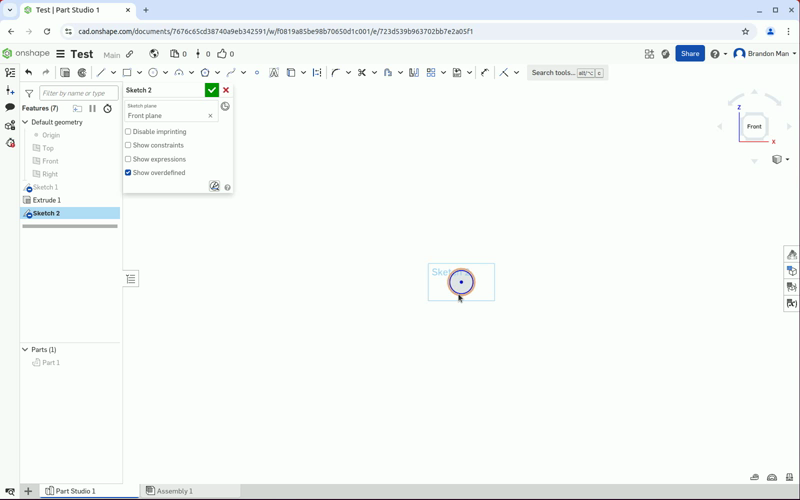
scroll(6)
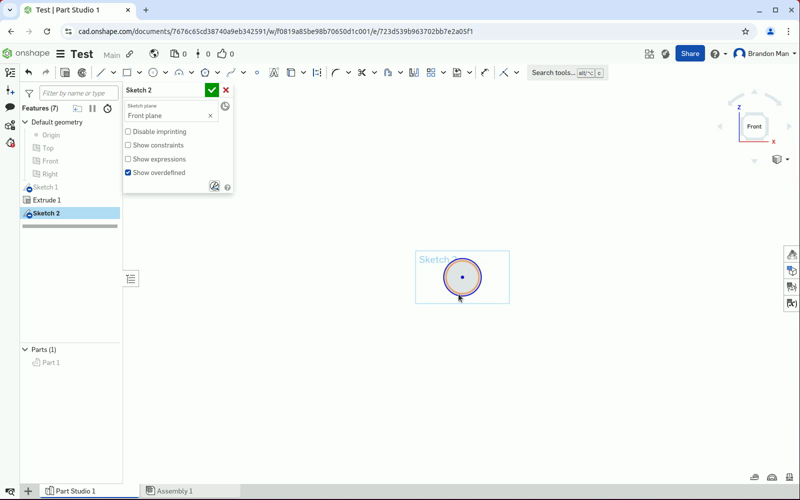
scroll(6)
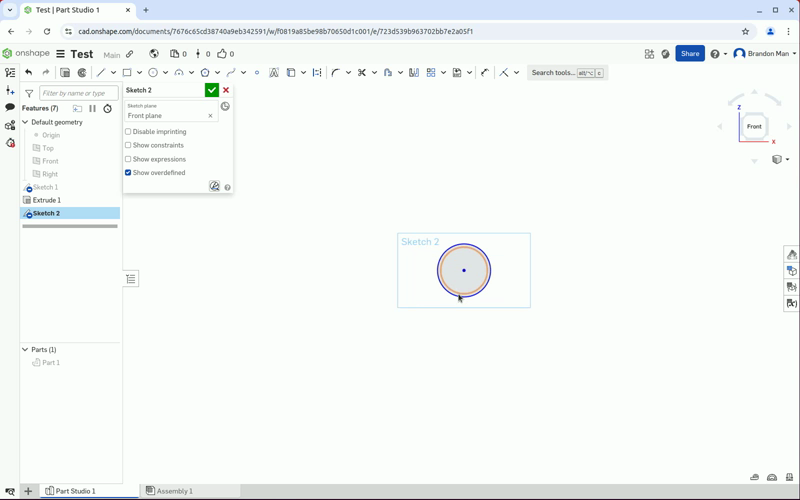
scroll(6)
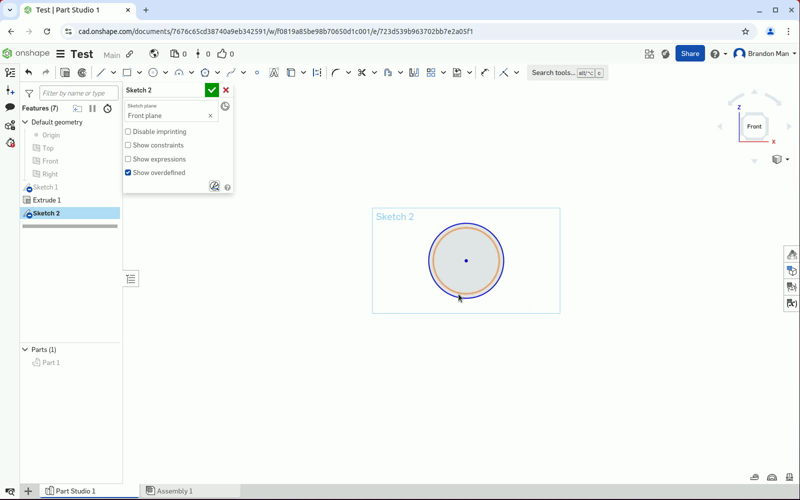
scroll(6)
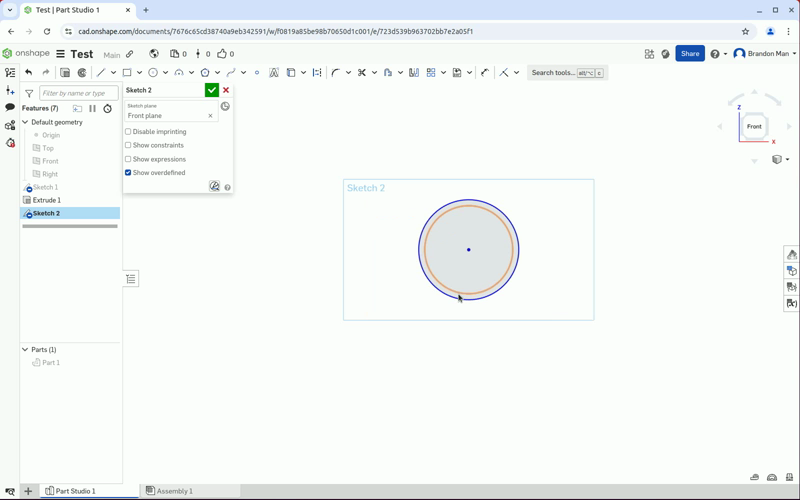
scroll(6)
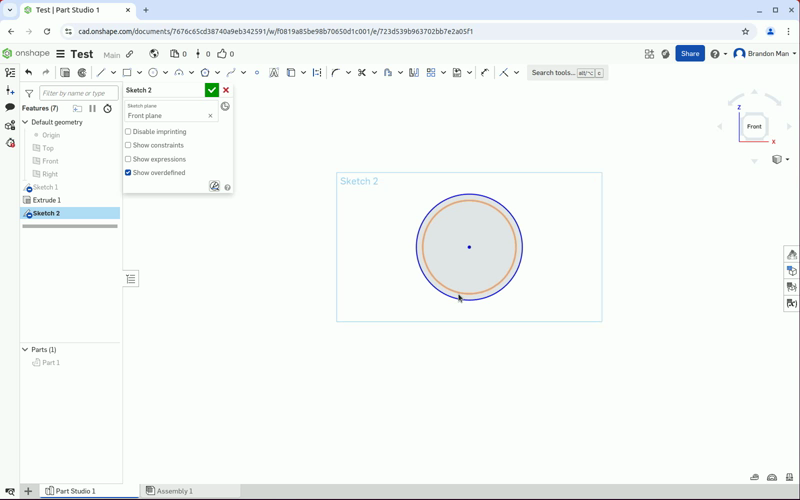
scroll(6)
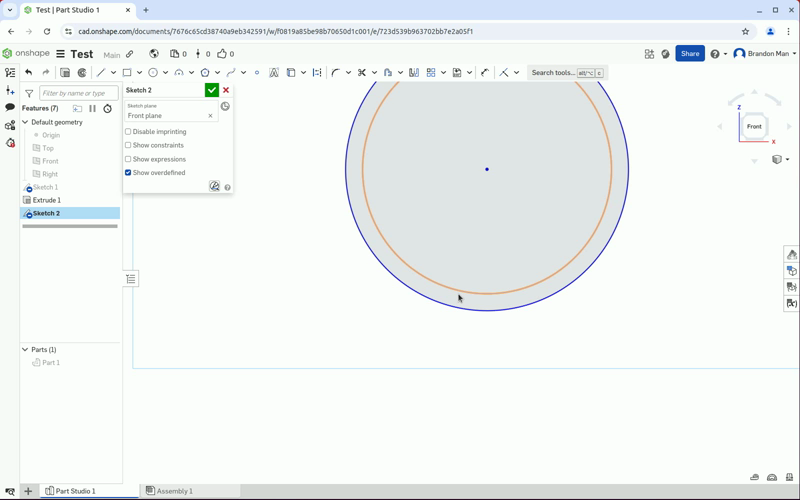
click(458, 293)
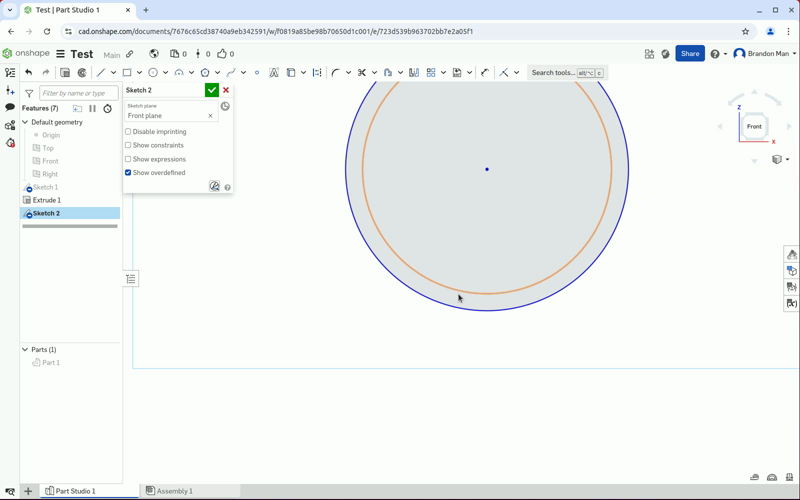
scroll(-6)
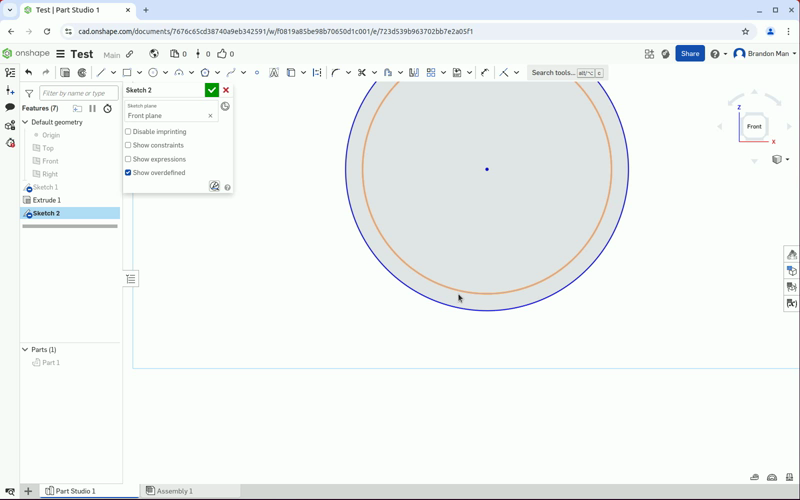
scroll(-6)
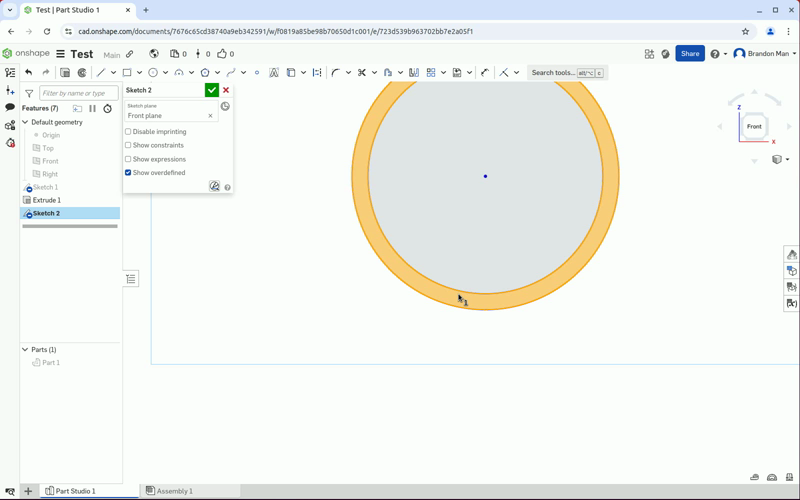
scroll(-6)
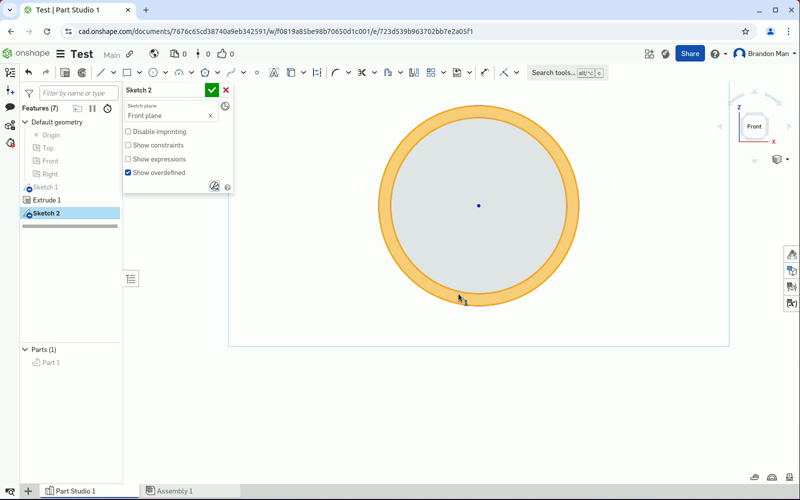
scroll(-6)
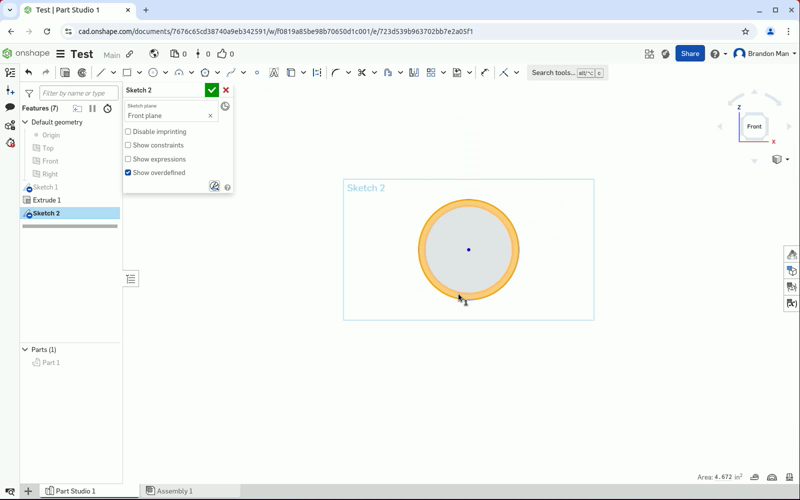
scroll(-6)
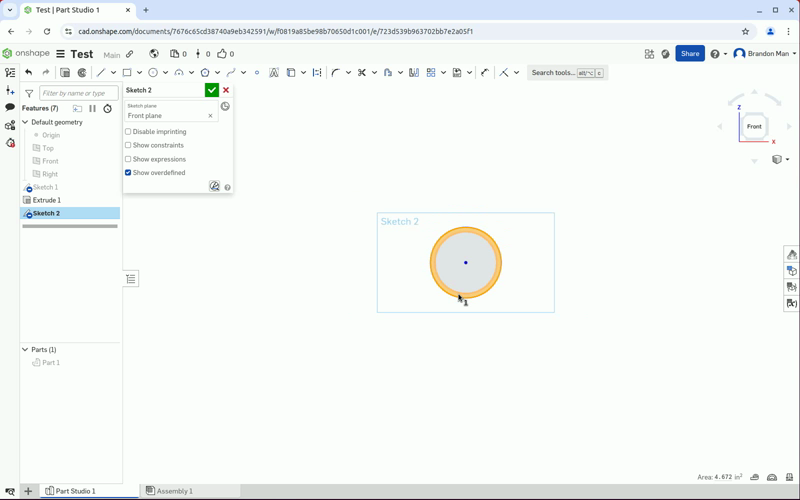
scroll(-6)
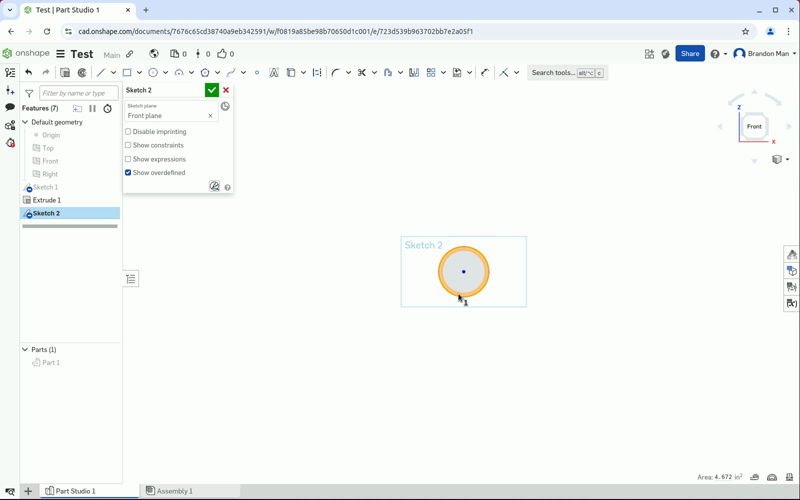
scroll(-6)
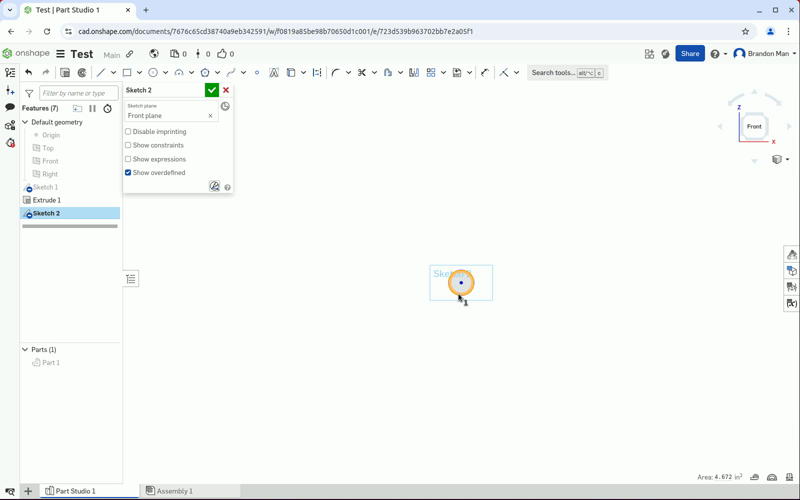
mouse_move(73, 352)
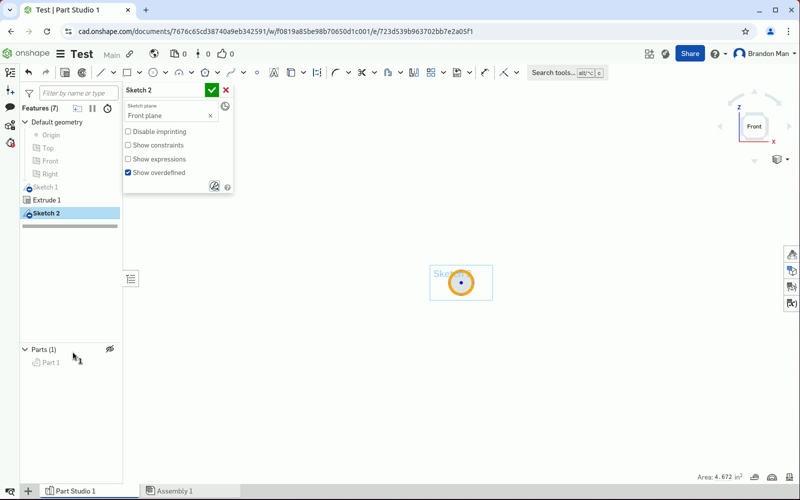
key(shift+y)
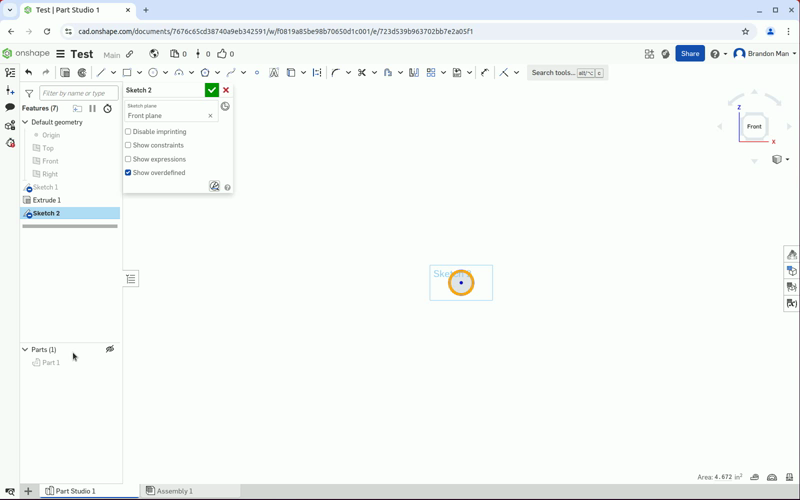
key(shift+e)
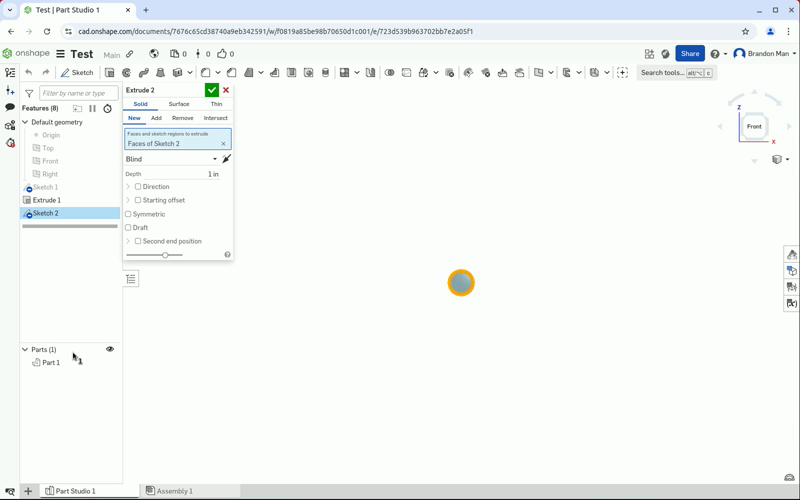
mouse_move(143, 106)
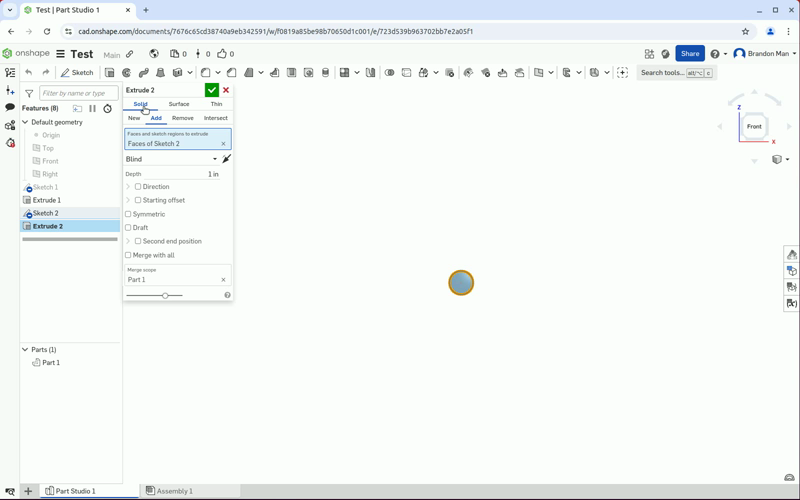
click(143, 106)
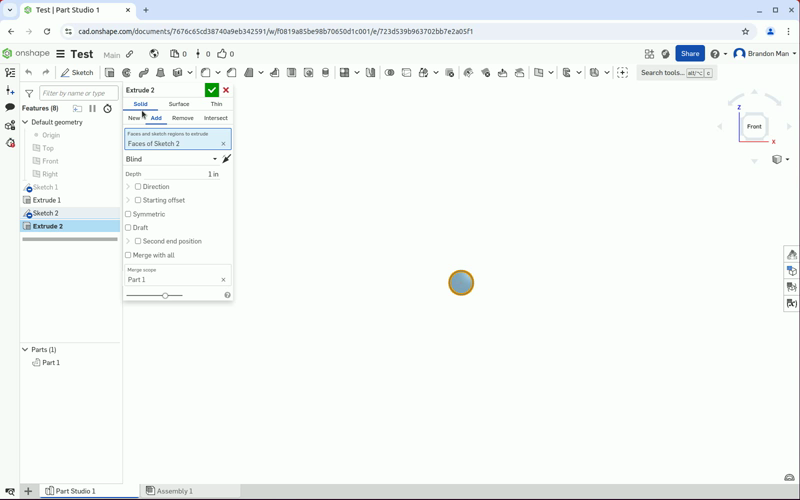
mouse_move(137, 120)
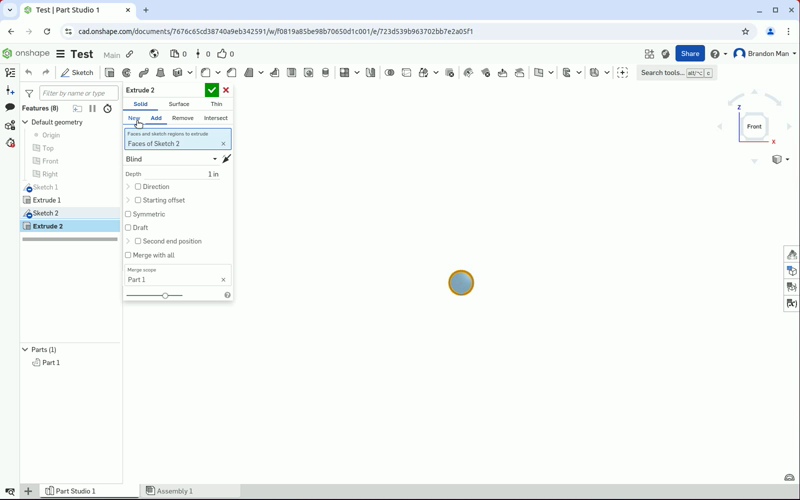
click(137, 120)
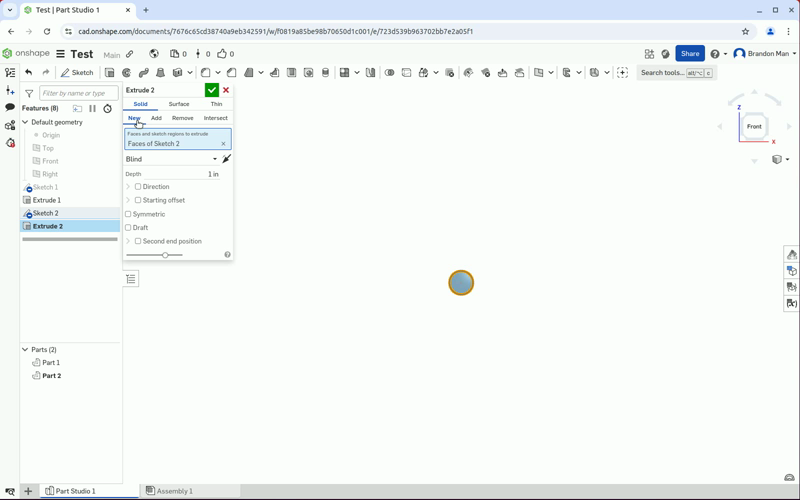
key(tab, 4)
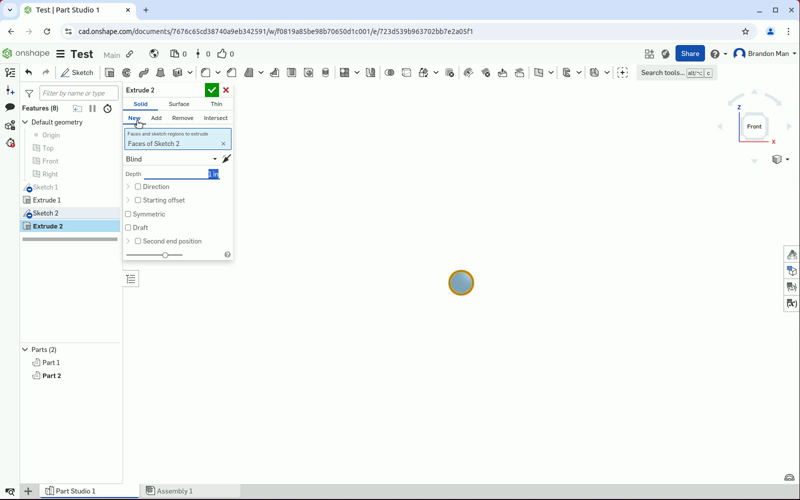
text(33.7)
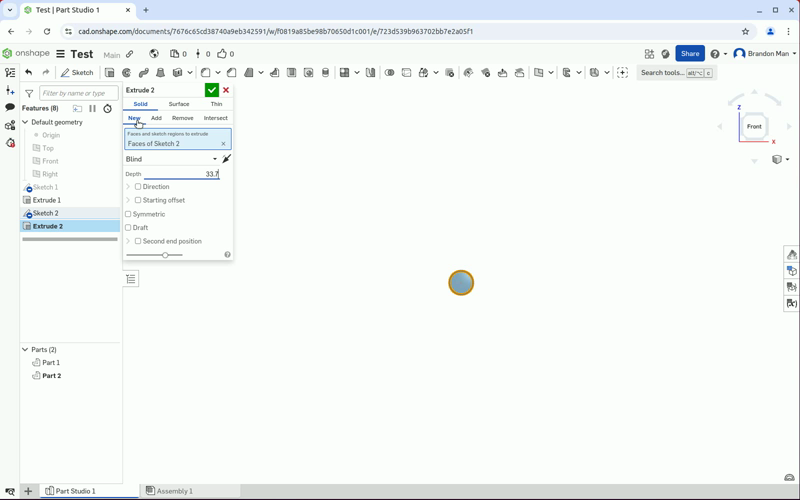
key(tab, 3)
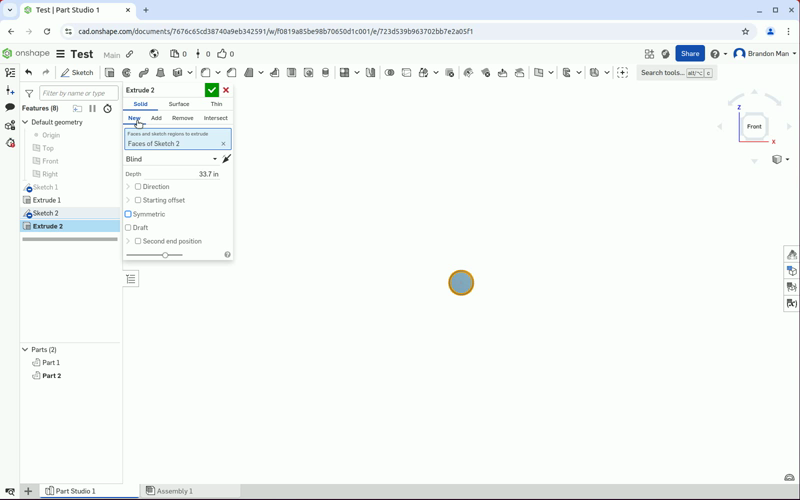
key(space)
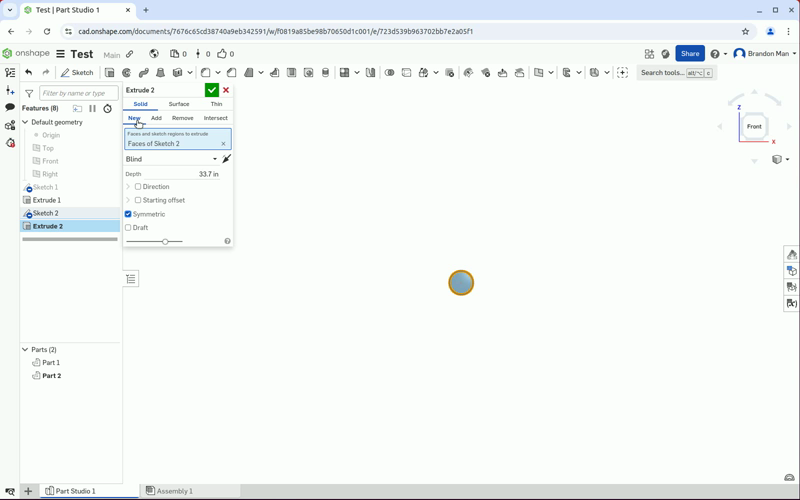
key(enter)
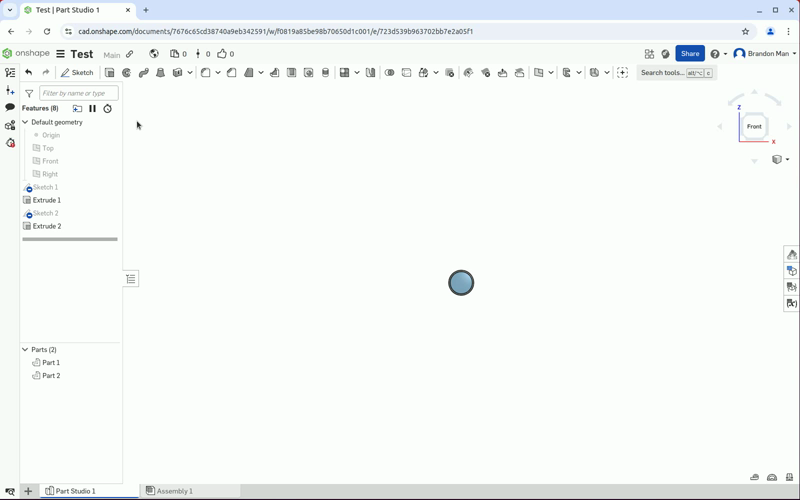
key(shift+h)
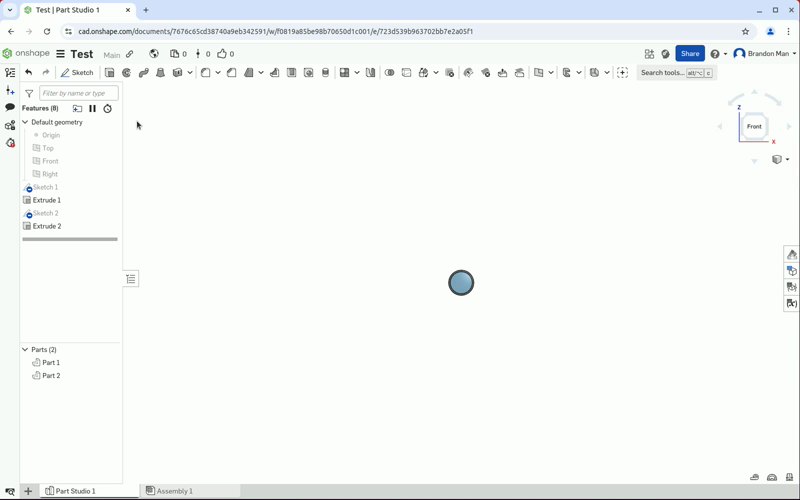
key(shift+h)
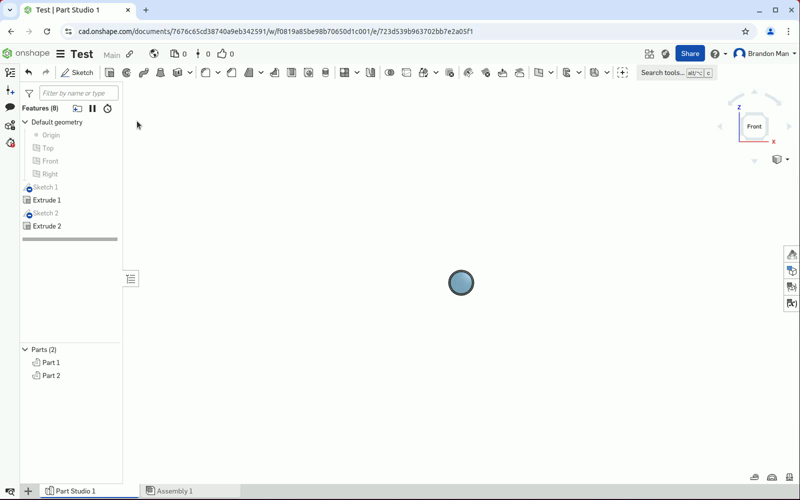
mouse_move(73, 189)
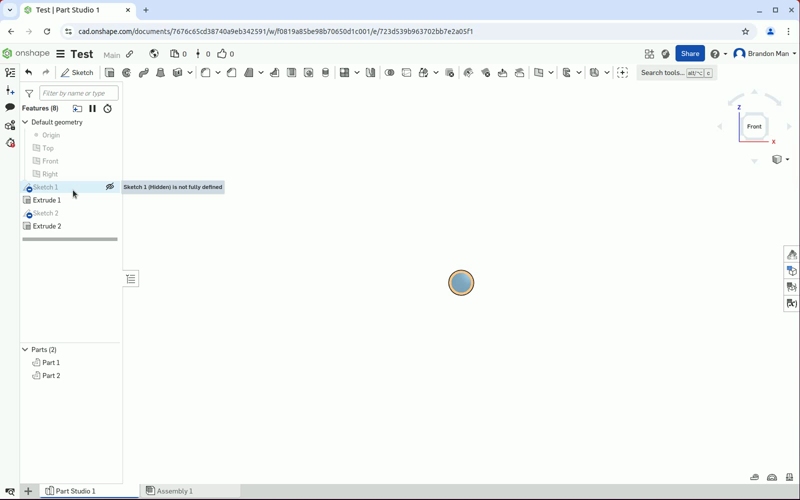
click(73, 189)
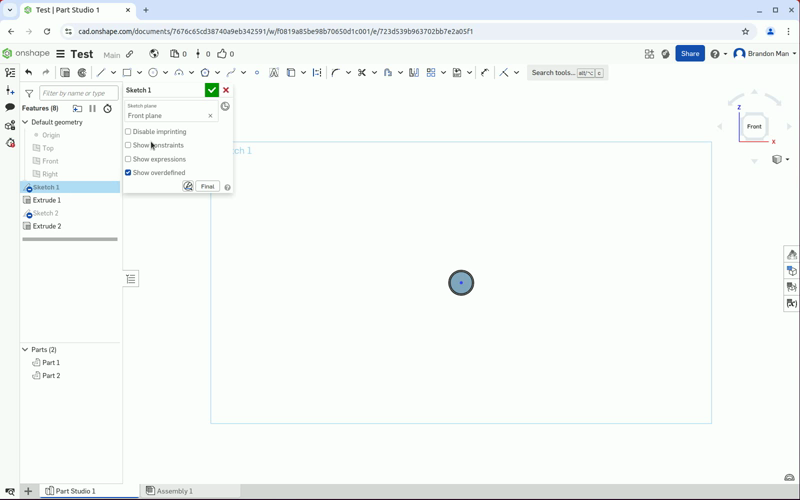
mouse_move(229, 92)
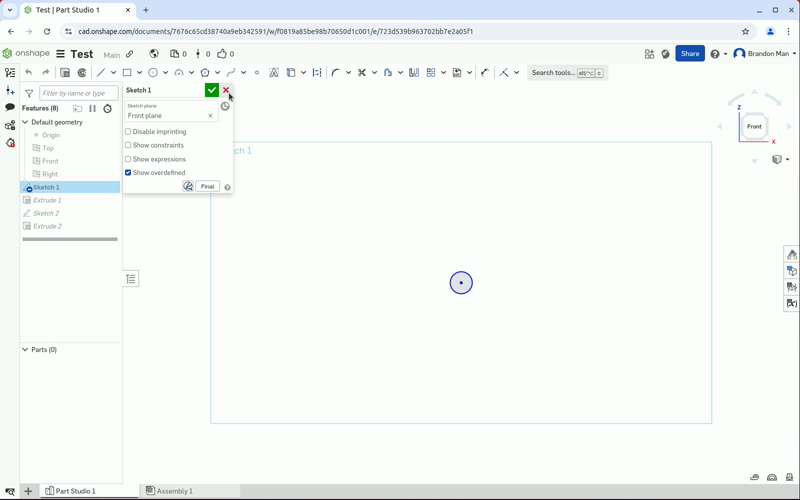
click(229, 92)
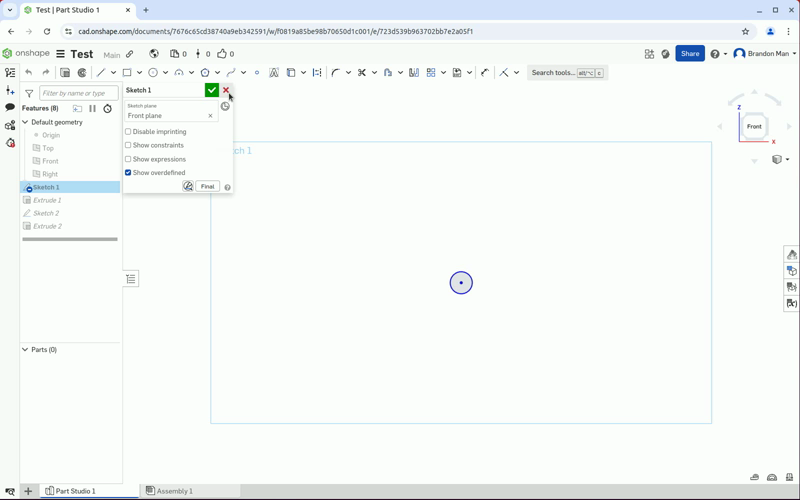
key(shift+s)
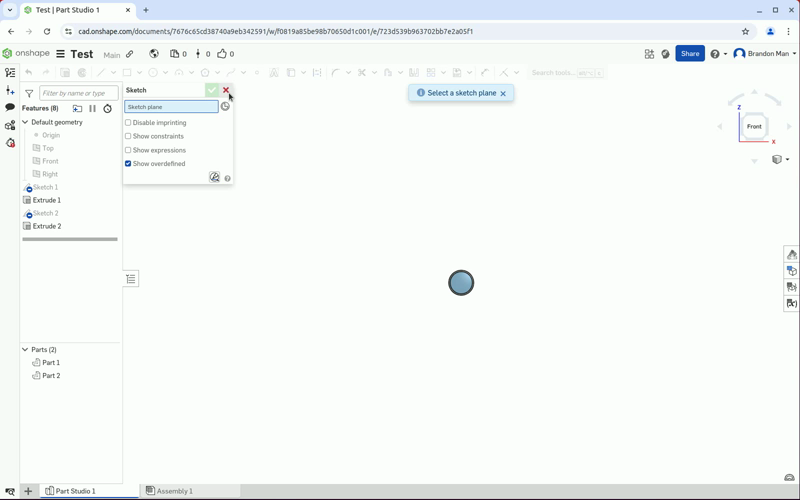
mouse_move(73, 163)
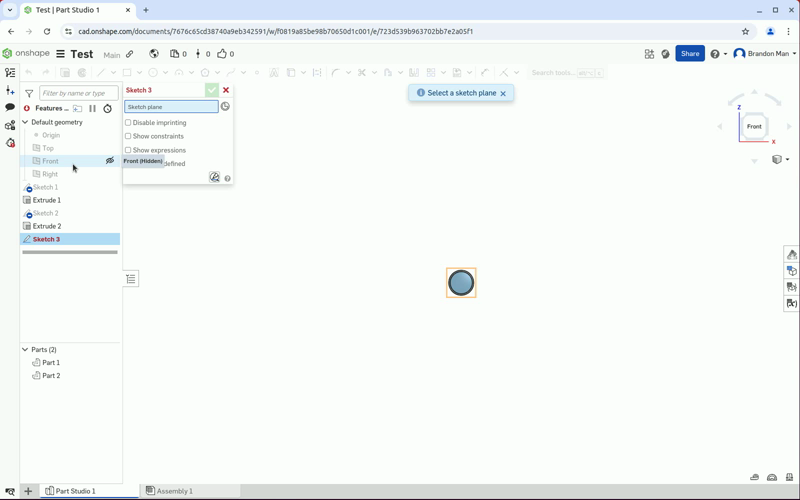
click(73, 163)
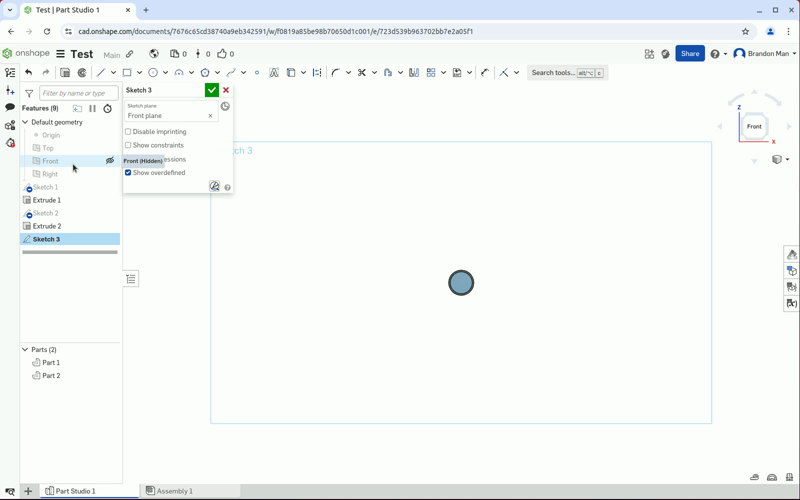
mouse_move(73, 352)
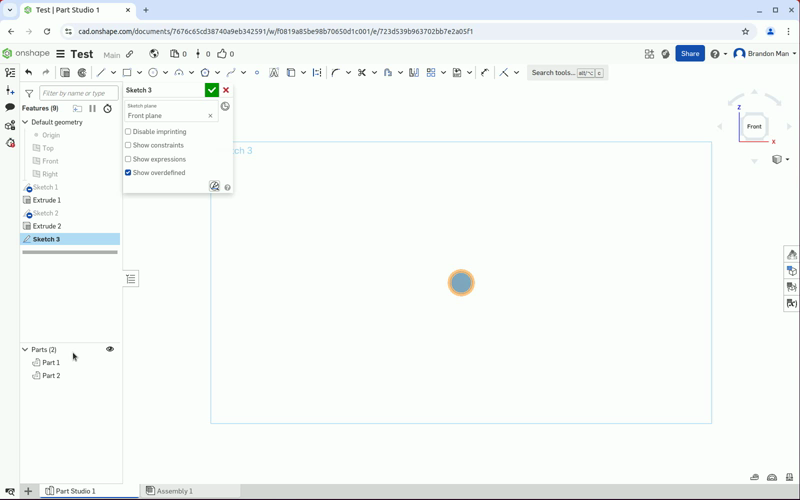
key(y)
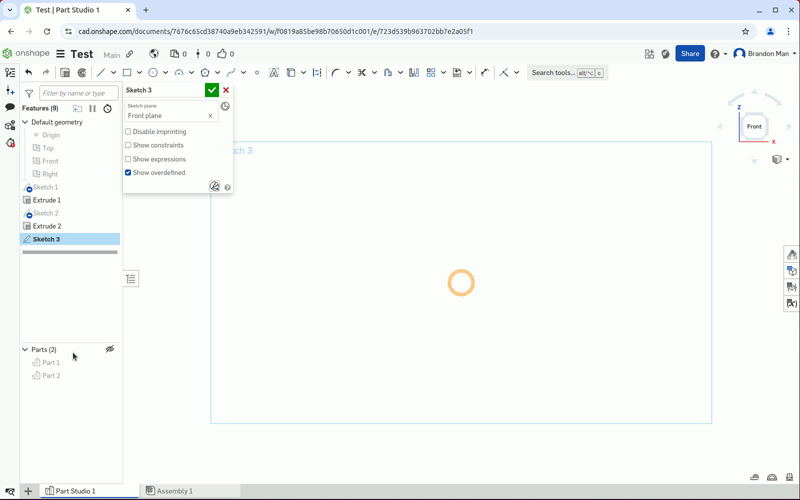
key(c)
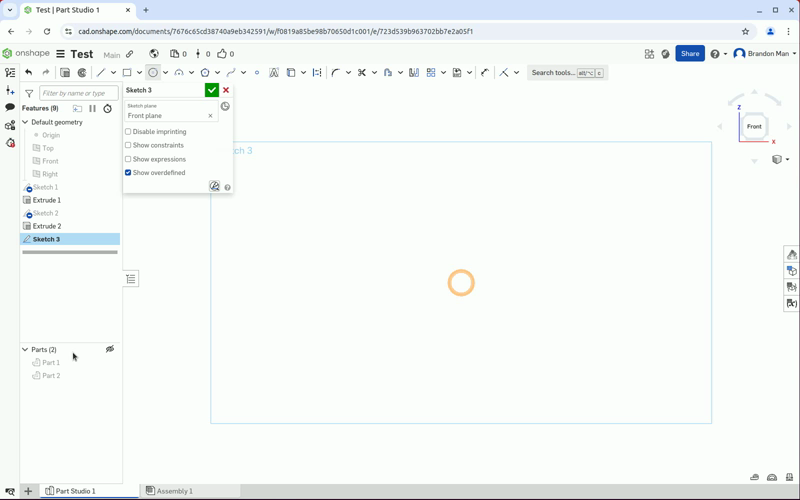
key_down(shift)
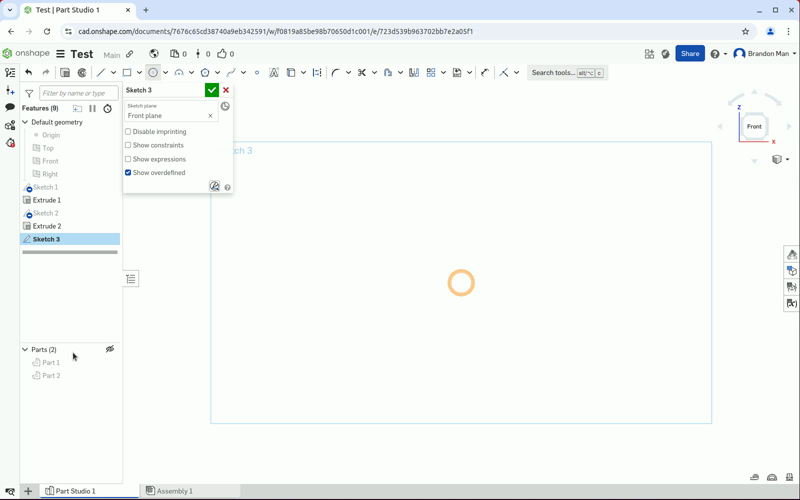
mouse_move(461, 282)
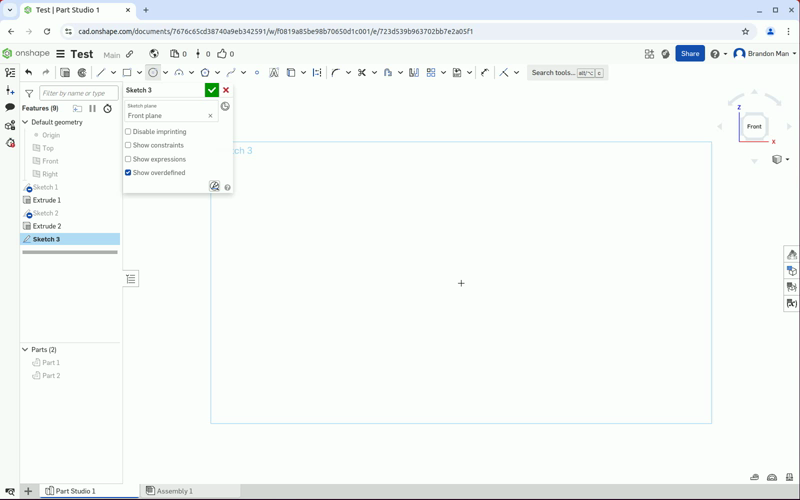
click(461, 282)
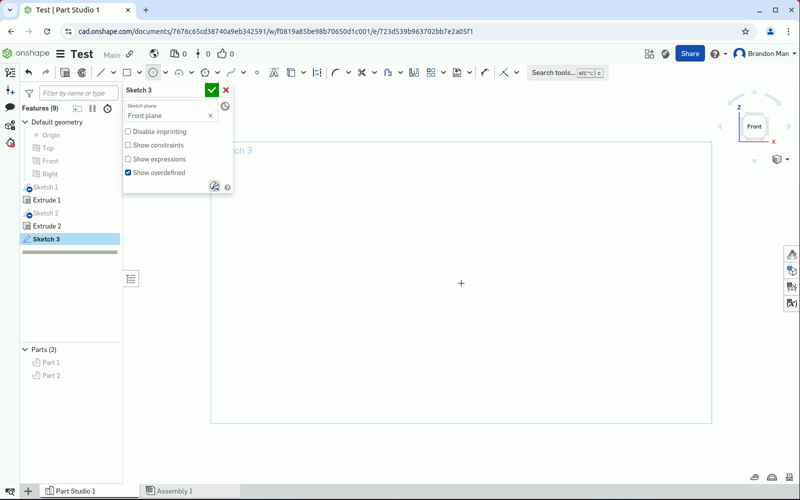
key_up(shift)
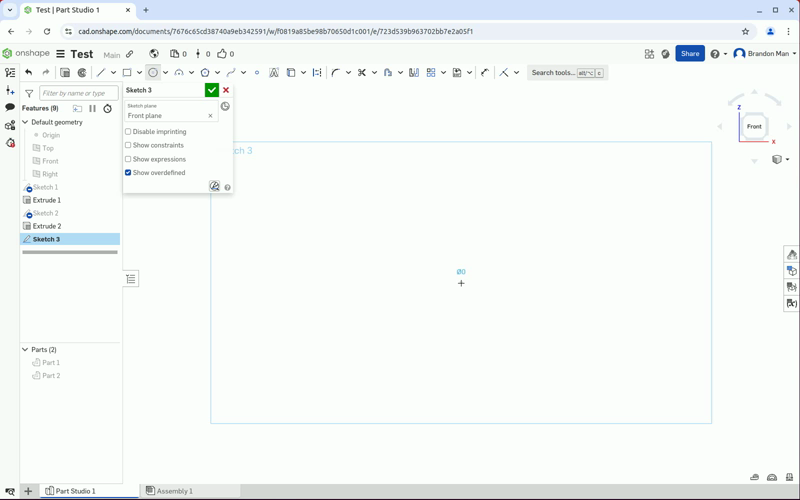
mouse_move(474, 282)
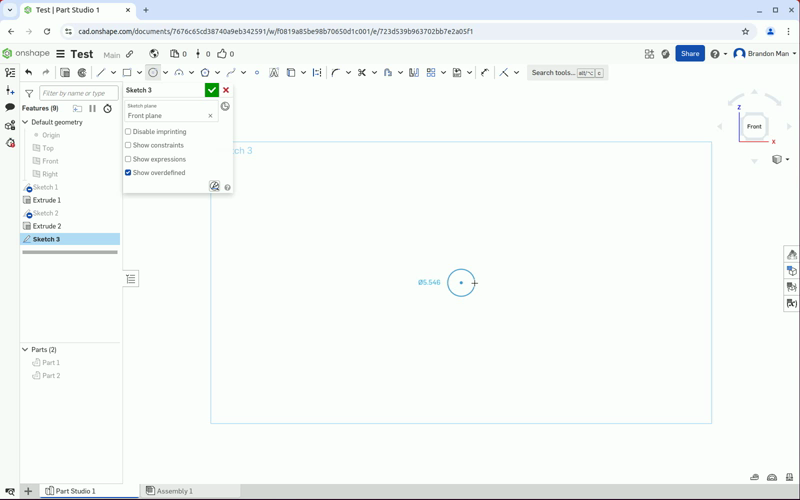
click(474, 282)
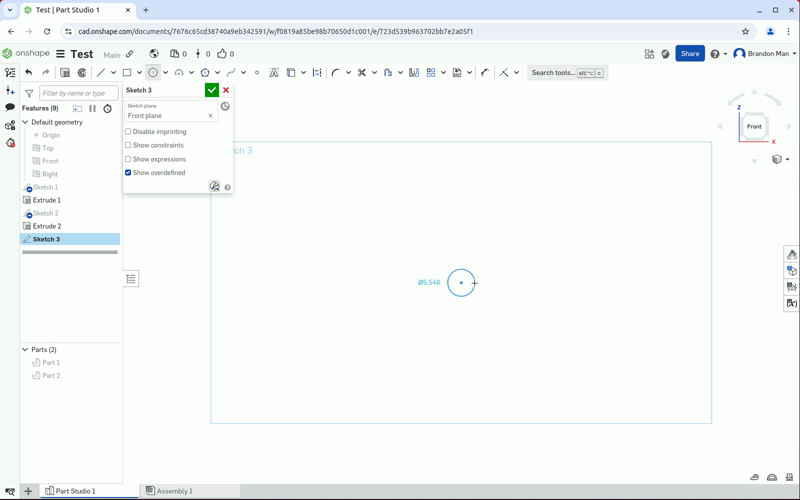
key(esc)
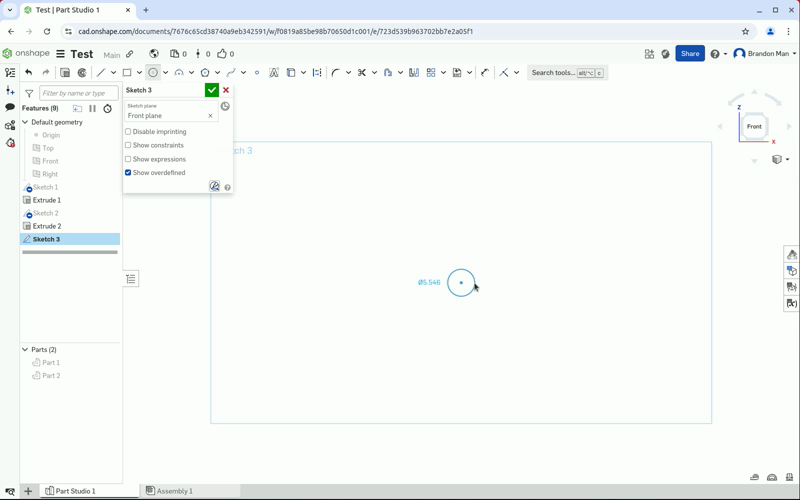
key(c)
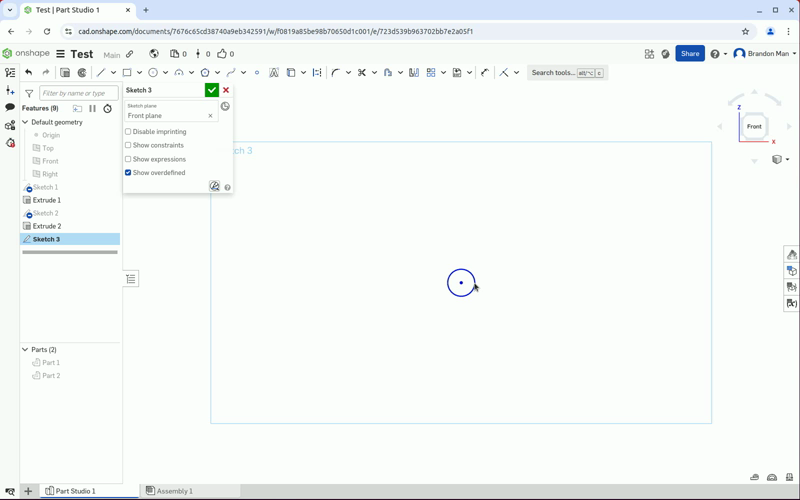
key_down(shift)
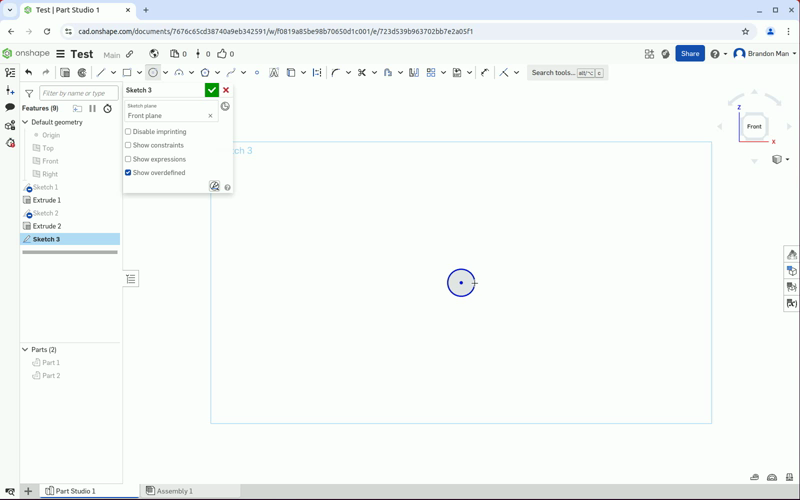
mouse_move(461, 282)
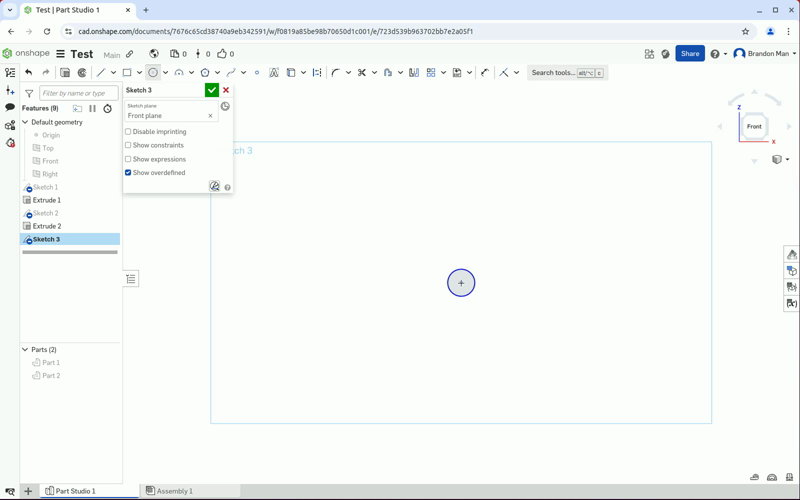
click(461, 282)
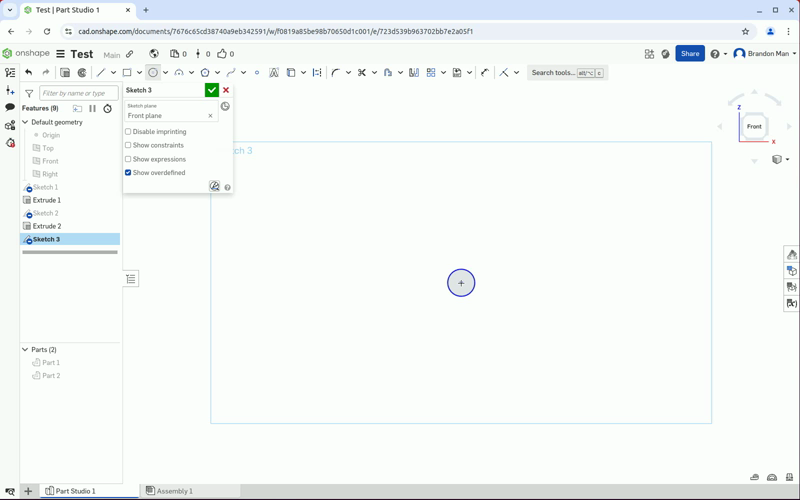
key_up(shift)
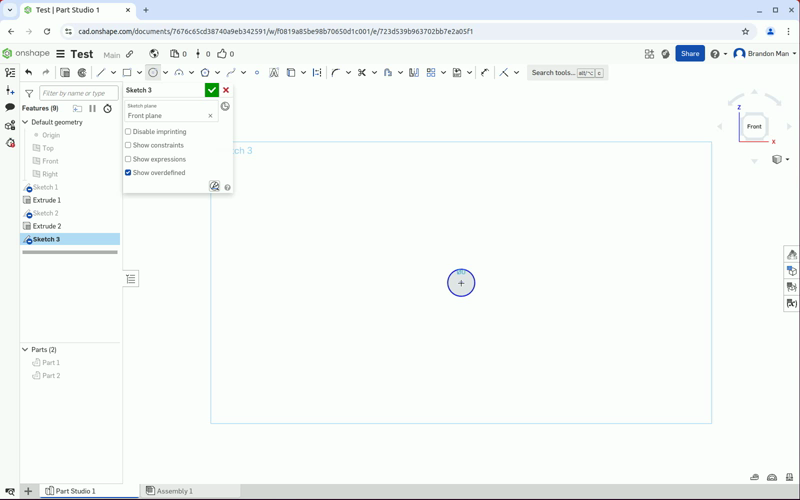
mouse_move(473, 282)
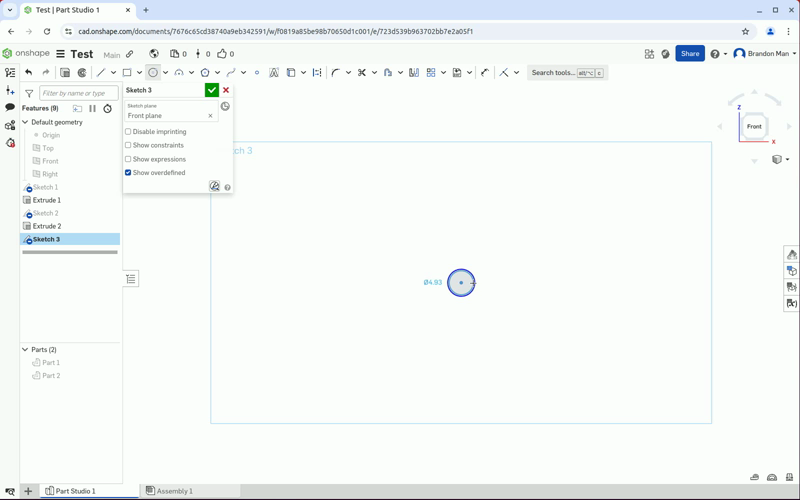
scroll(6)
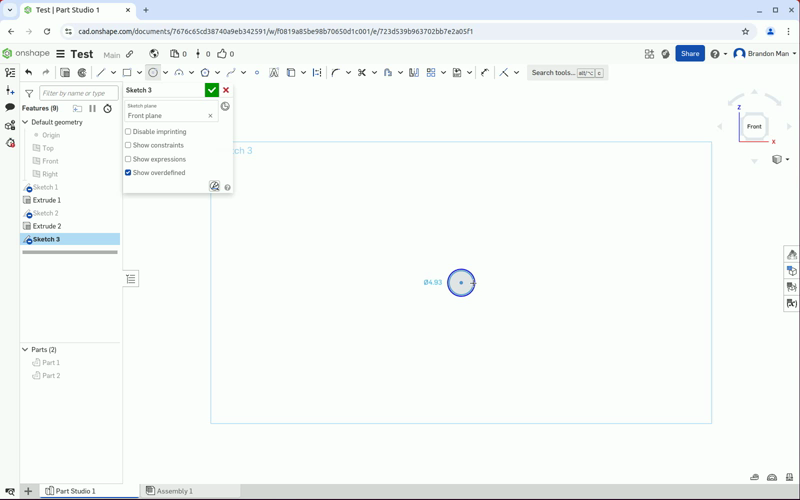
scroll(6)
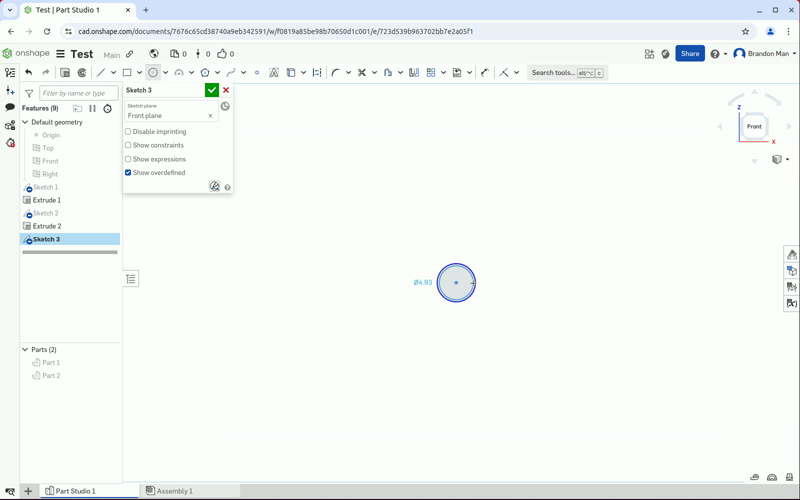
scroll(6)
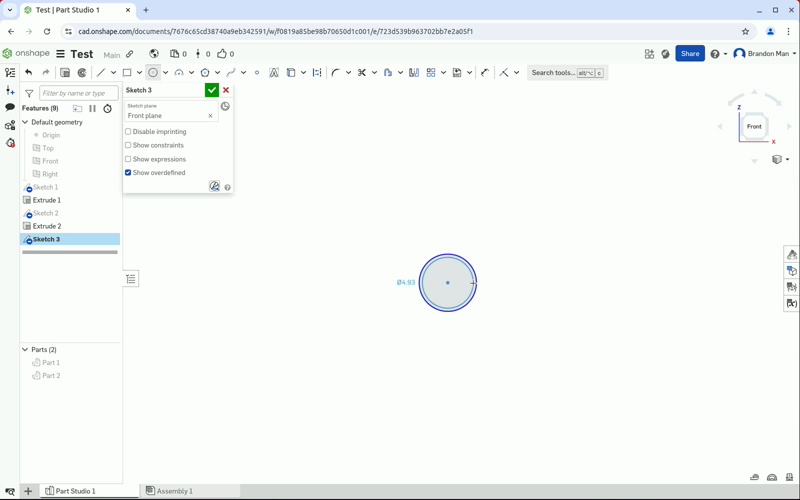
scroll(6)
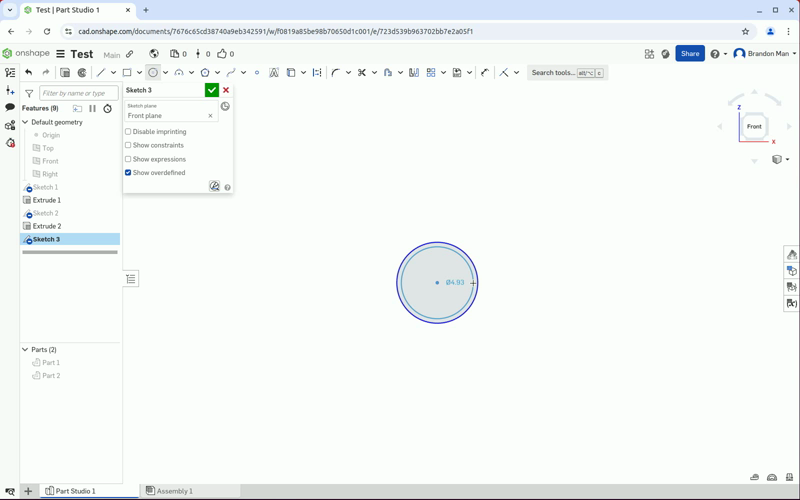
scroll(6)
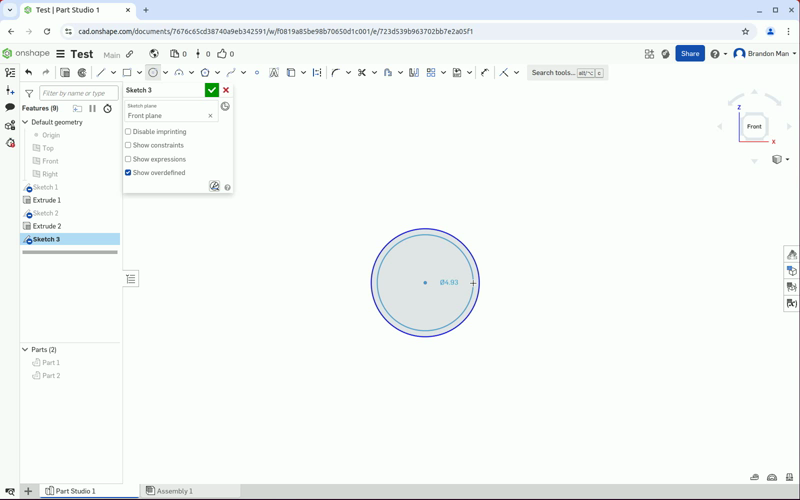
scroll(6)
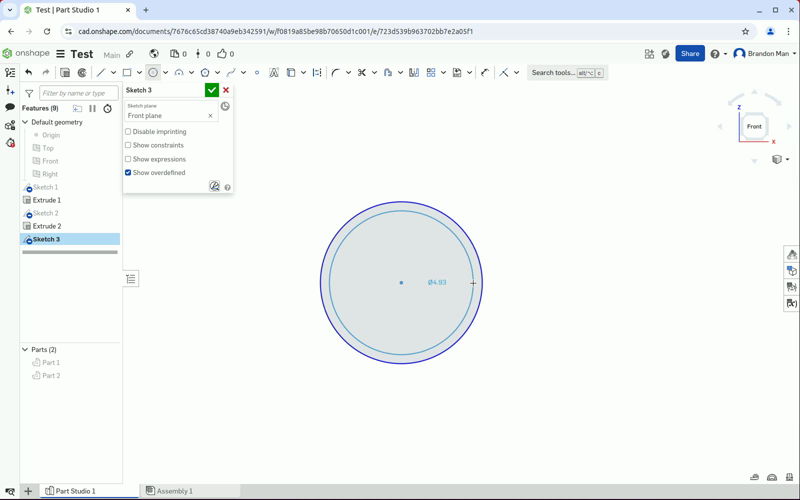
scroll(6)
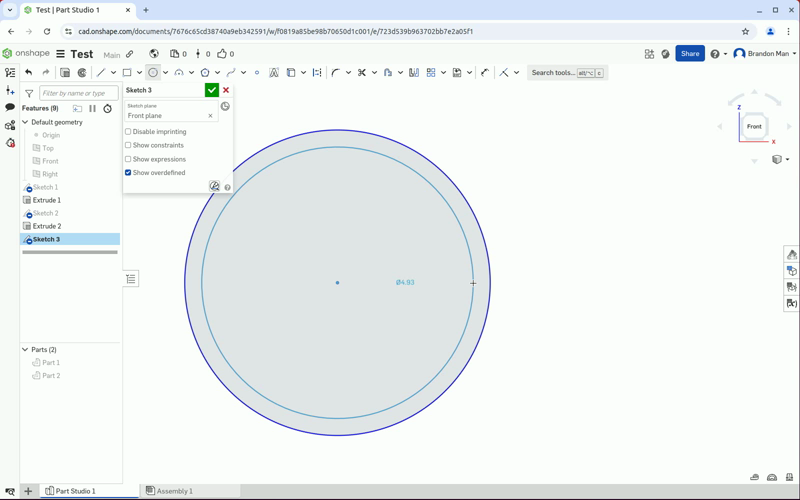
click(473, 282)
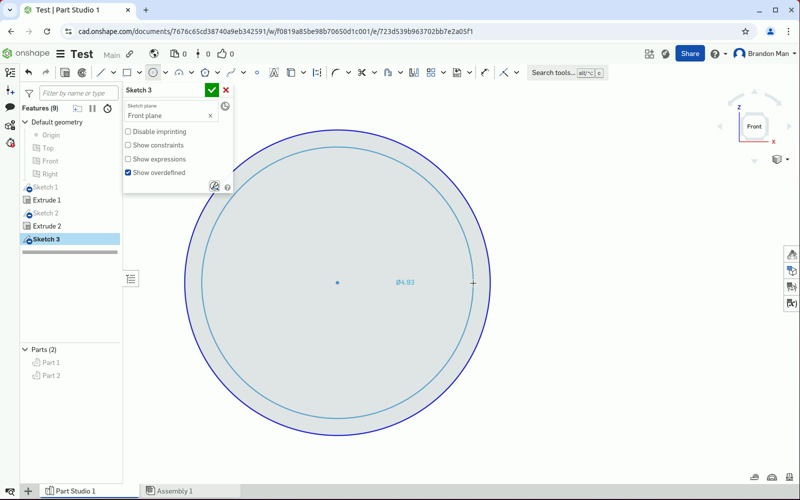
scroll(-6)
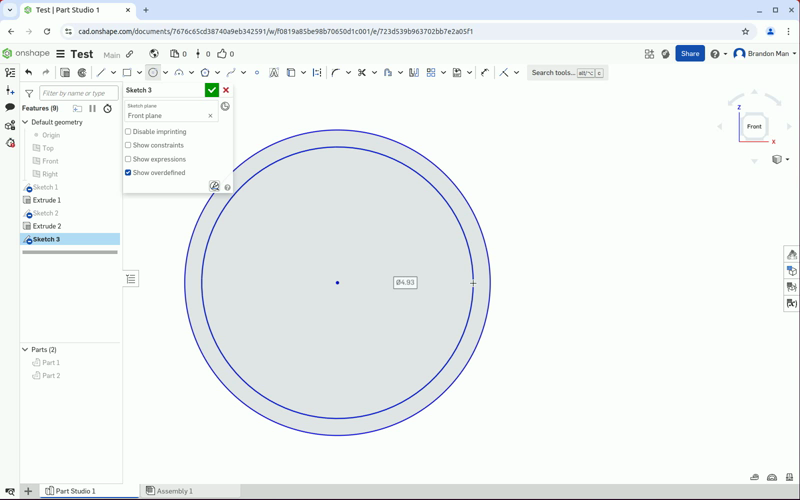
scroll(-6)
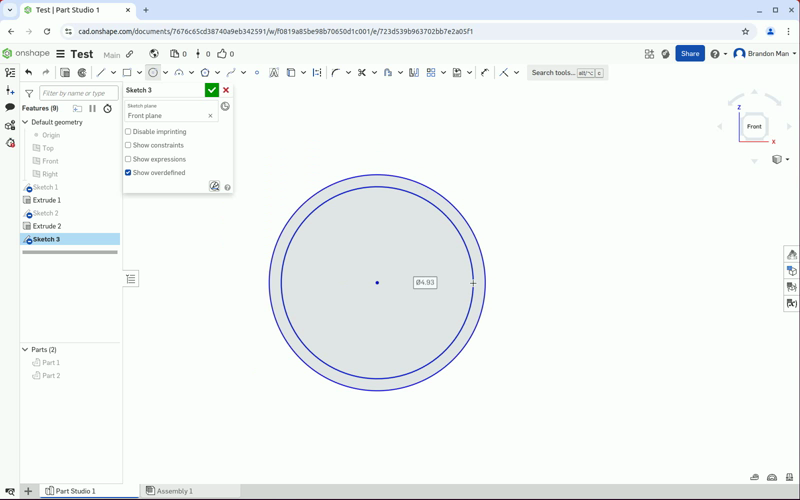
scroll(-6)
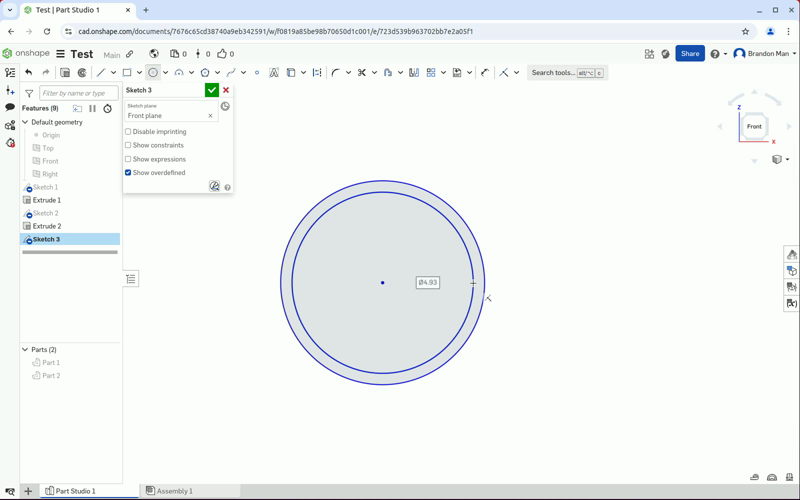
scroll(-6)
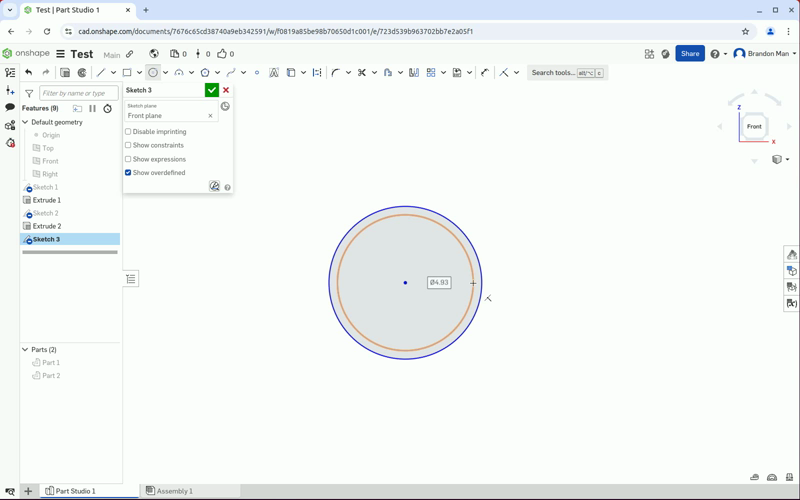
scroll(-6)
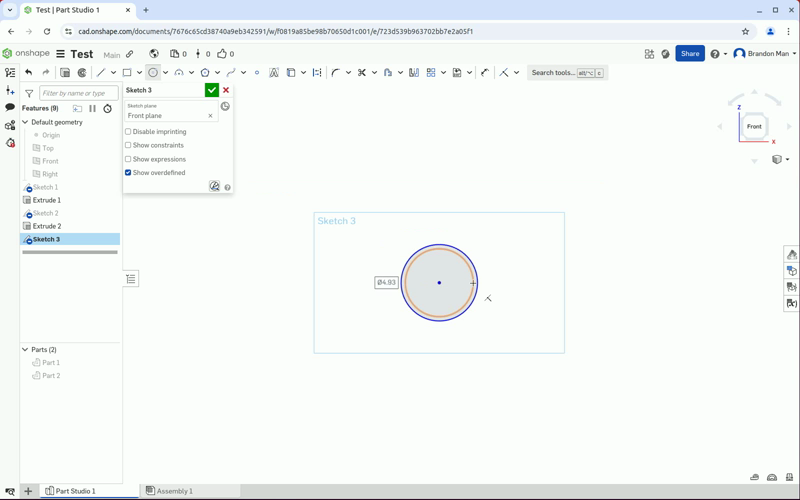
scroll(-6)
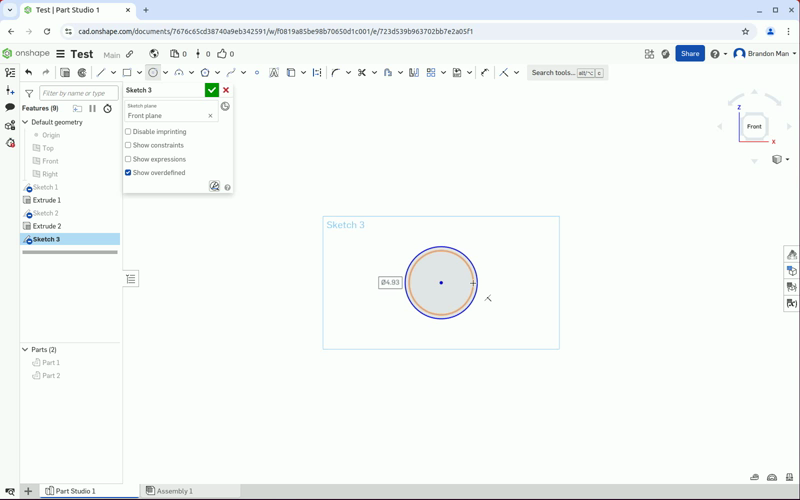
scroll(-6)
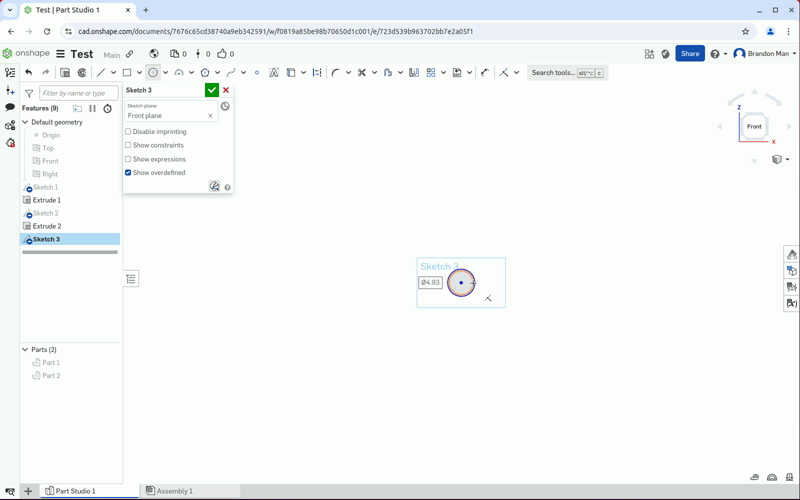
key(esc)
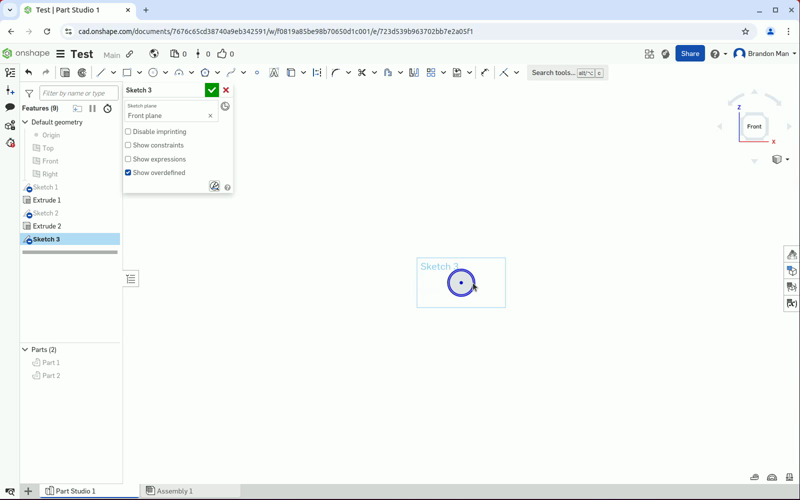
mouse_move(471, 276)
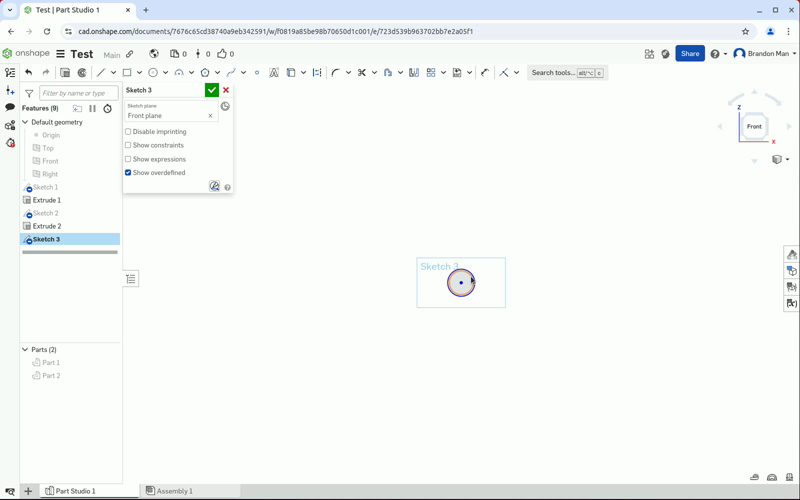
scroll(6)
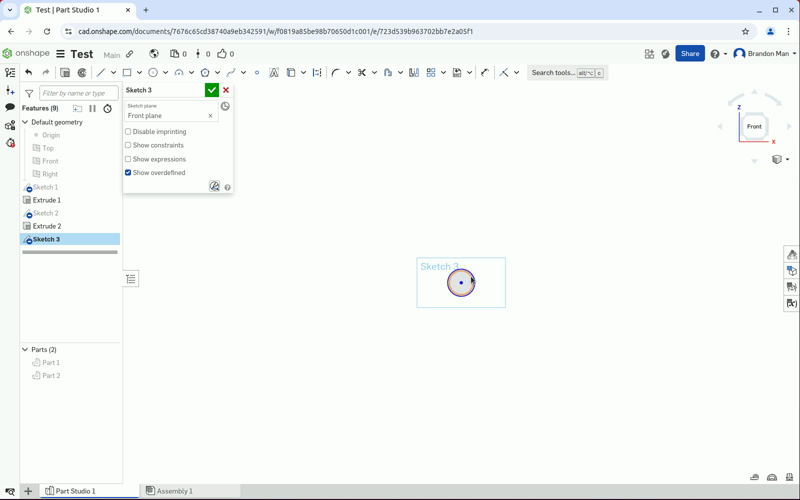
scroll(6)
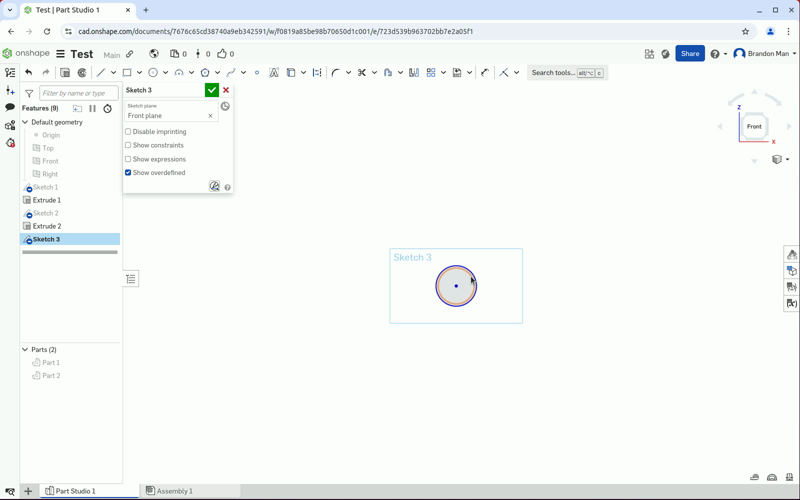
scroll(6)
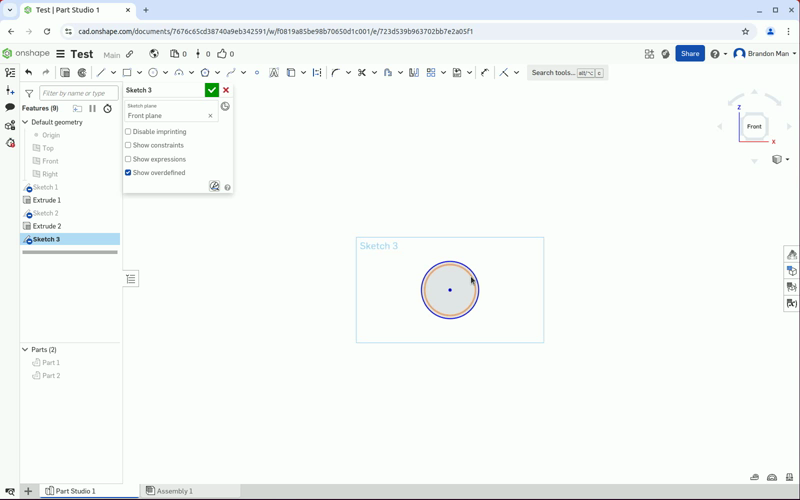
scroll(6)
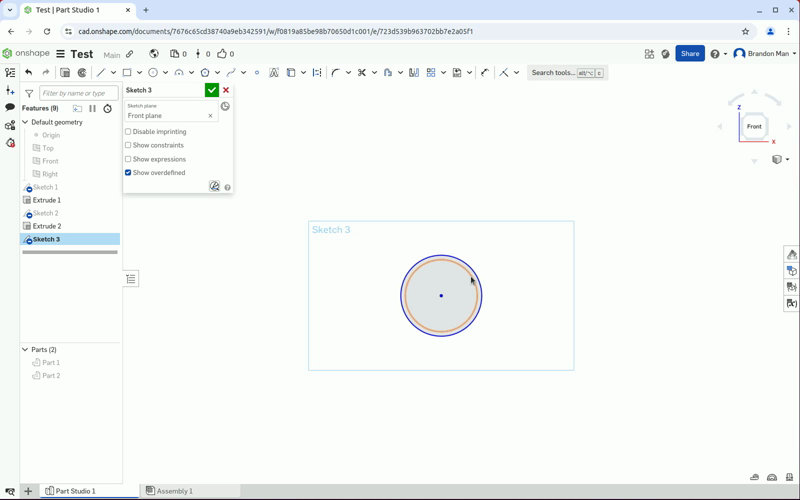
scroll(6)
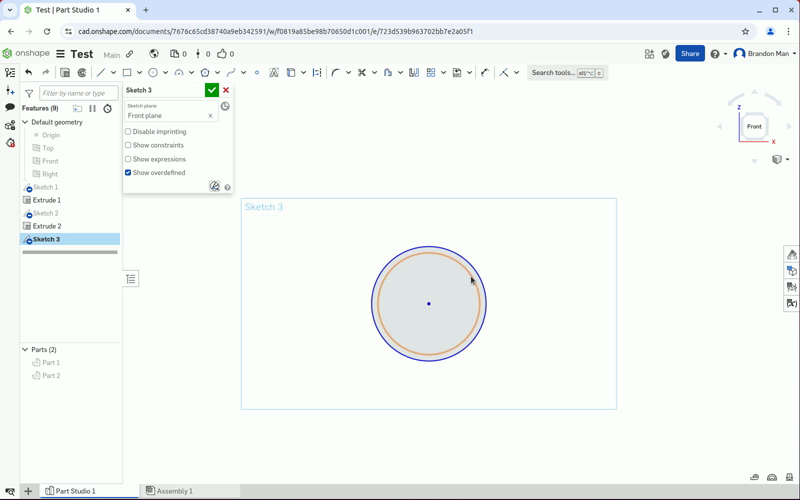
scroll(6)
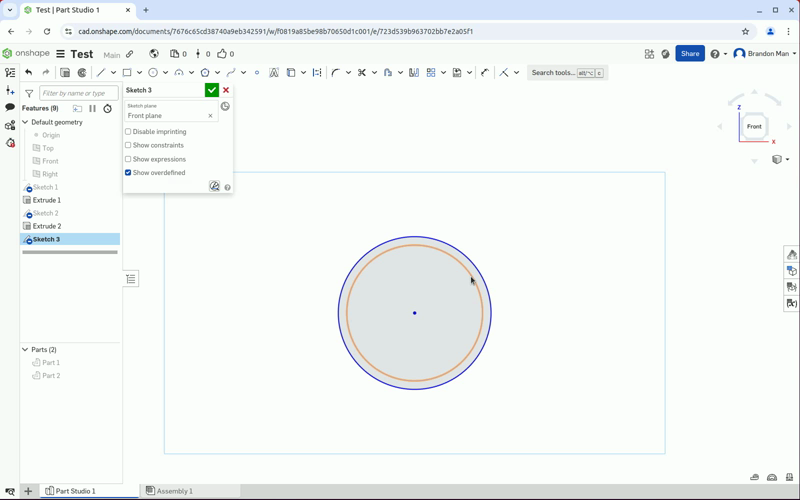
scroll(6)
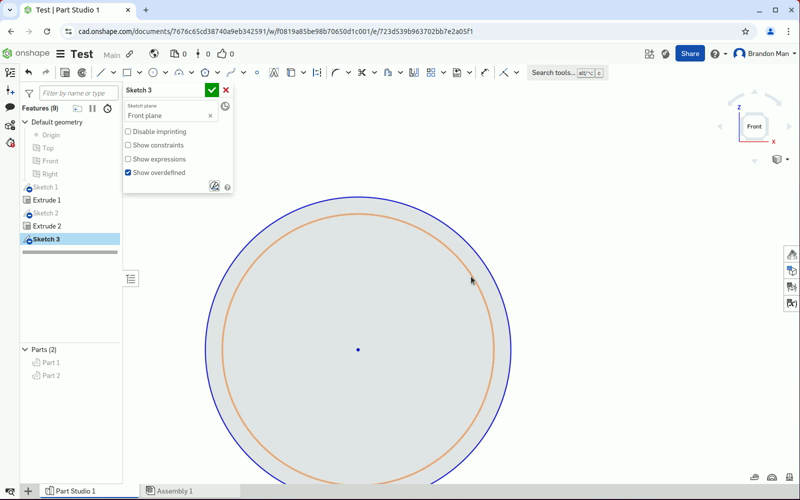
click(471, 276)
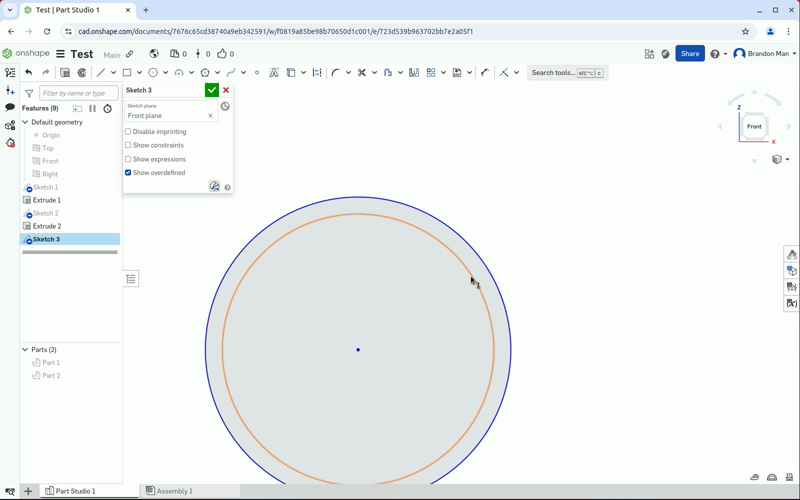
scroll(-6)
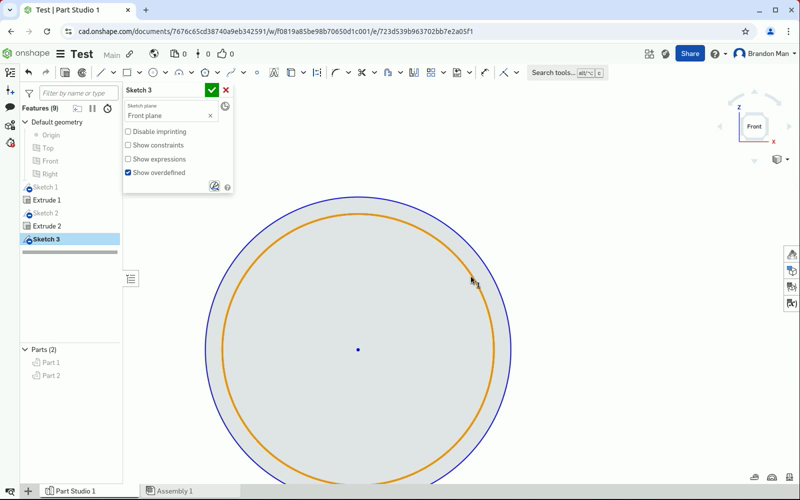
scroll(-6)
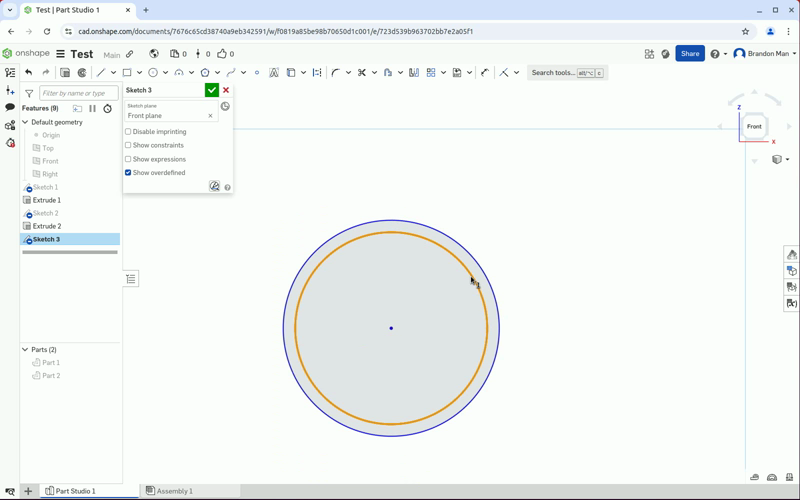
scroll(-6)
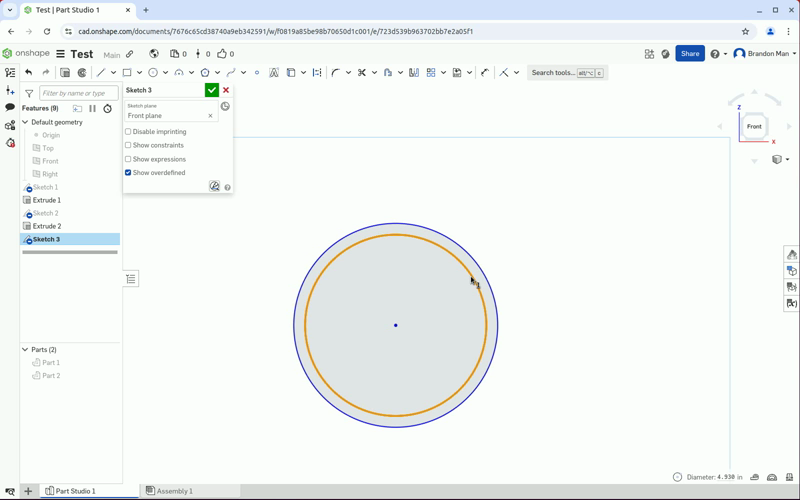
scroll(-6)
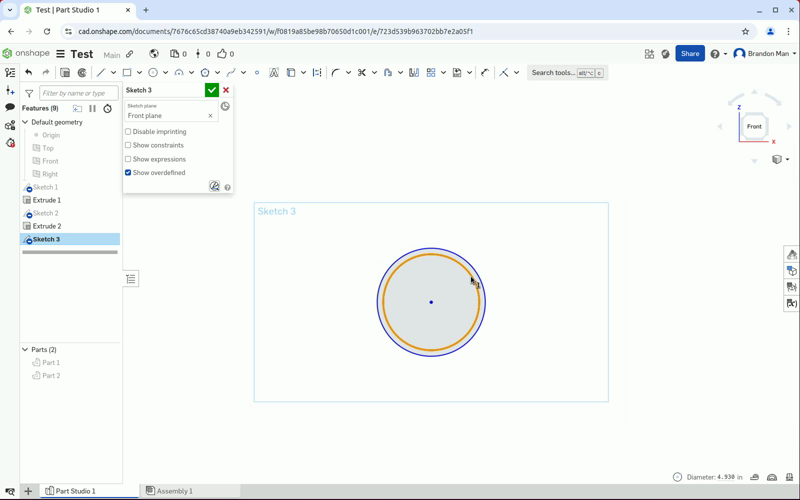
scroll(-6)
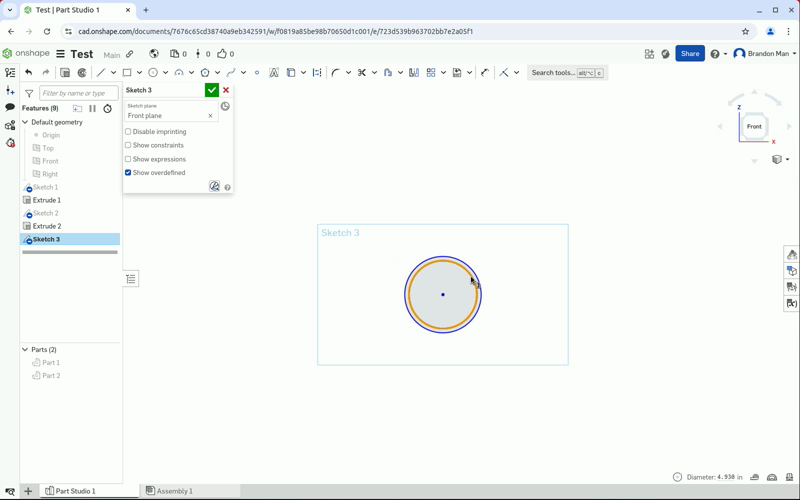
scroll(-6)
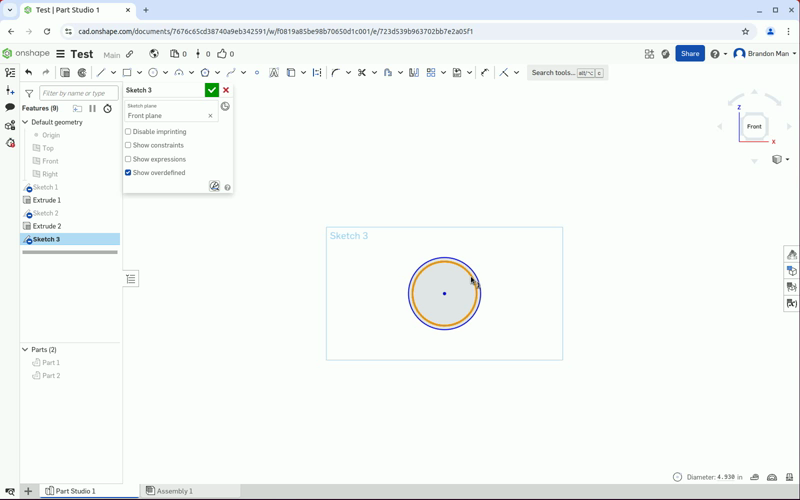
scroll(-6)
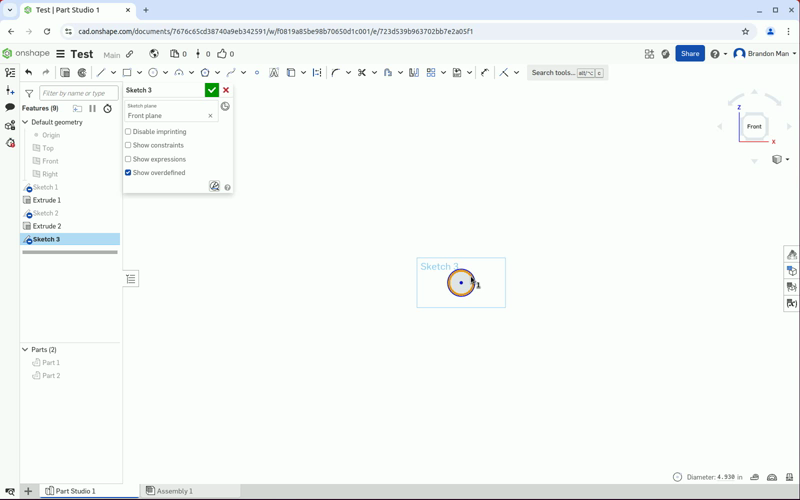
mouse_move(73, 352)
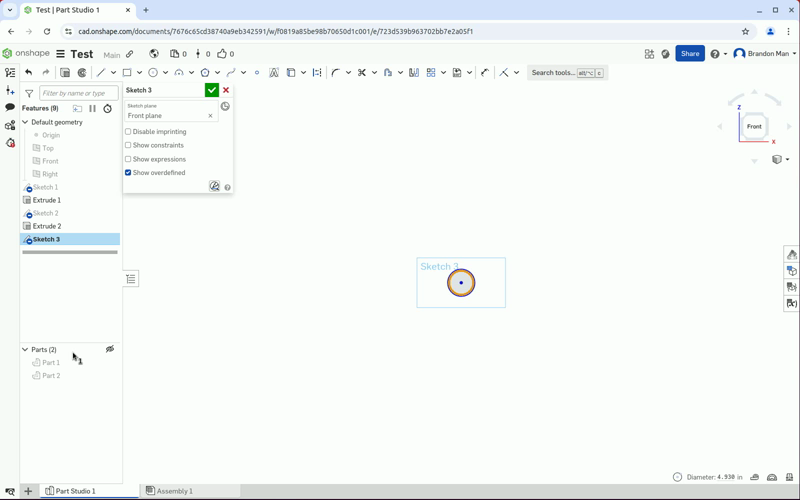
key(shift+y)
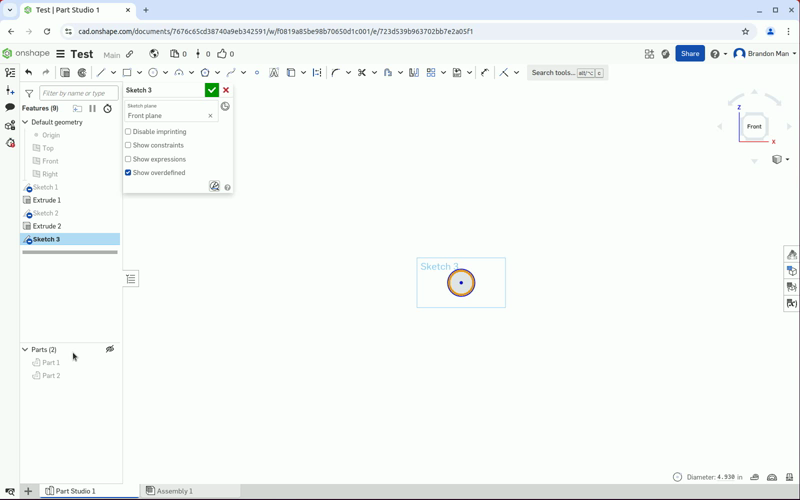
key(shift+e)
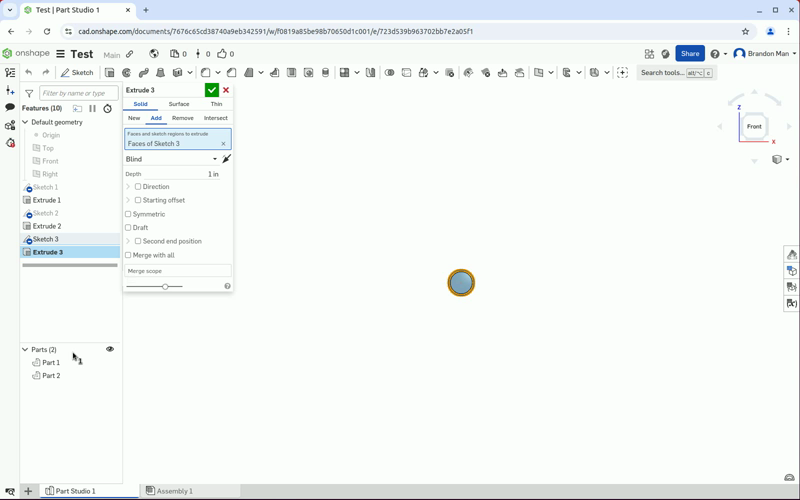
mouse_move(143, 106)
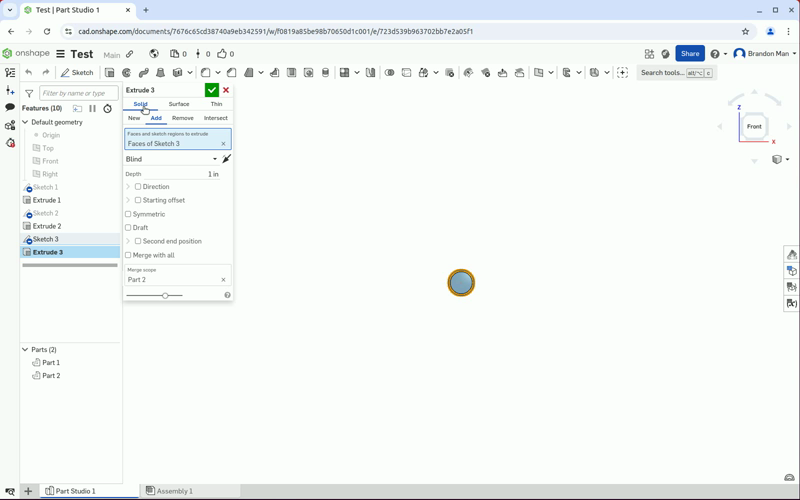
click(143, 106)
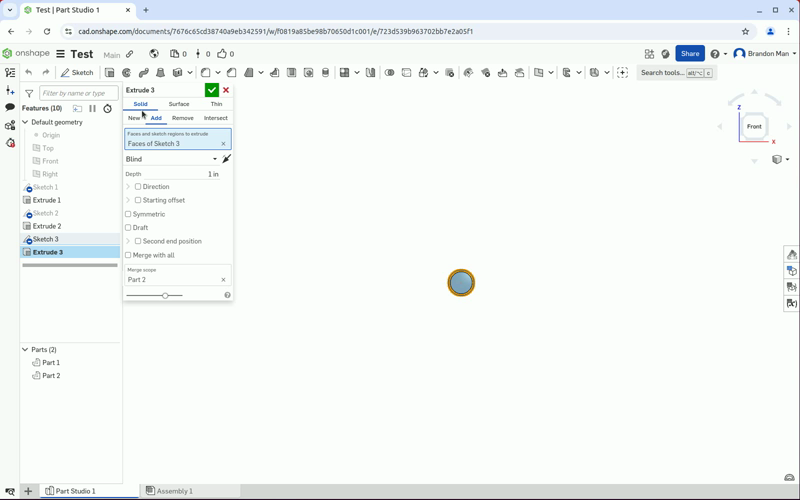
mouse_move(137, 120)
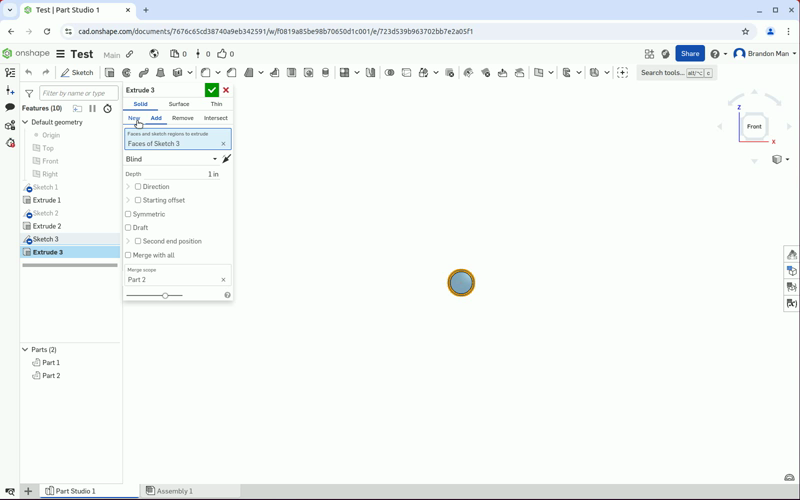
click(137, 120)
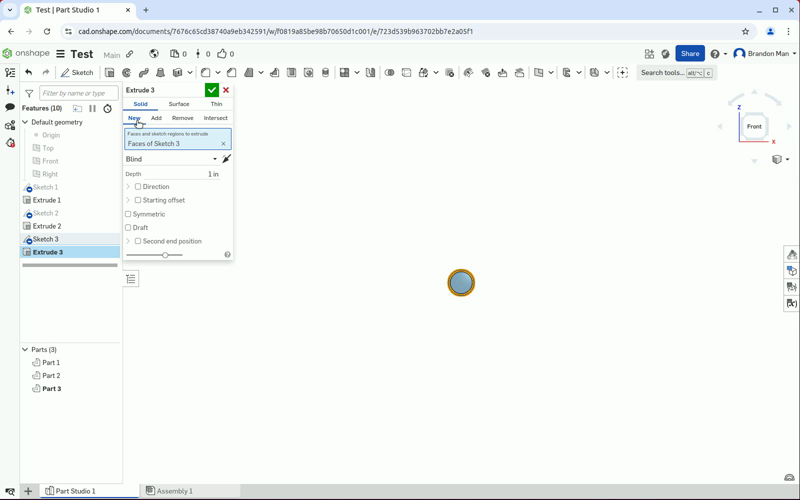
key(tab, 4)
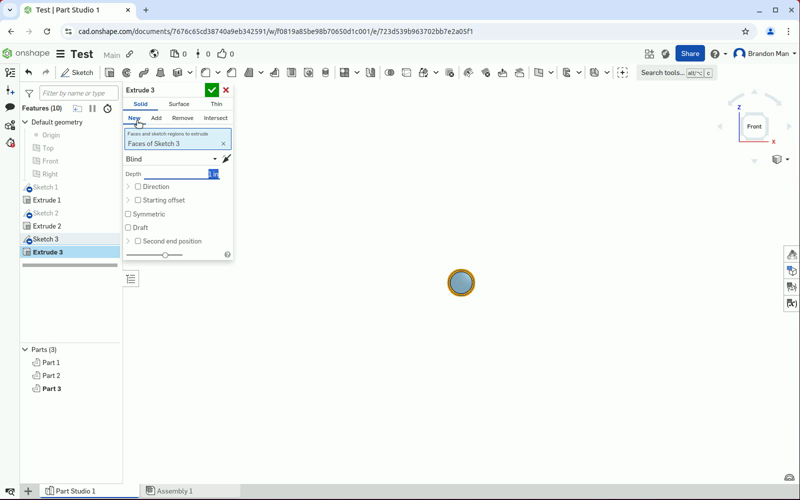
text(8.666)
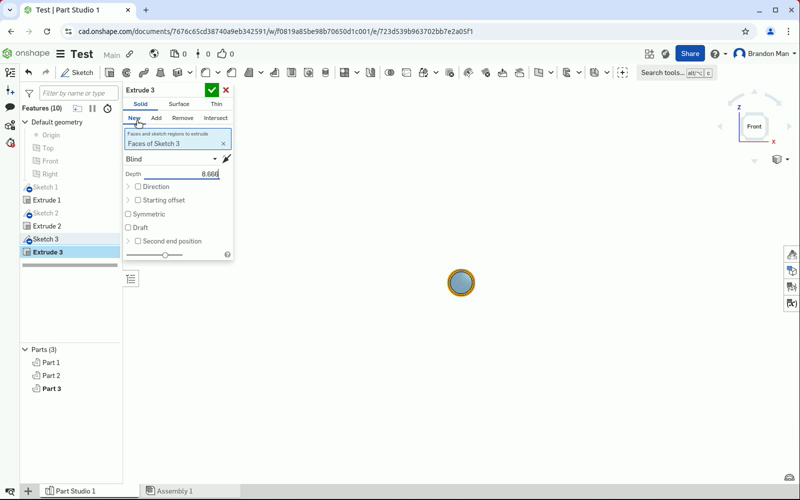
key(tab, 3)
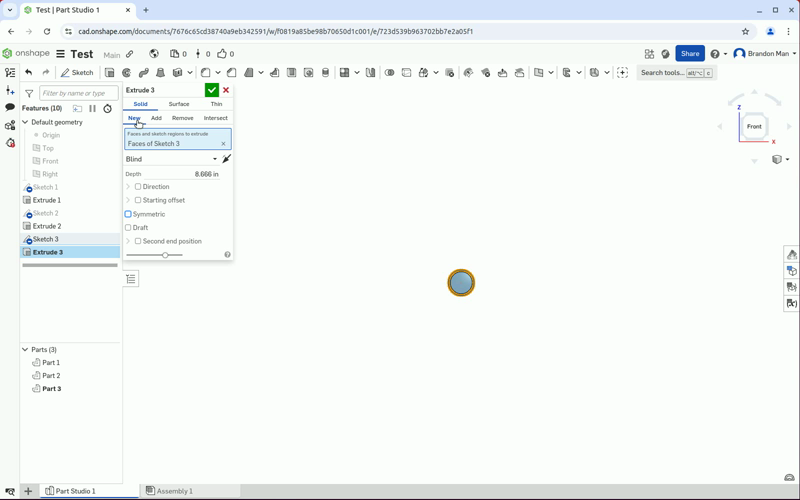
key(space)
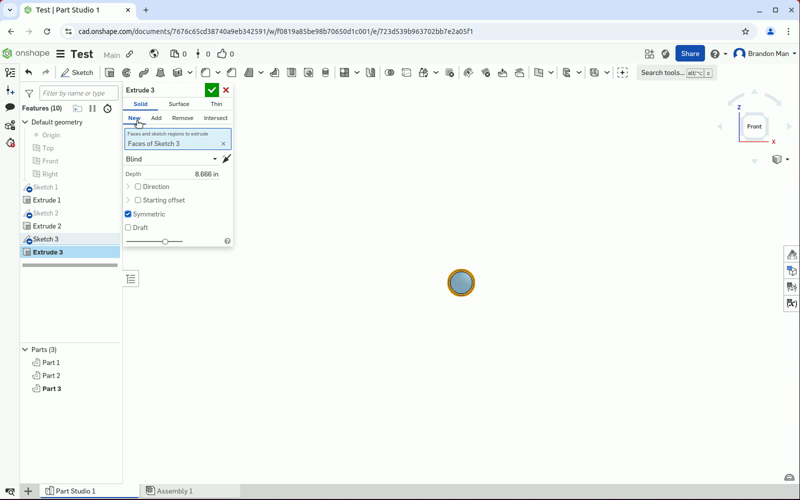
key(enter)
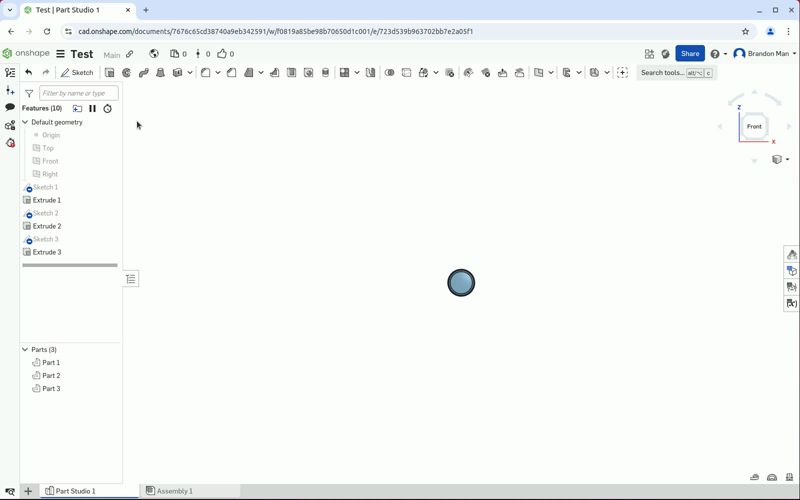
key(shift+h)
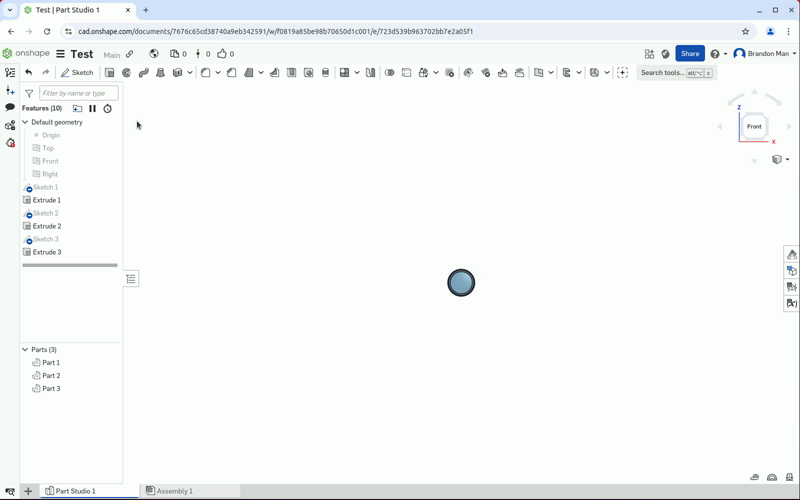
key(shift+h)
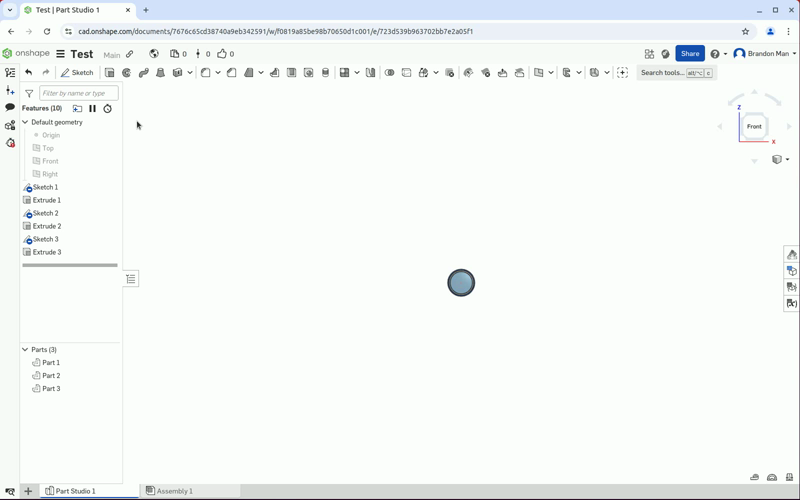
key(shift+7)
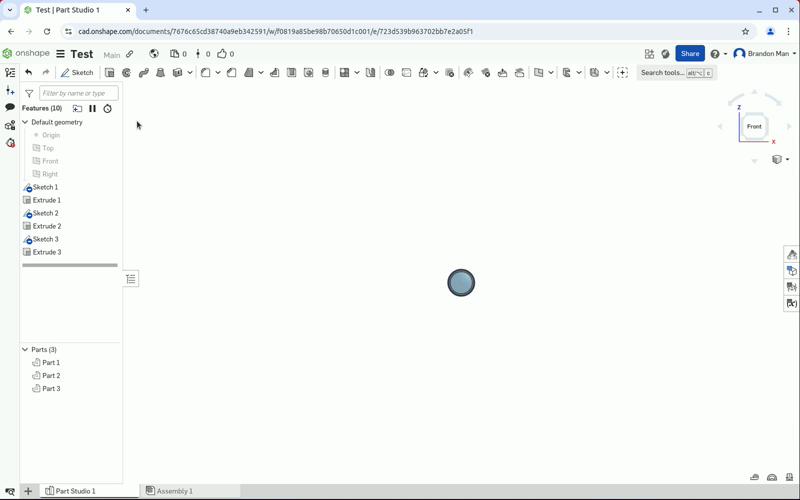
key(left, 2)
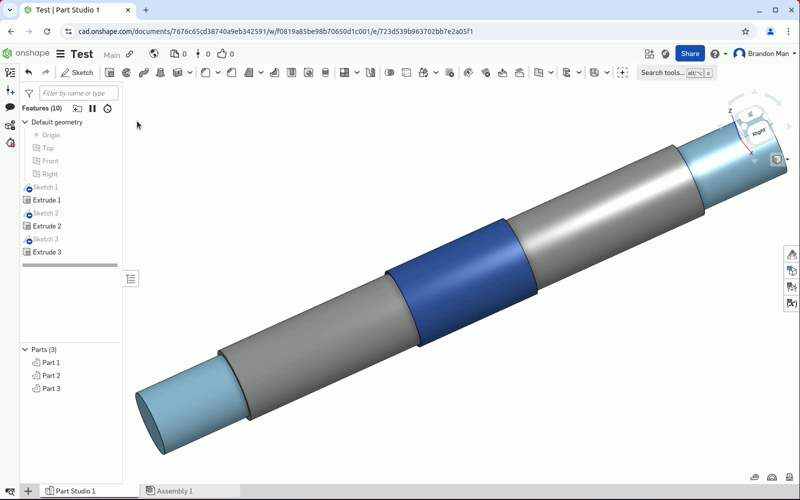
key(down, 2)
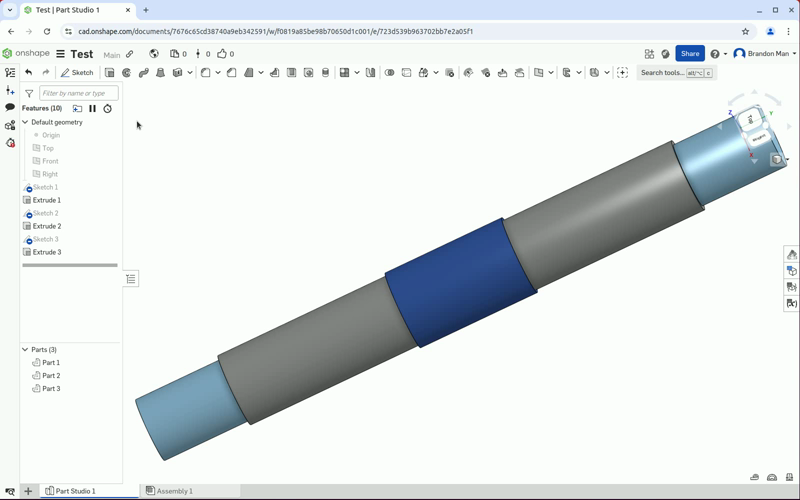
key(up, 2)
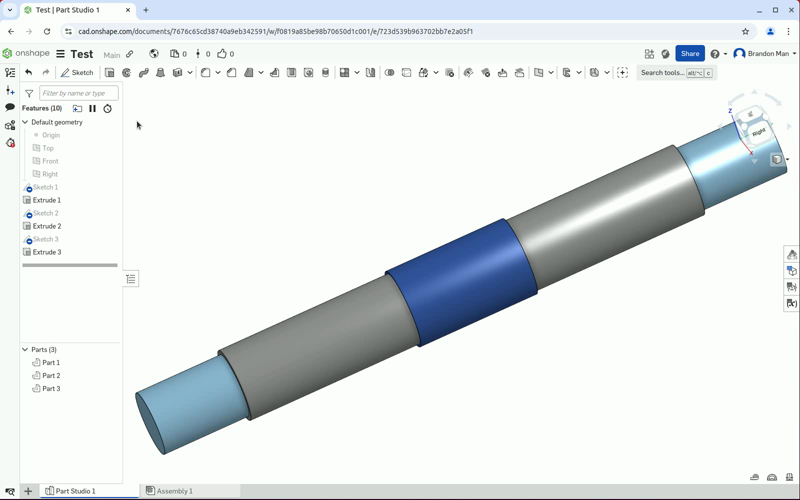
key(right, 2)
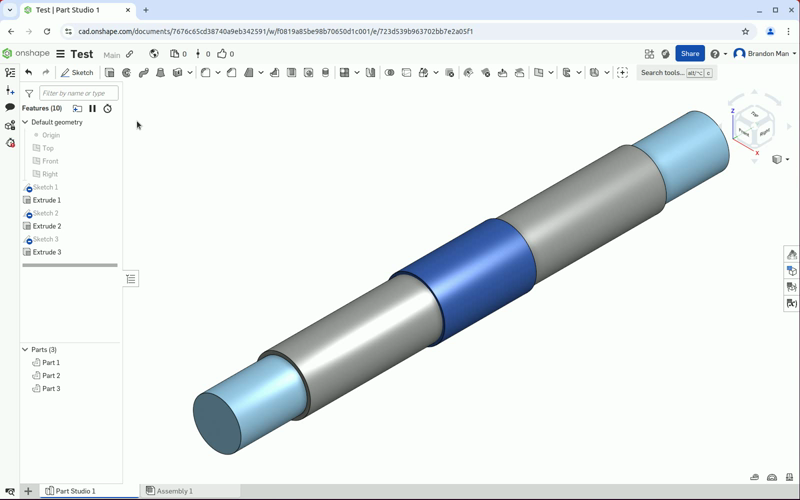
mouse_move(73, 189)
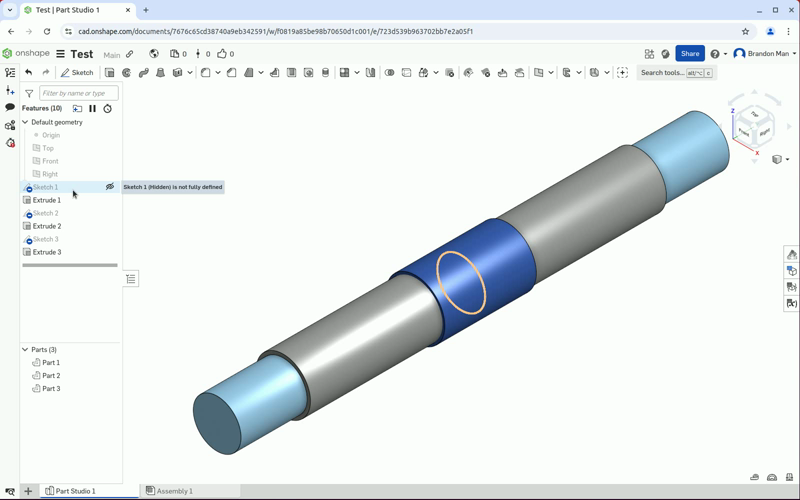
click(73, 189)